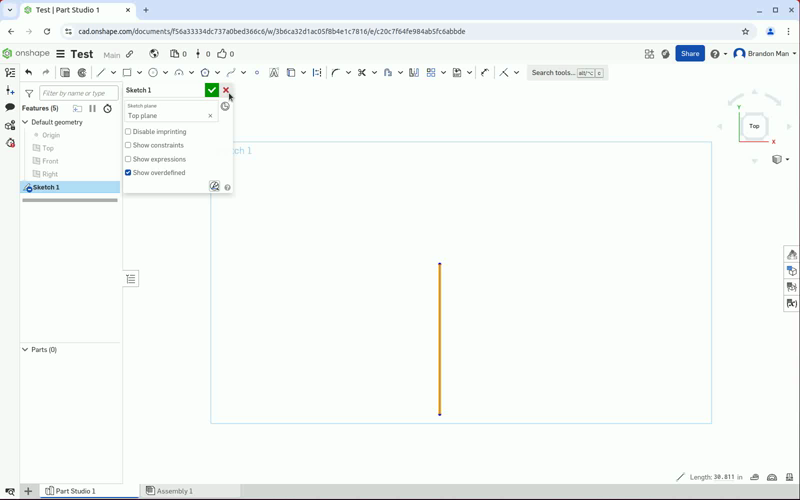
key(shift+h)
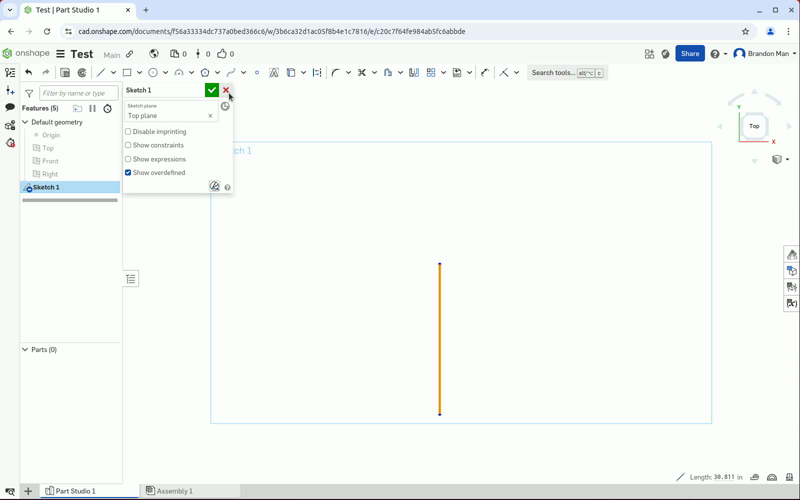
key(shift+s)
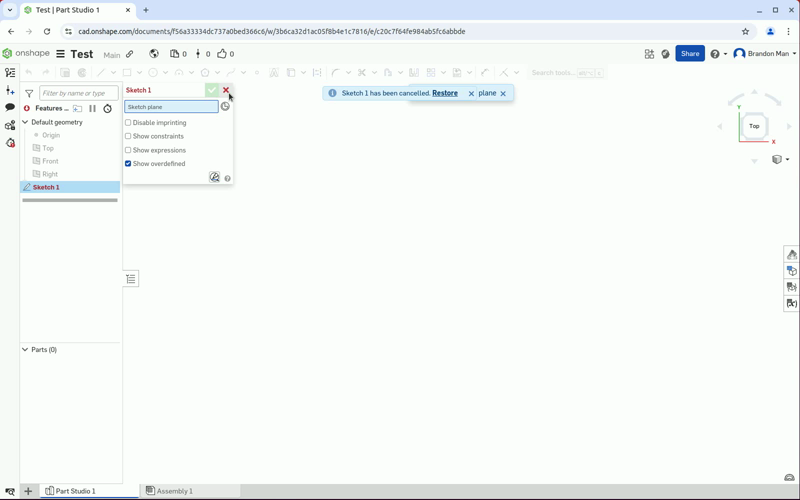
mouse_move(73, 150)
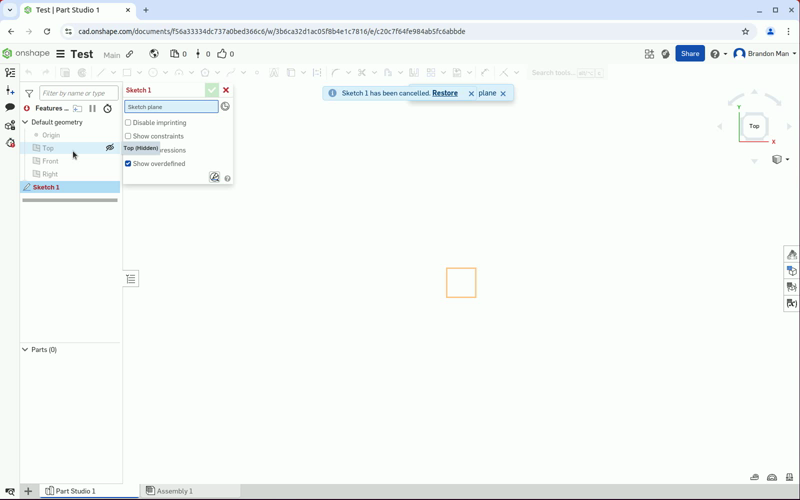
click(73, 150)
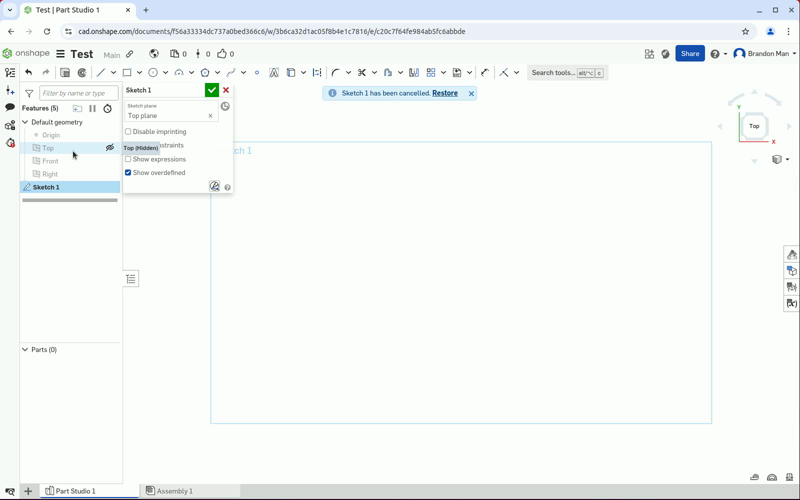
mouse_move(73, 352)
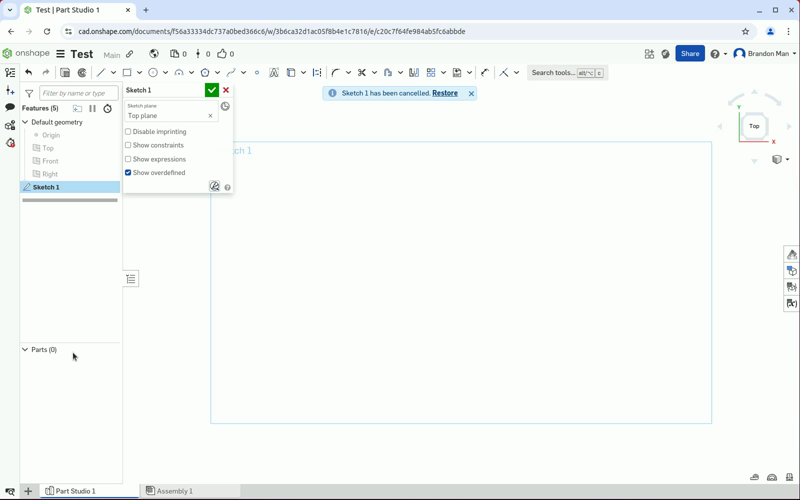
key(y)
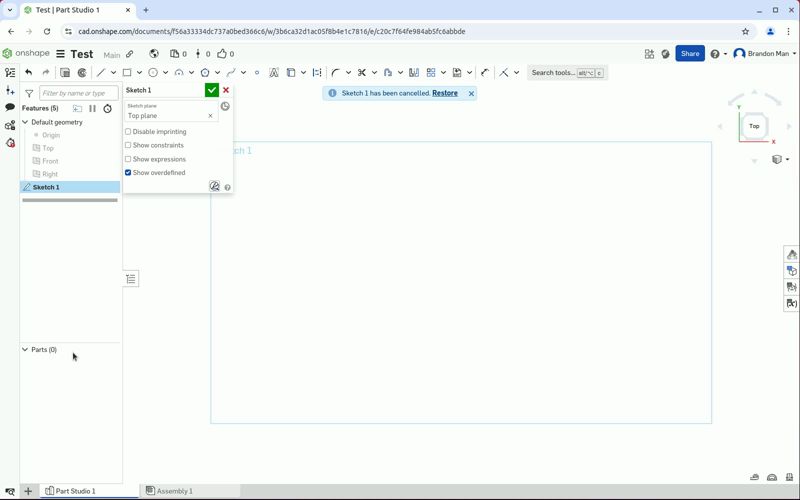
key(l)
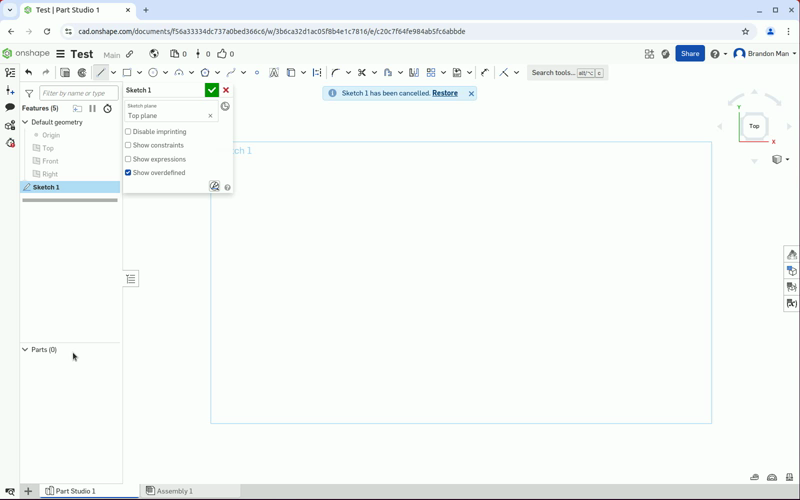
key_down(shift)
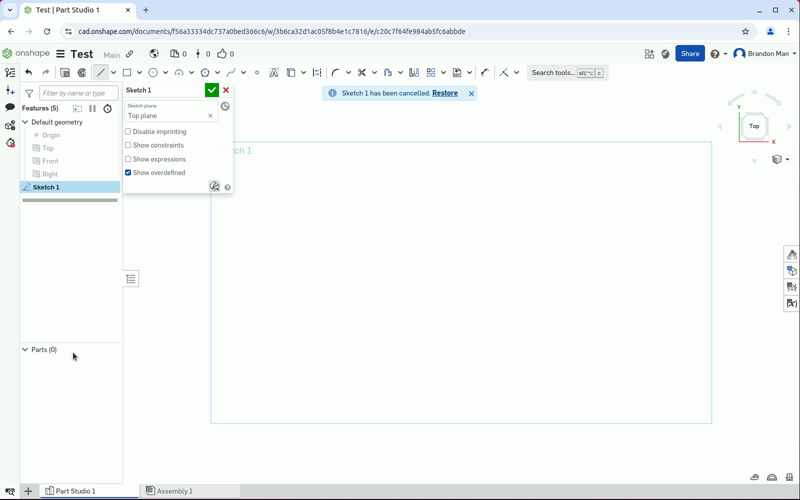
mouse_move(364, 299)
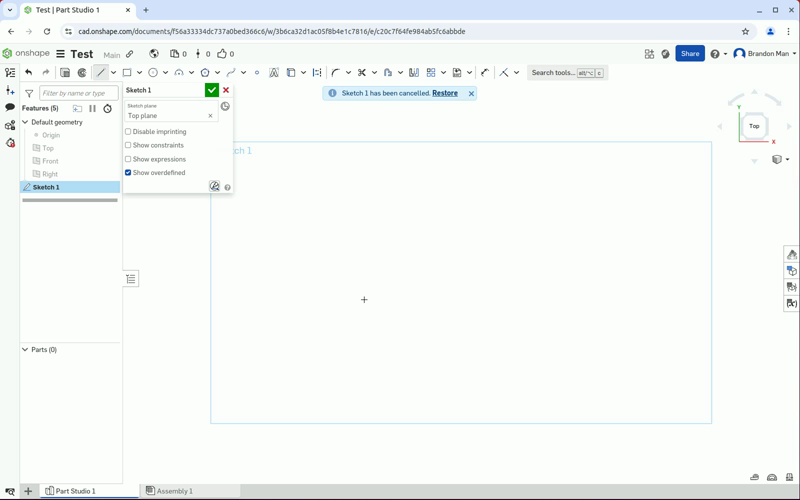
click(364, 299)
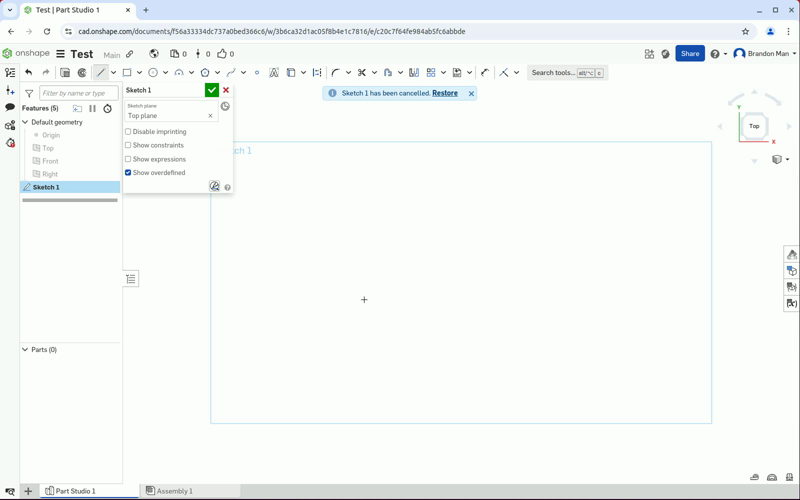
key_up(shift)
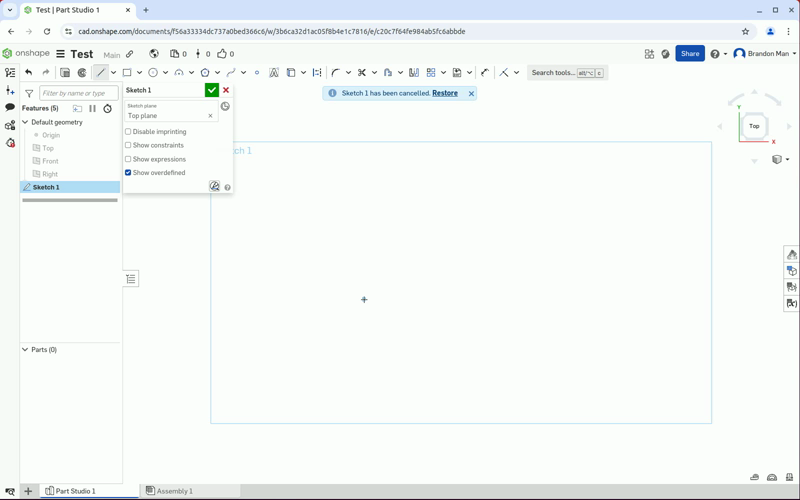
key_down(shift)
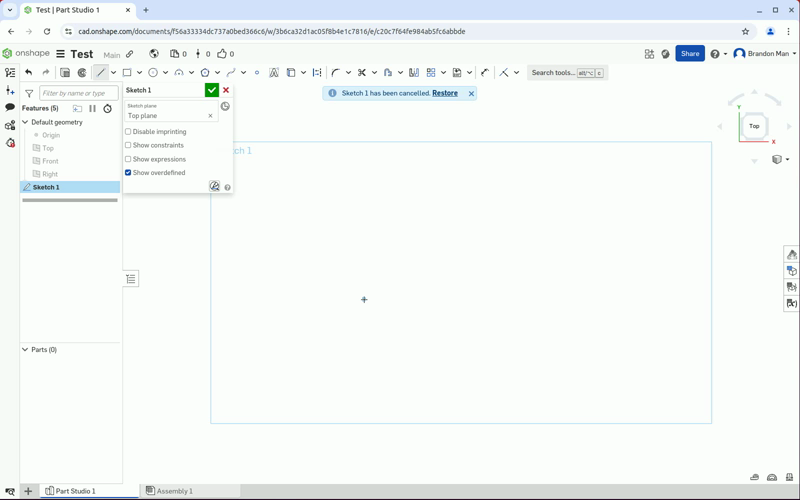
mouse_move(557, 299)
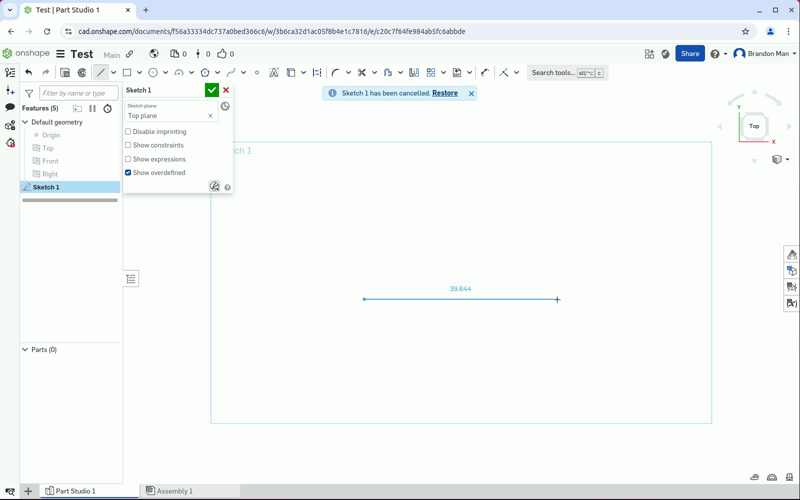
click(557, 299)
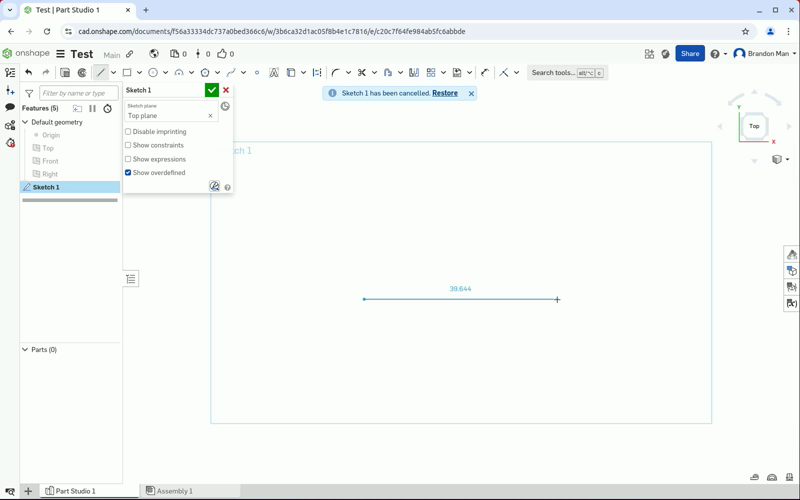
key_up(shift)
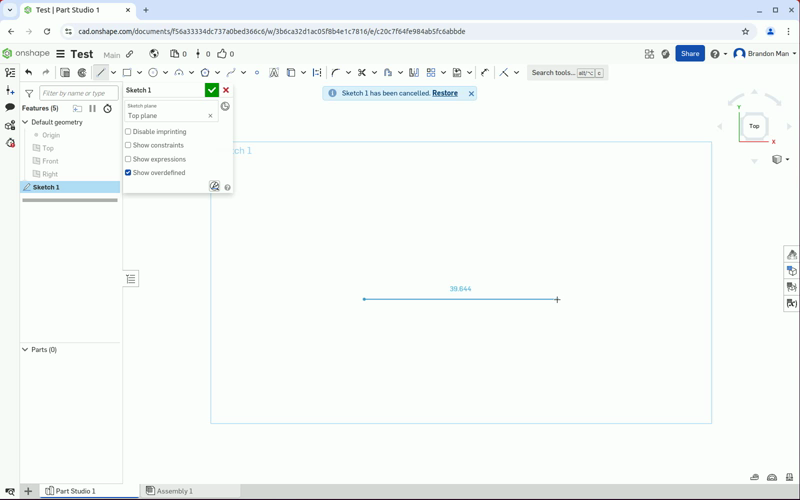
key_down(shift)
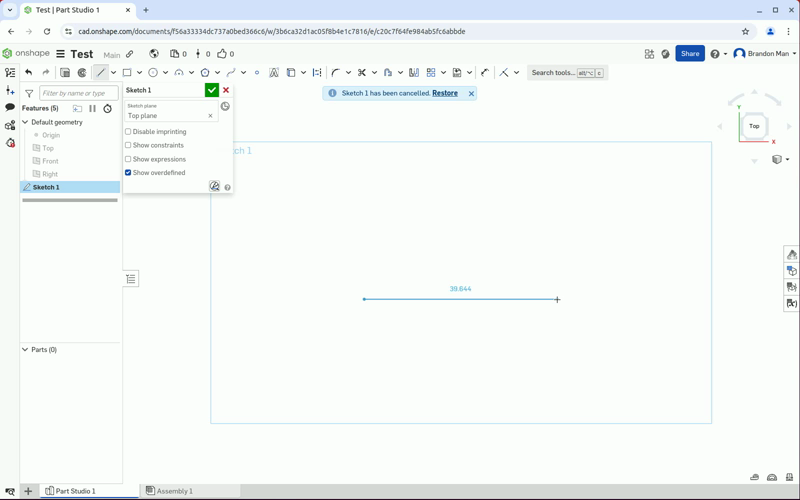
mouse_move(587, 299)
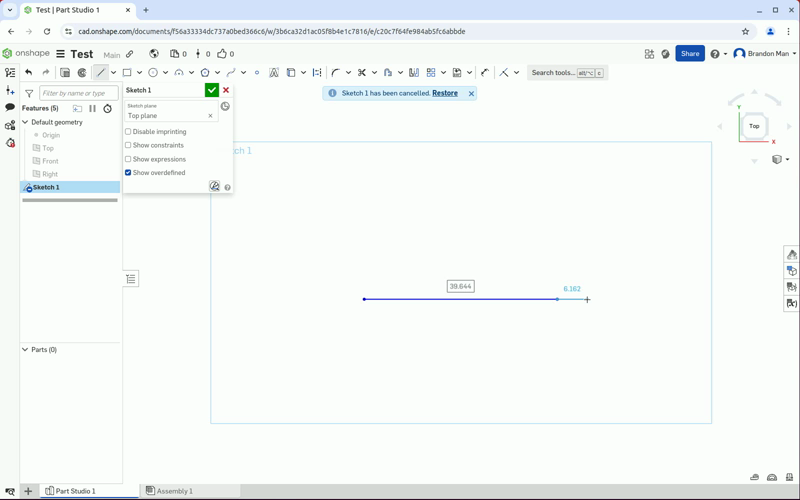
mouse_move(557, 266)
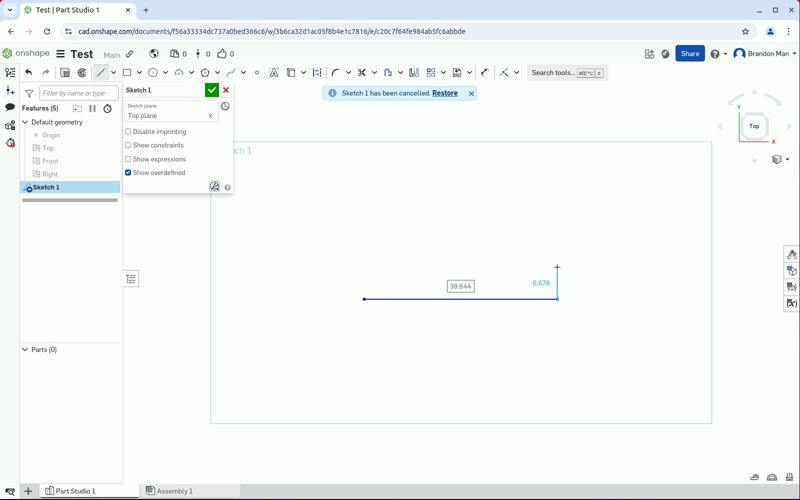
click(557, 266)
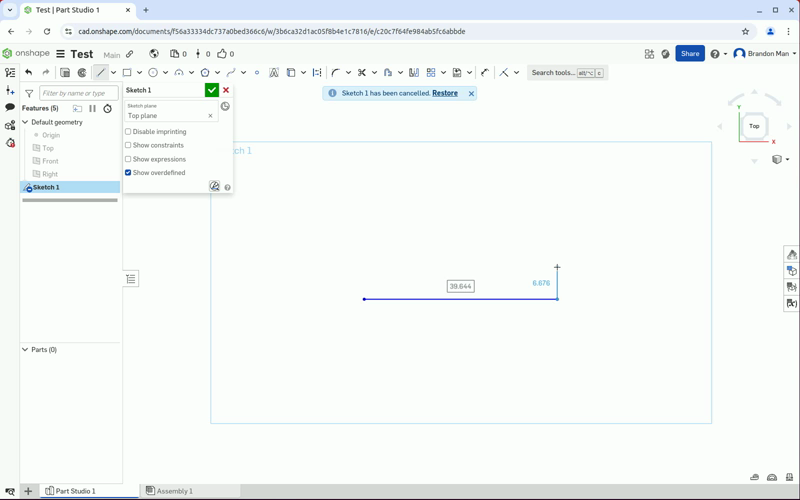
key_up(shift)
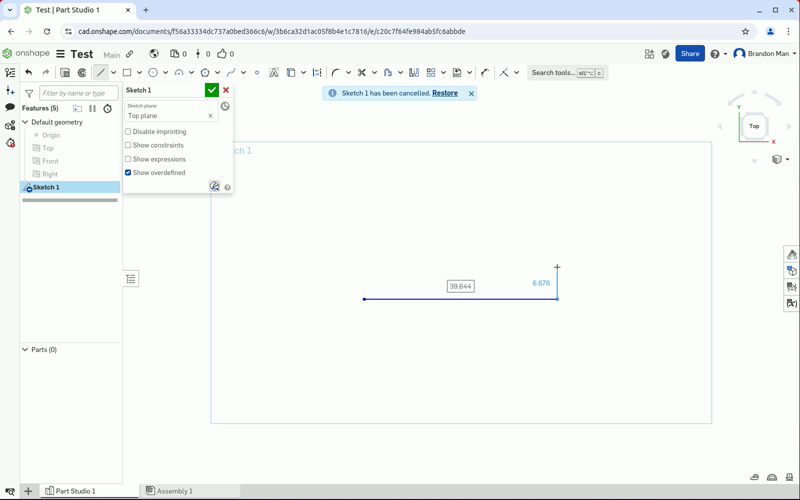
key_down(shift)
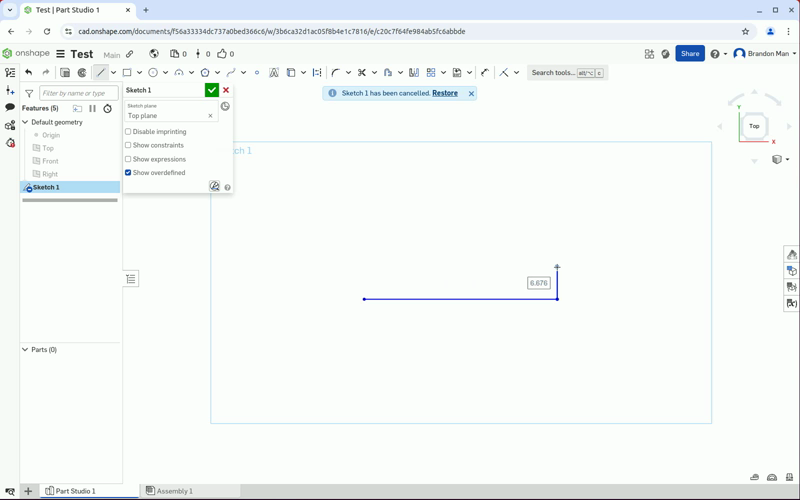
mouse_move(364, 266)
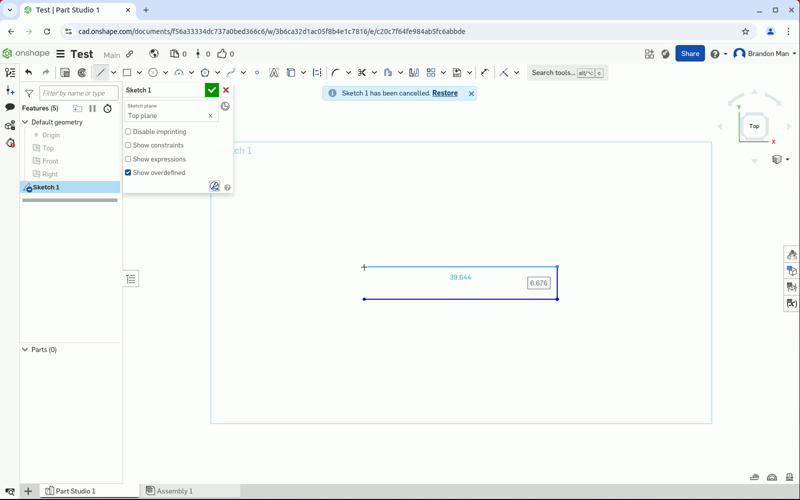
click(364, 266)
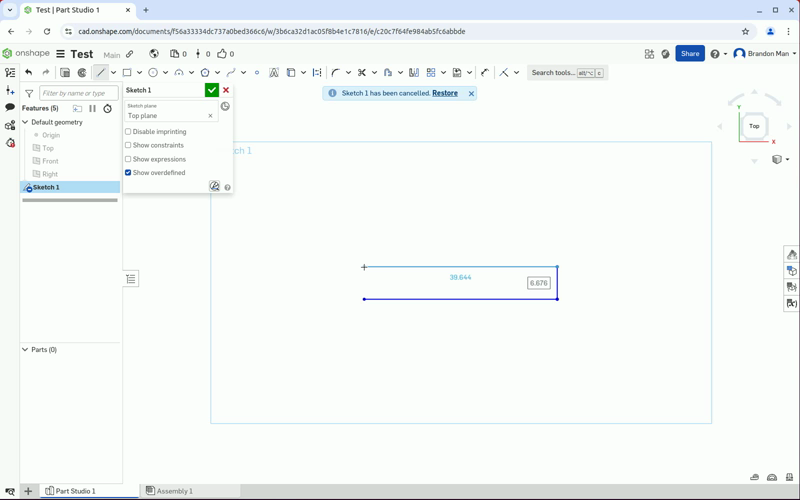
key_up(shift)
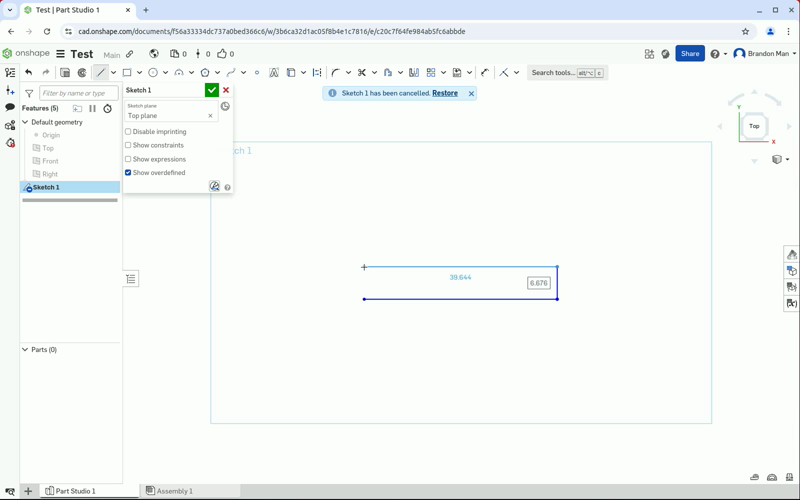
mouse_move(394, 266)
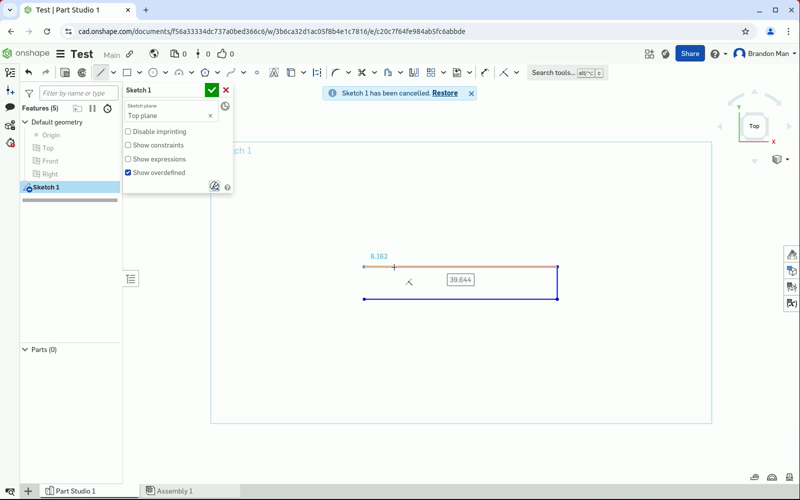
key_down(shift)
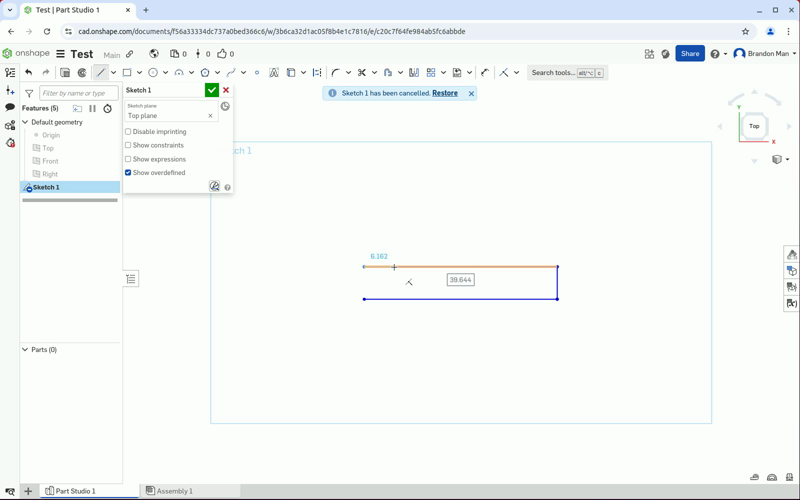
mouse_move(364, 299)
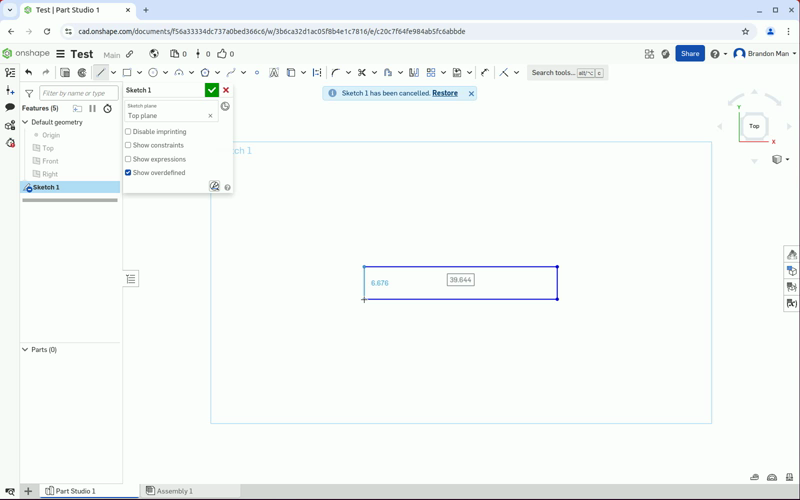
key_up(shift)
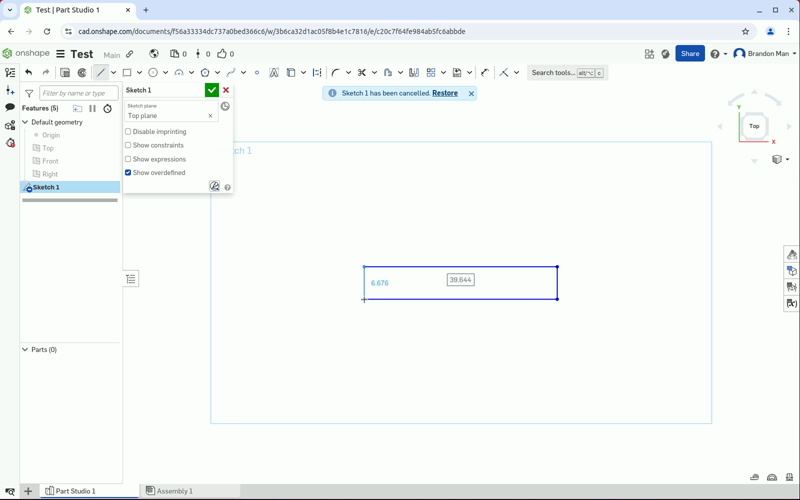
click(364, 299)
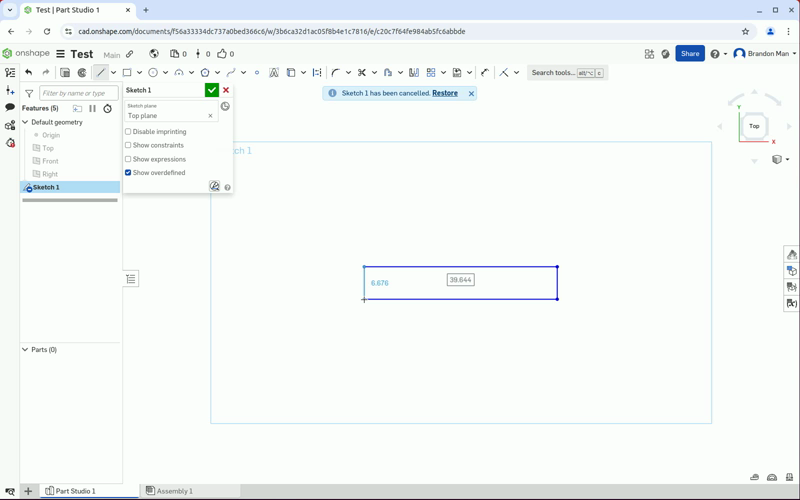
key(esc)
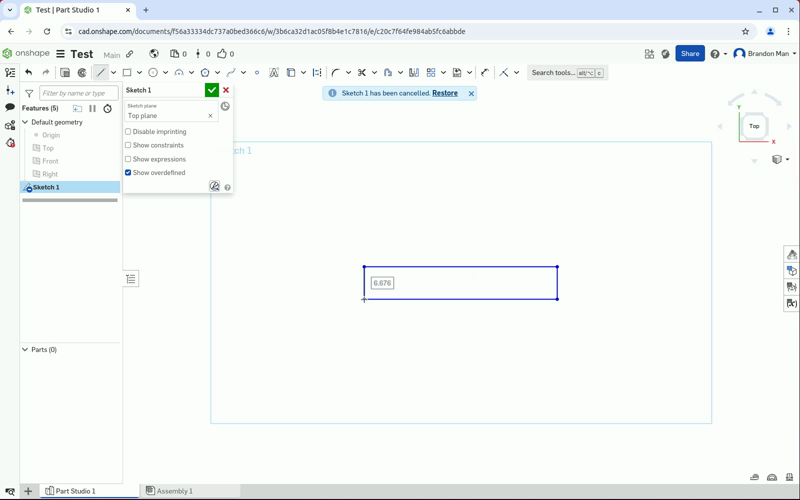
mouse_move(461, 286)
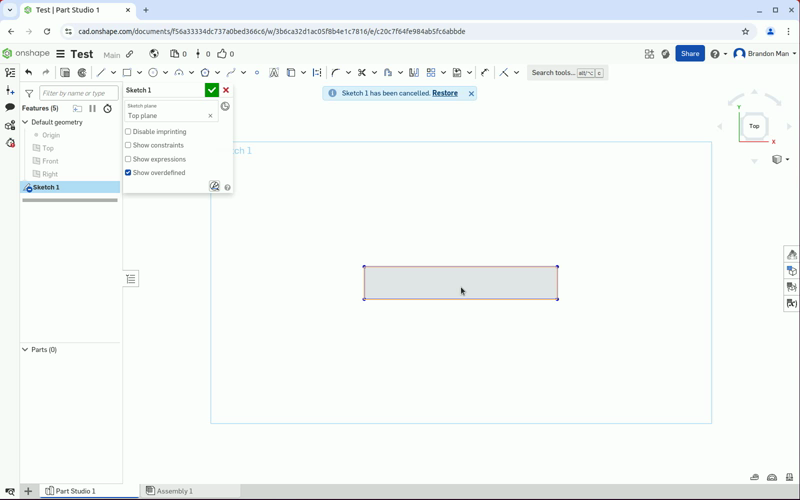
click(461, 286)
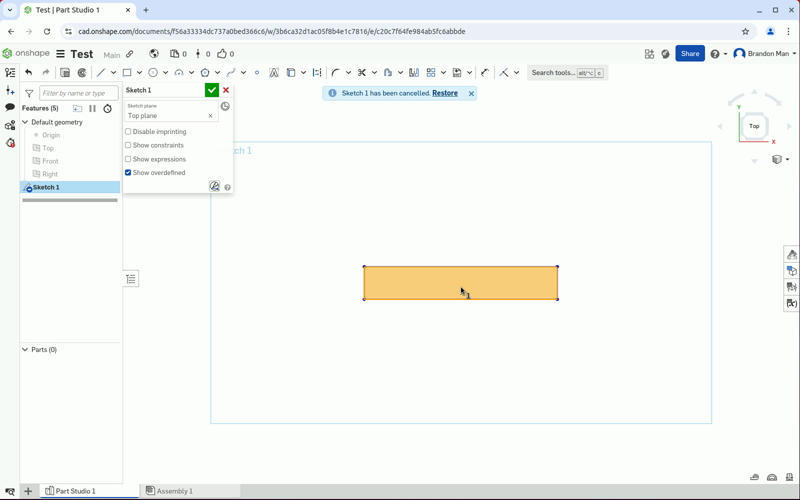
mouse_move(73, 352)
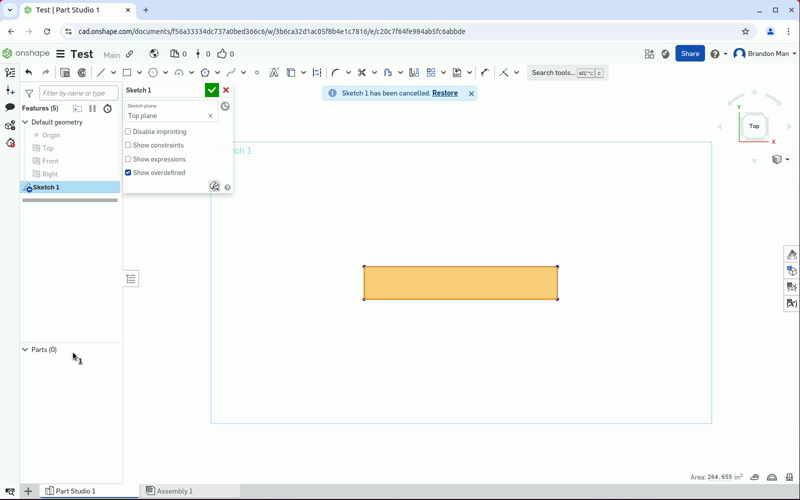
key(shift+y)
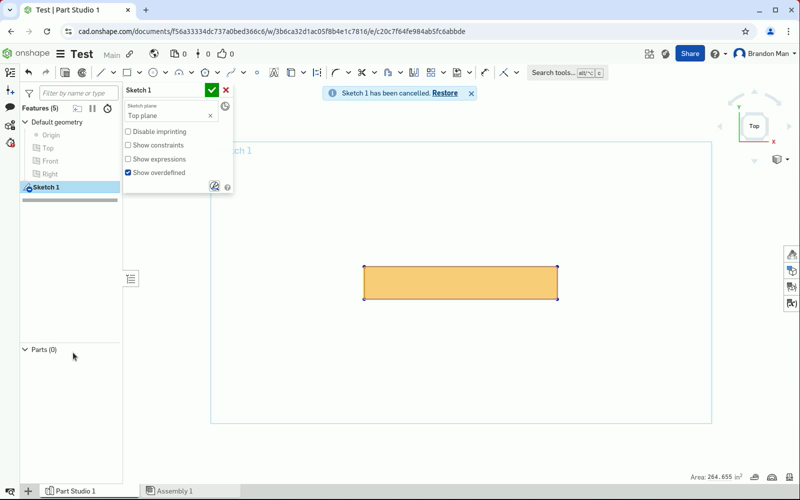
key(shift+e)
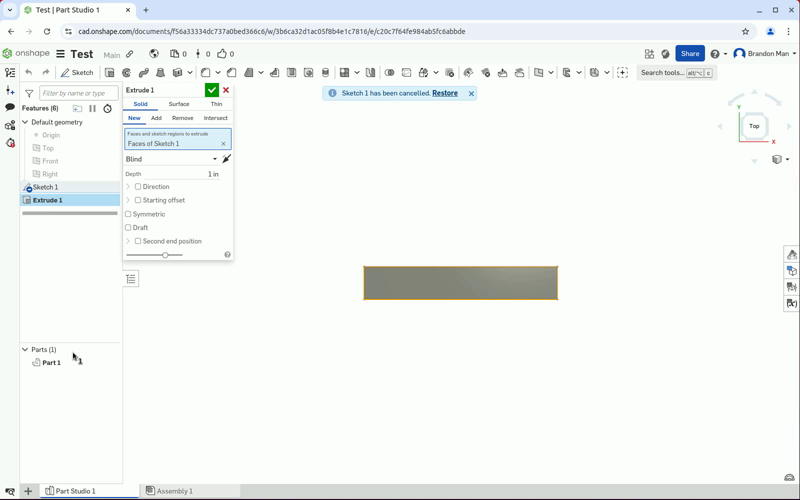
mouse_move(143, 106)
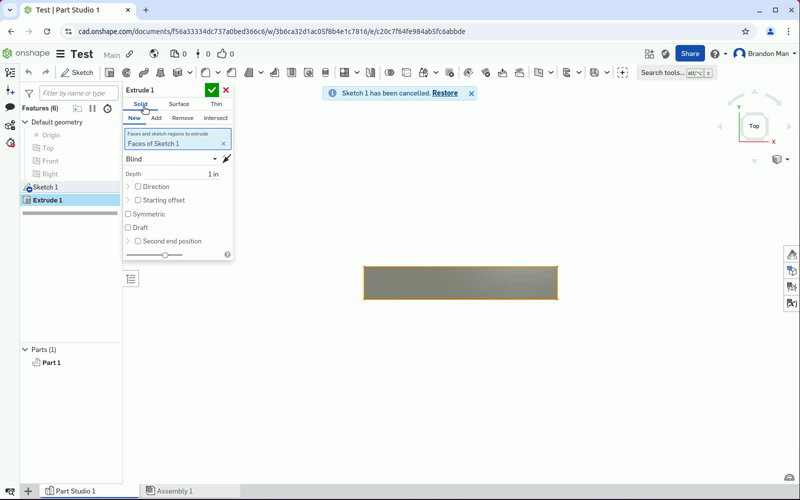
click(143, 106)
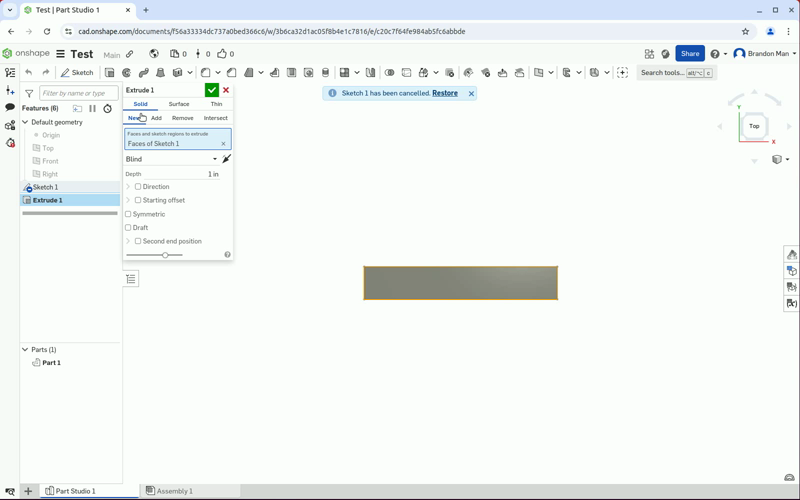
mouse_move(137, 120)
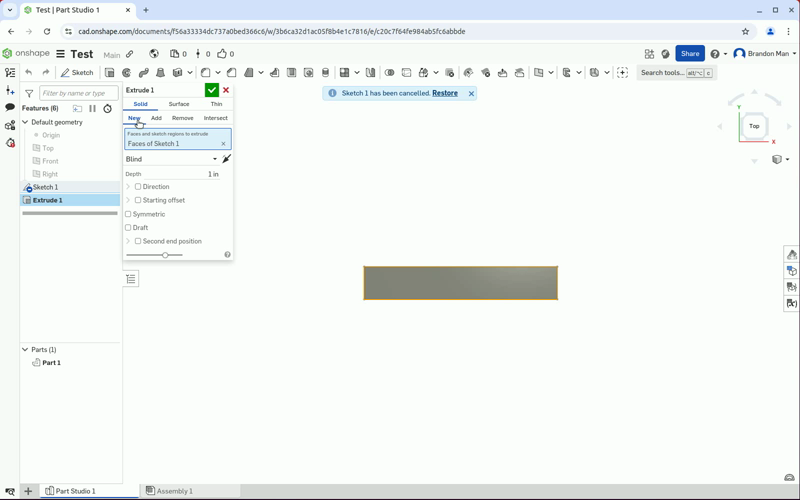
click(137, 120)
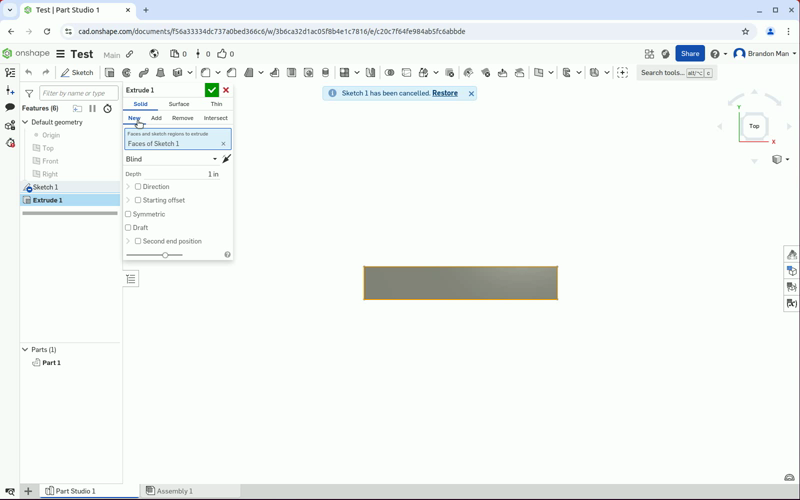
key(tab, 4)
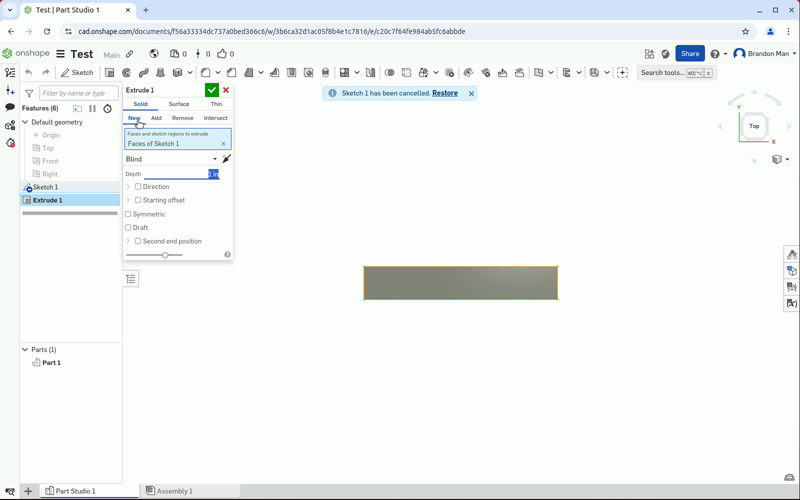
text(6.499)
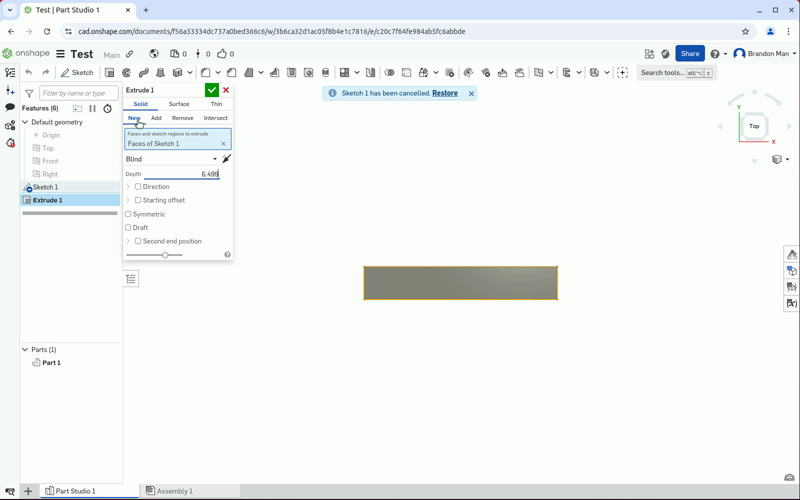
key(enter)
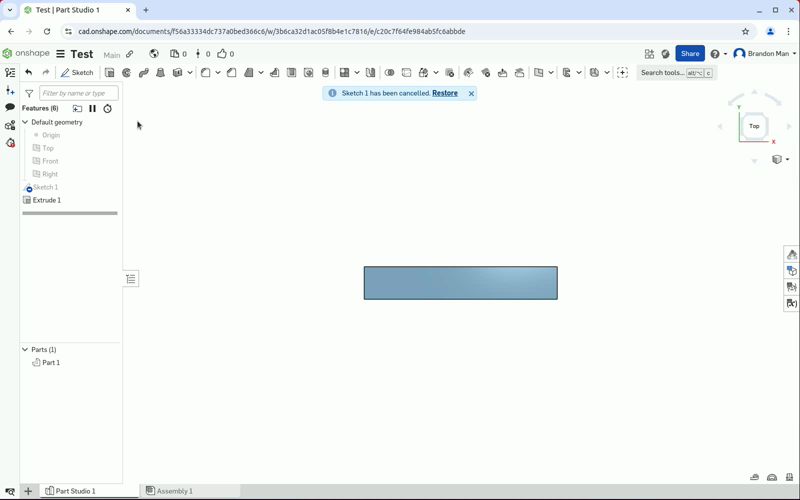
key(shift+h)
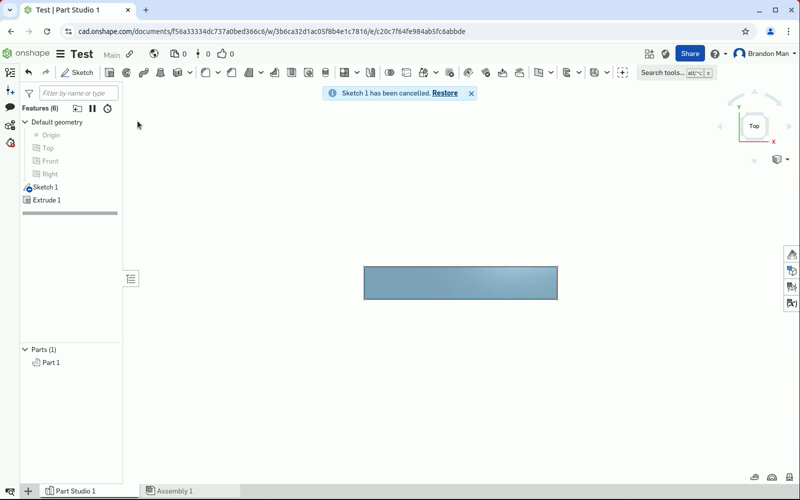
key(shift+h)
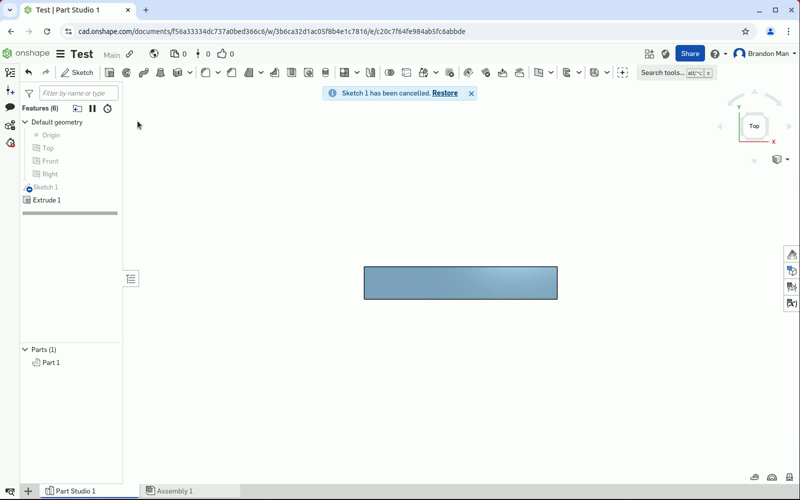
mouse_move(73, 189)
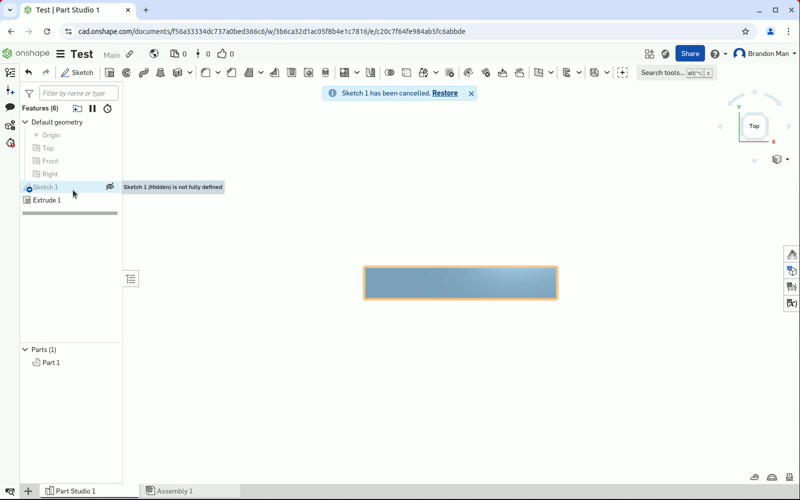
click(73, 189)
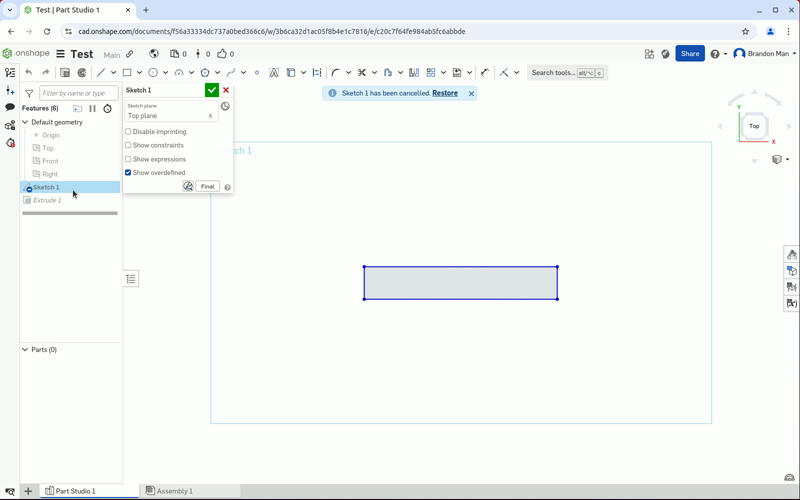
mouse_move(229, 92)
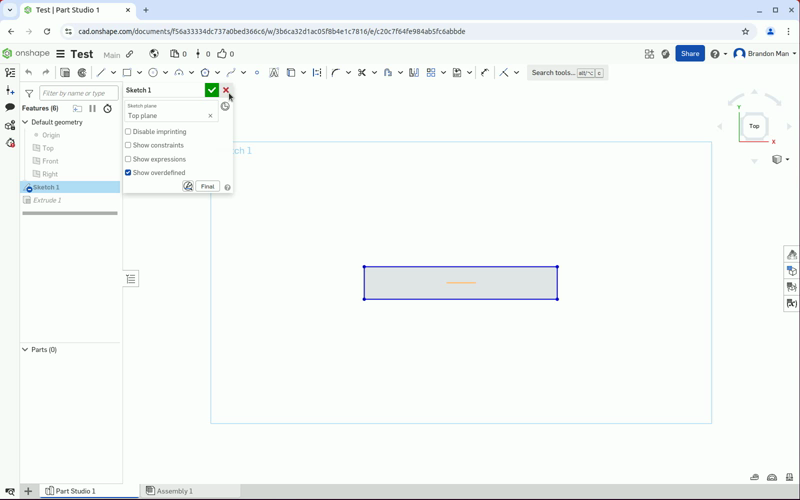
click(229, 92)
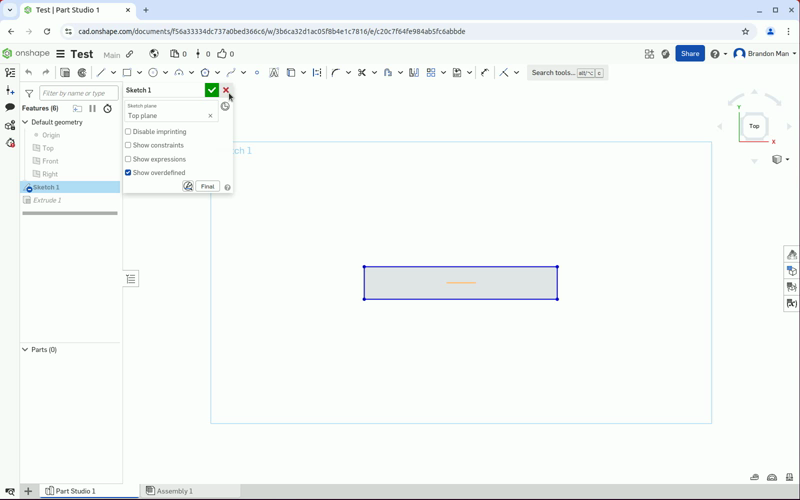
key(shift+s)
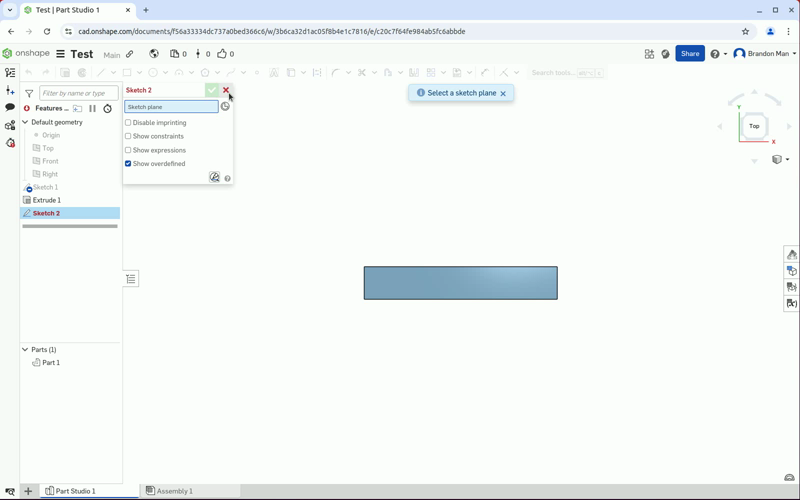
mouse_move(73, 150)
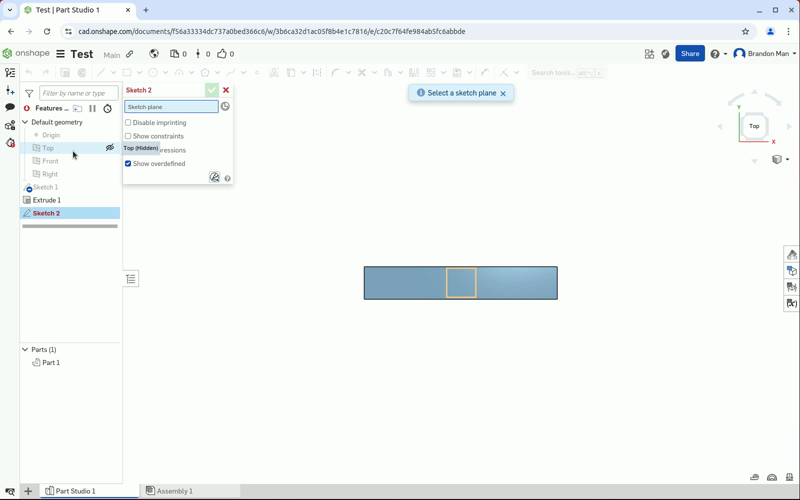
click(73, 150)
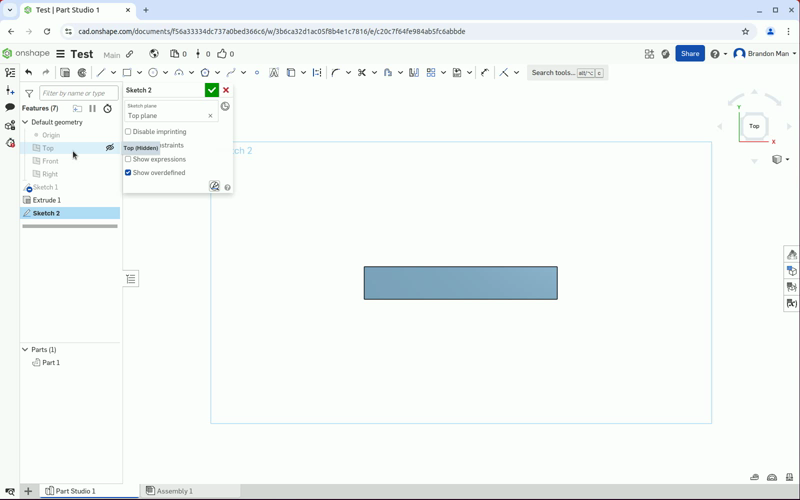
mouse_move(73, 352)
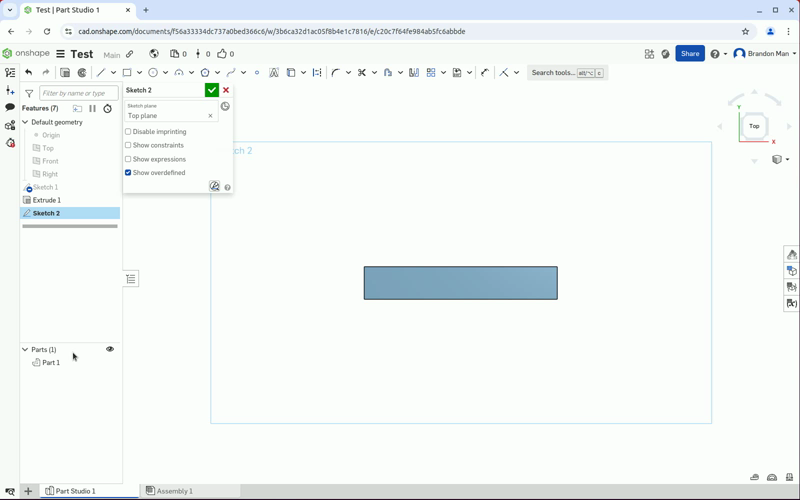
key(y)
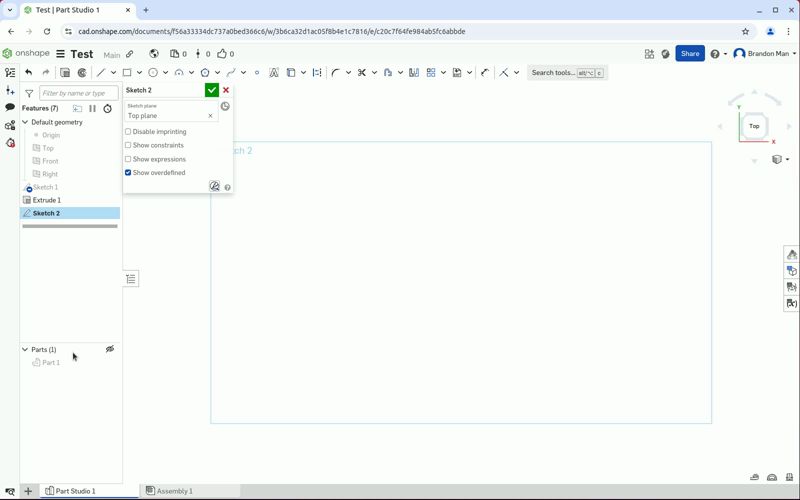
key(l)
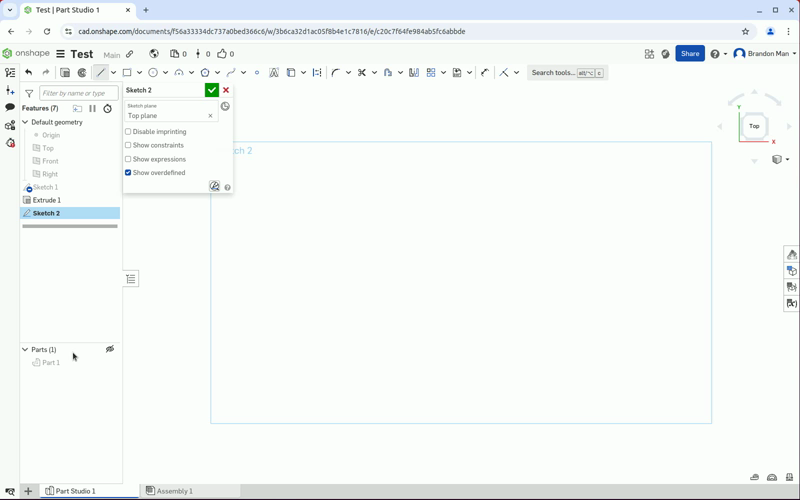
key_down(shift)
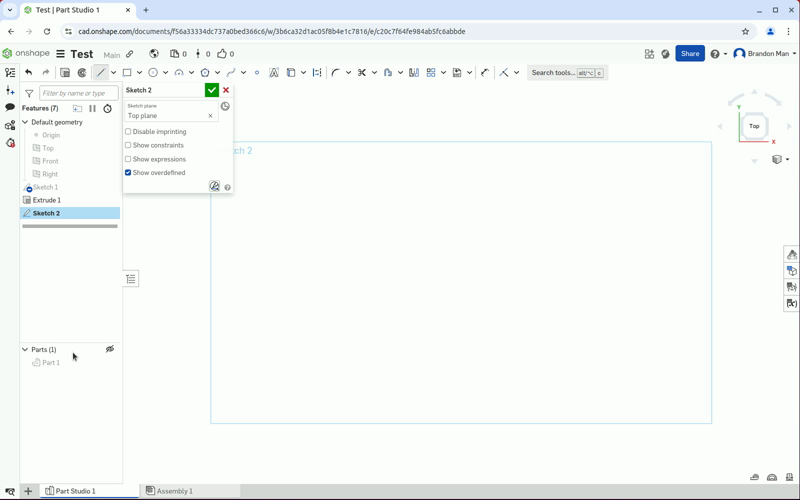
mouse_move(364, 299)
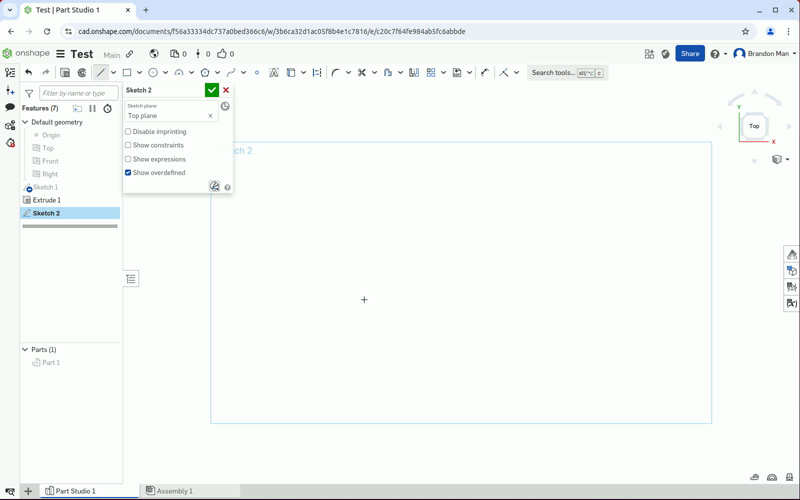
click(364, 299)
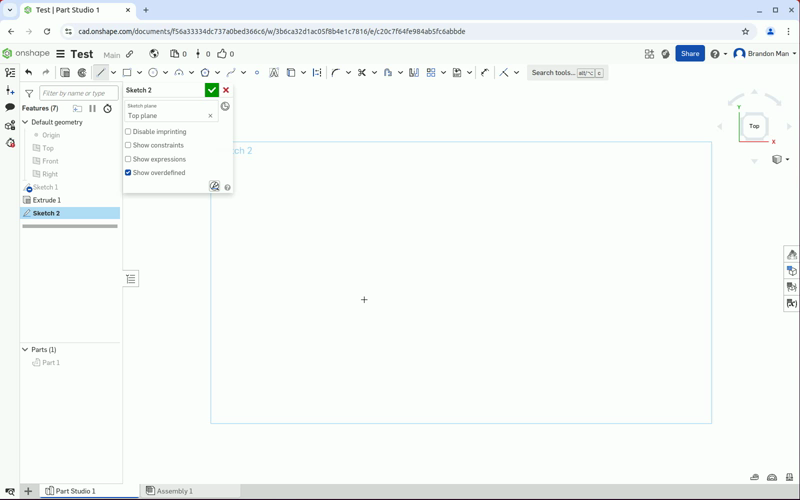
key_up(shift)
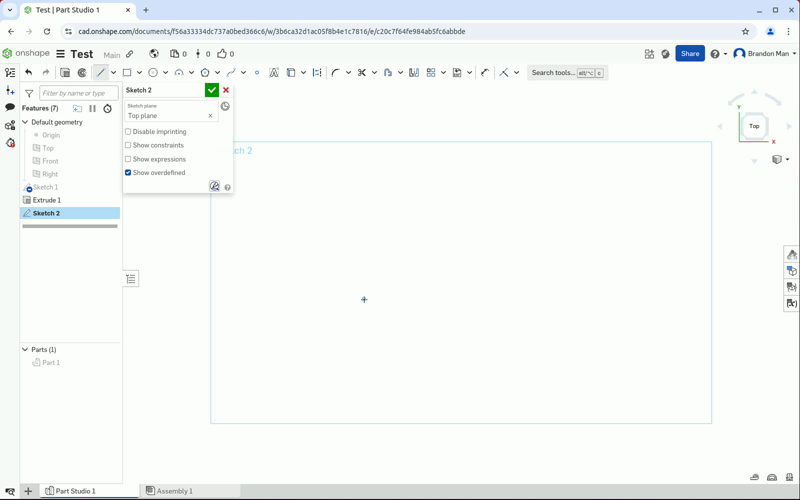
key_down(shift)
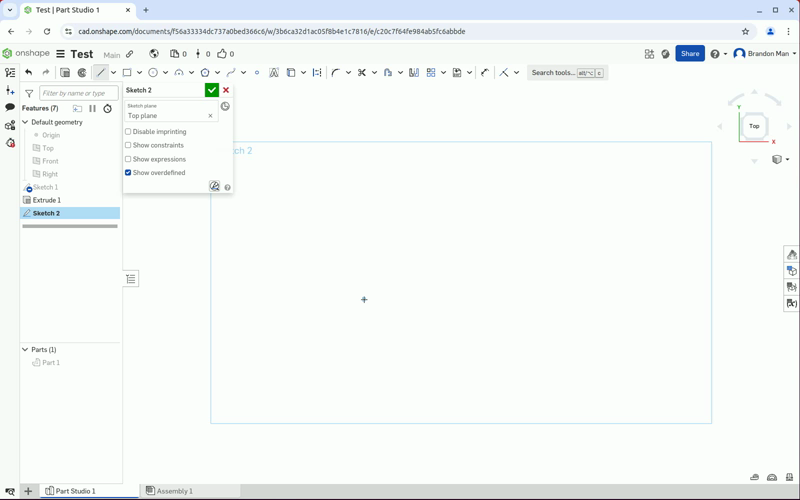
mouse_move(557, 299)
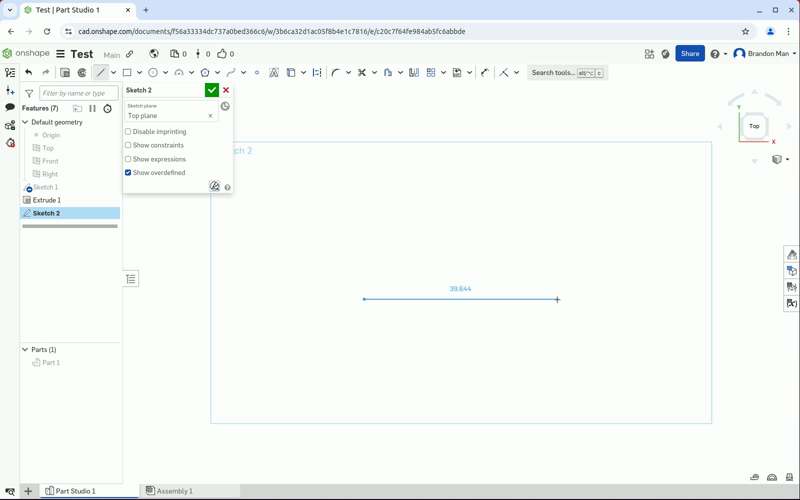
click(557, 299)
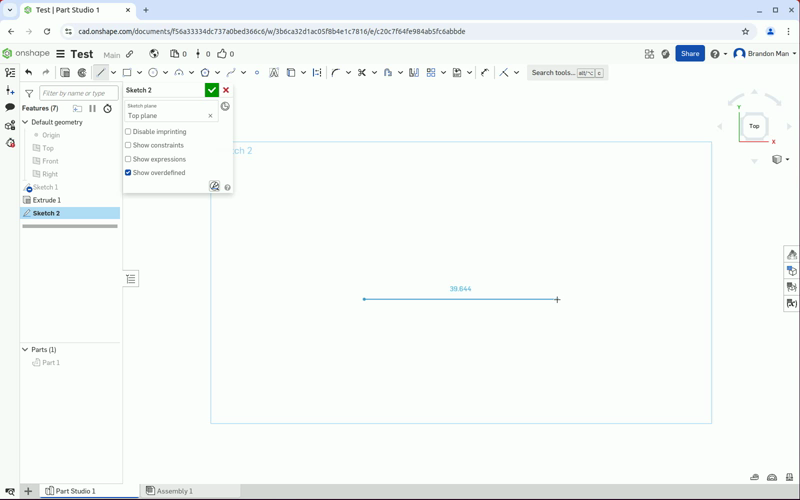
key_up(shift)
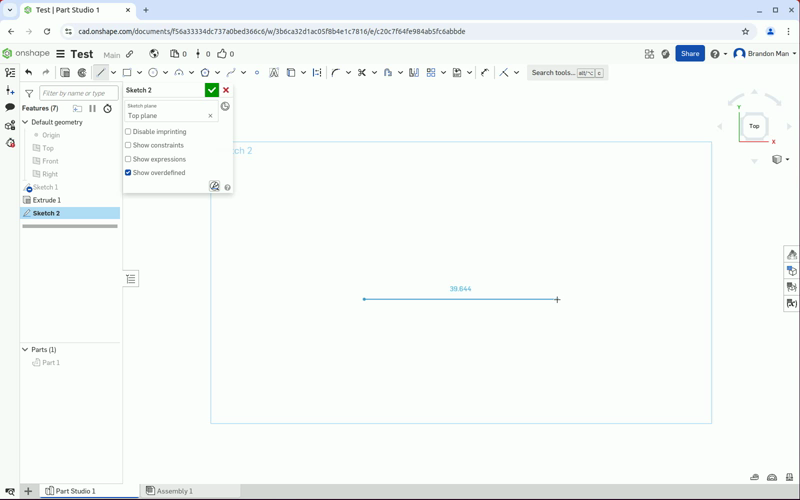
key_down(shift)
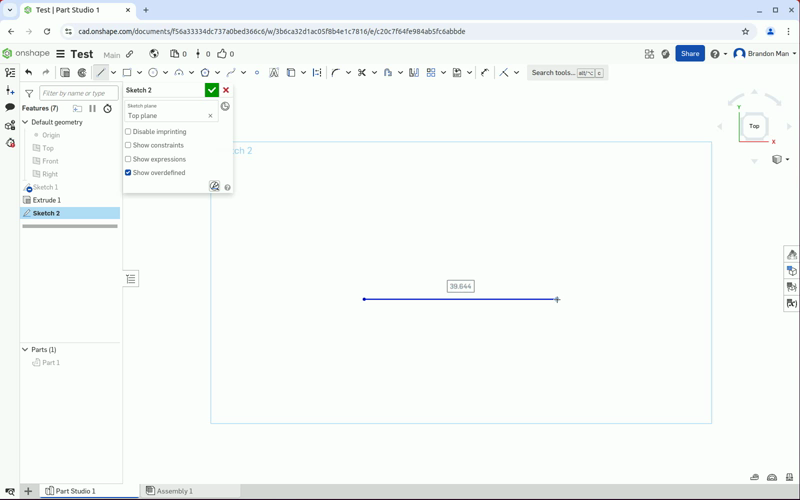
mouse_move(587, 299)
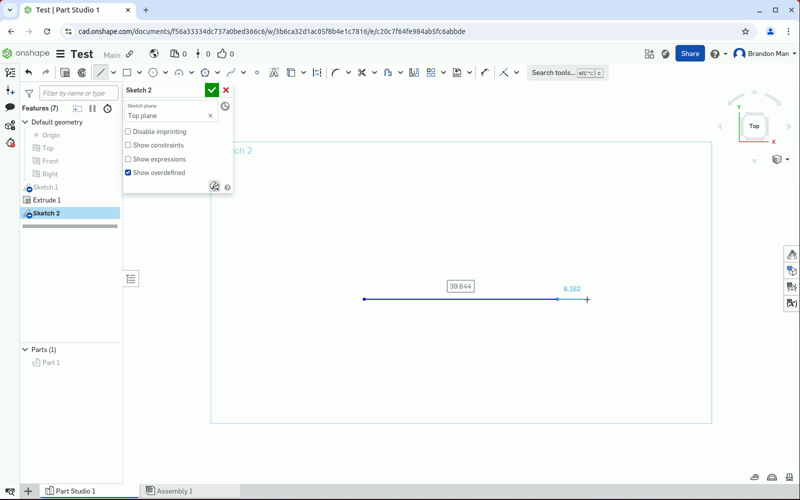
mouse_move(557, 266)
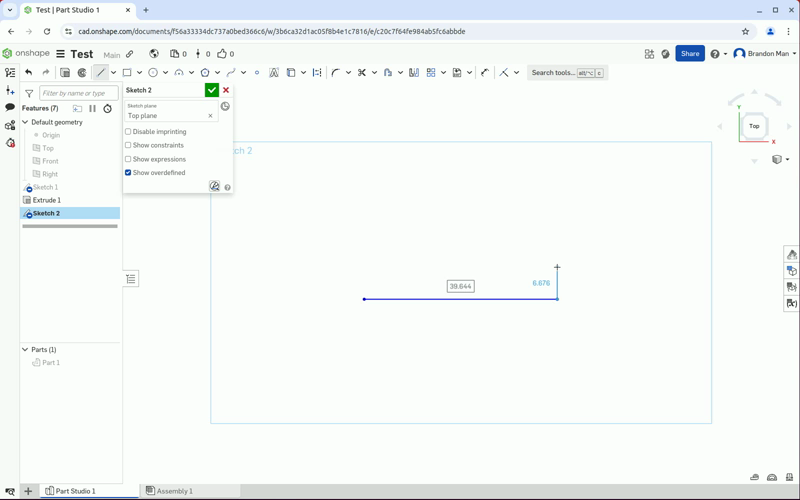
click(557, 266)
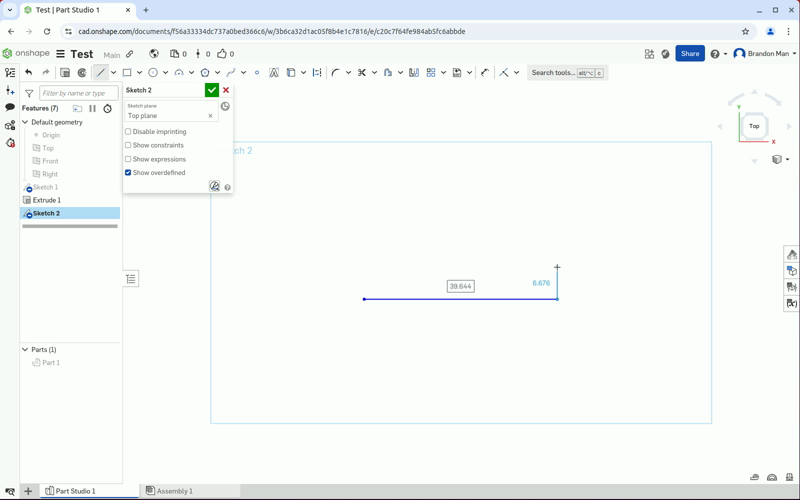
key_up(shift)
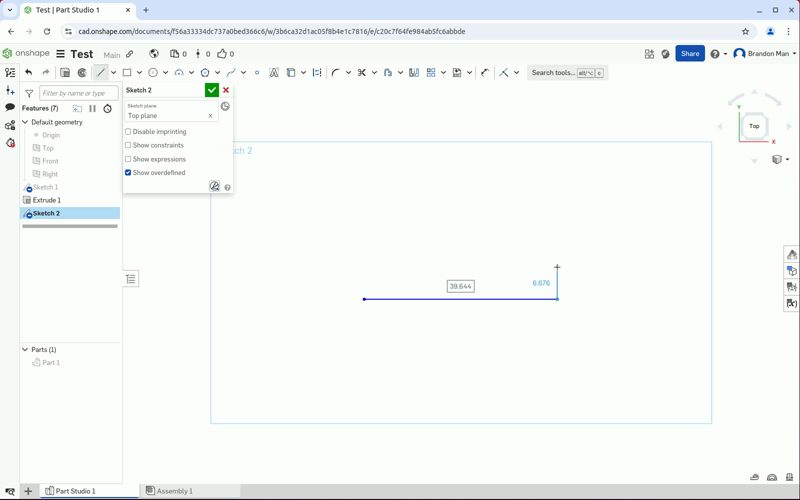
key_down(shift)
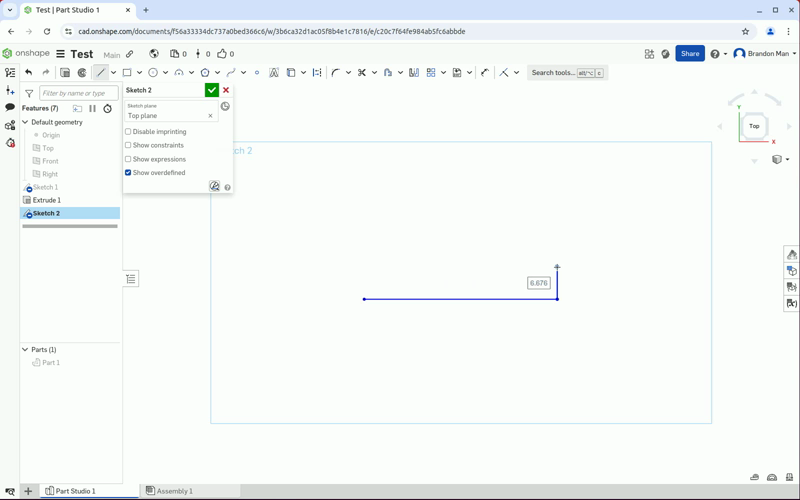
mouse_move(364, 266)
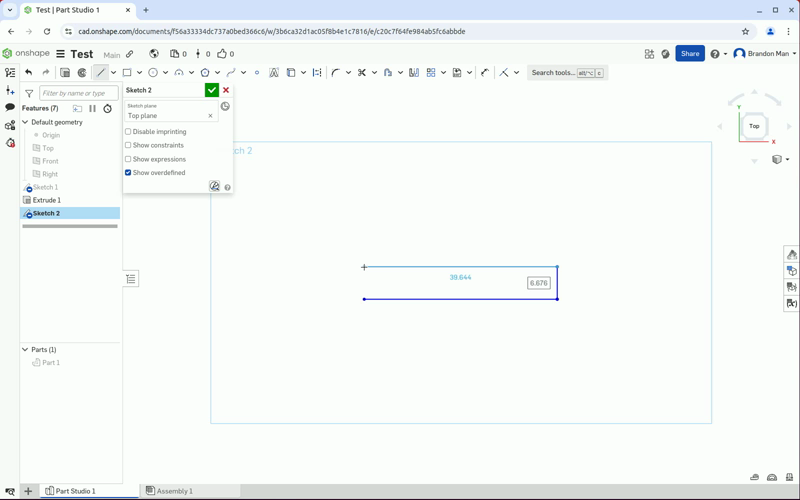
click(364, 266)
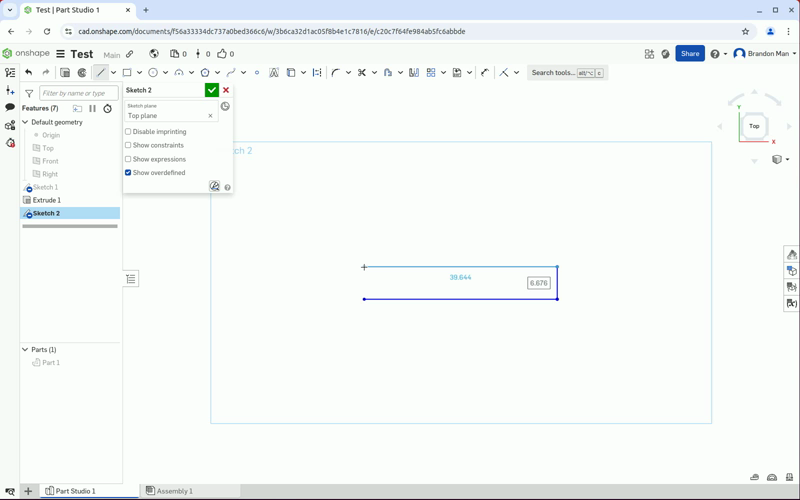
key_up(shift)
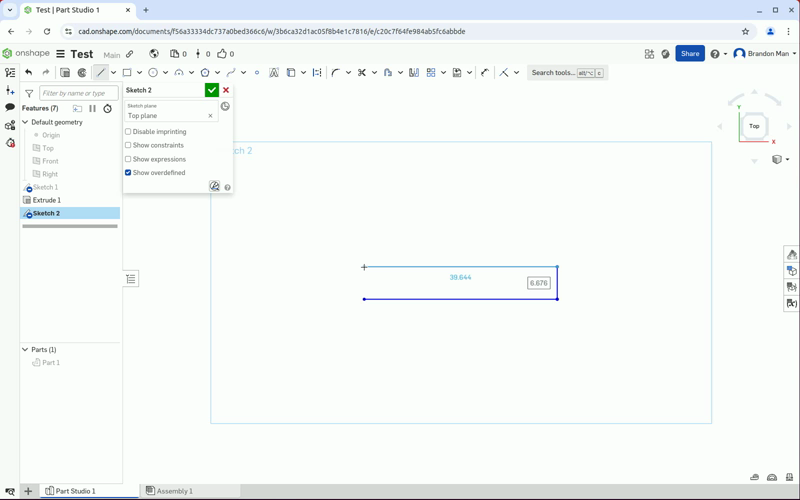
mouse_move(394, 266)
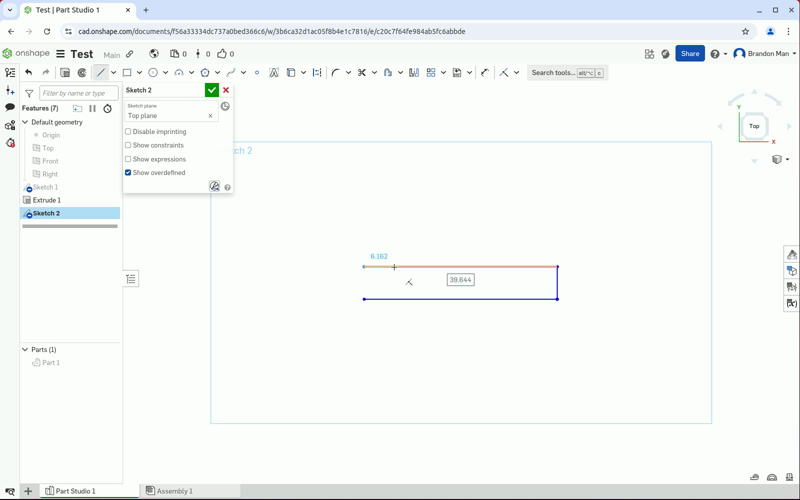
key_down(shift)
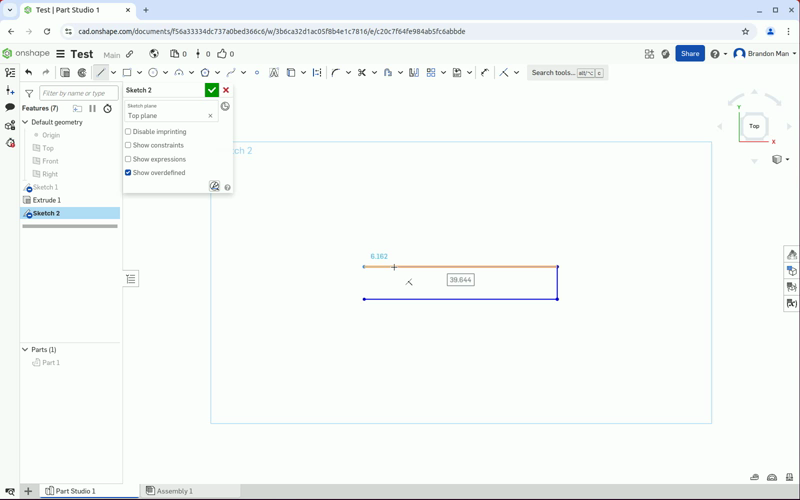
mouse_move(364, 299)
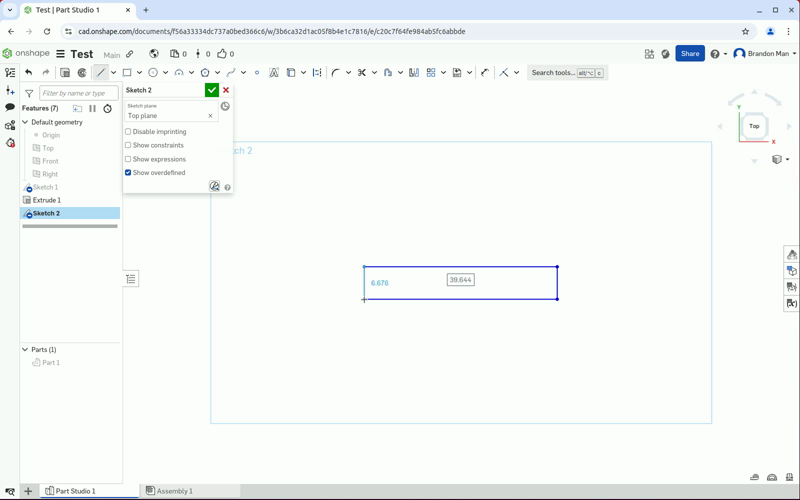
key_up(shift)
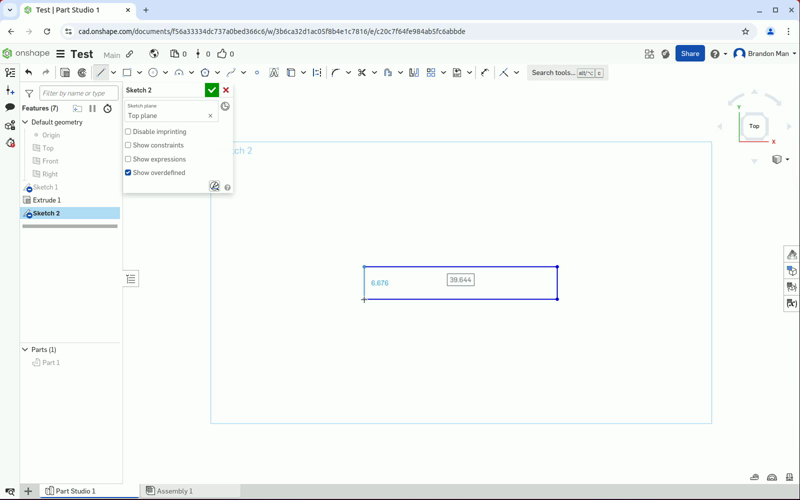
click(364, 299)
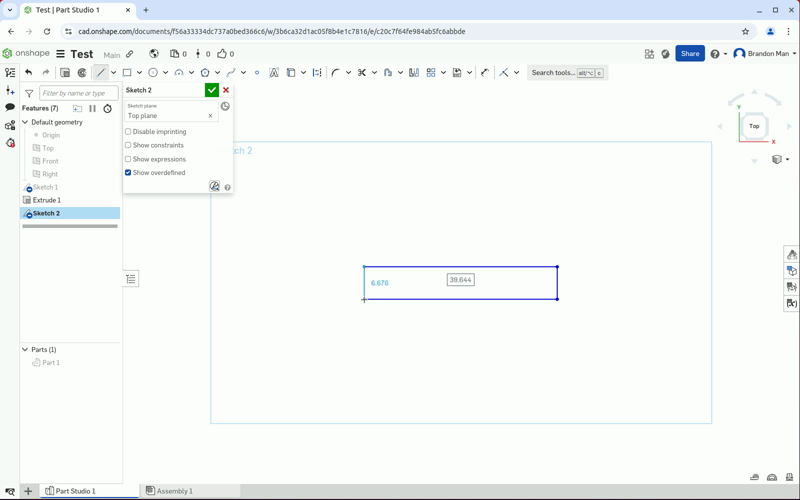
key(esc)
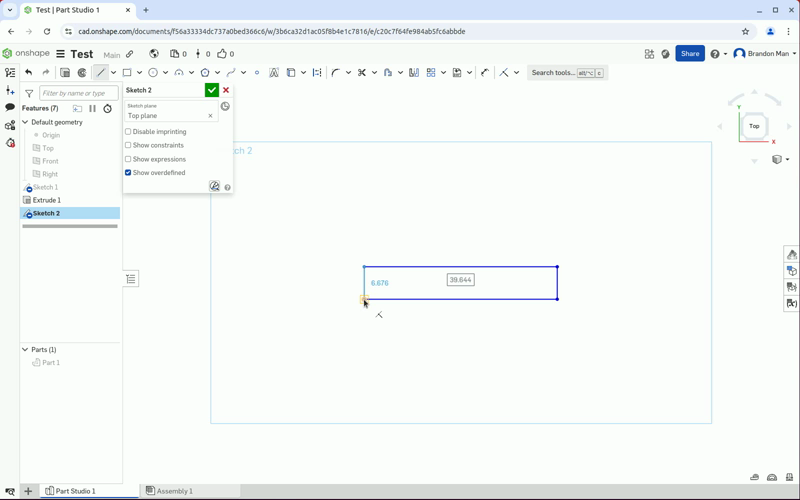
mouse_move(445, 291)
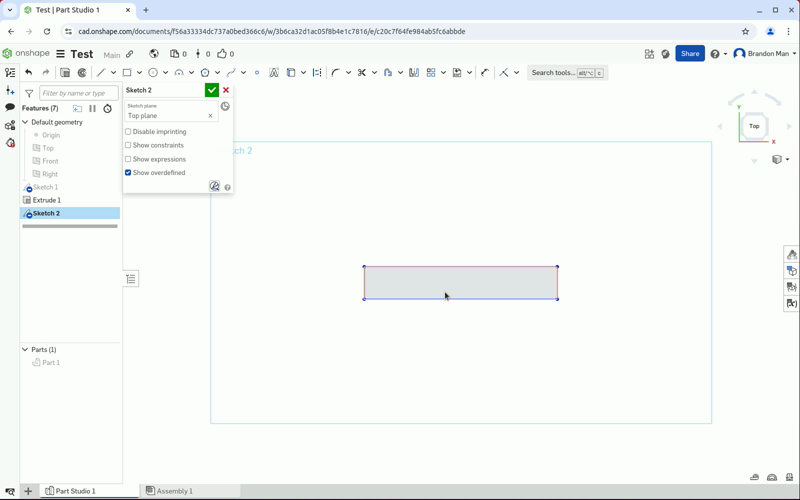
click(445, 291)
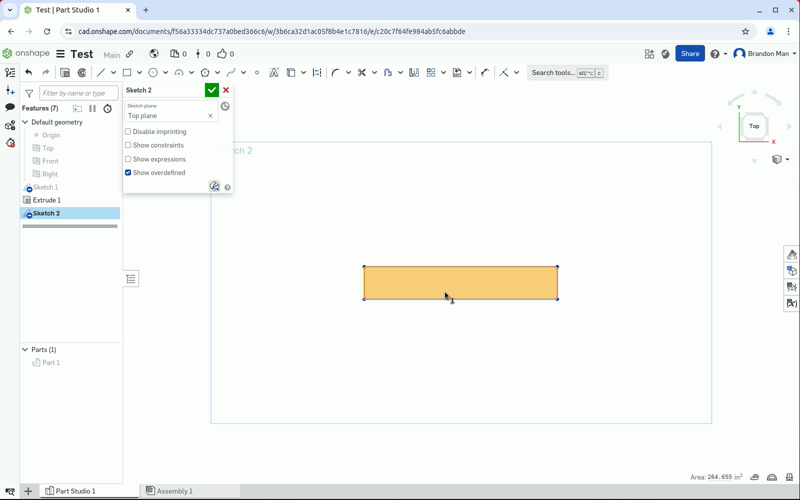
mouse_move(73, 352)
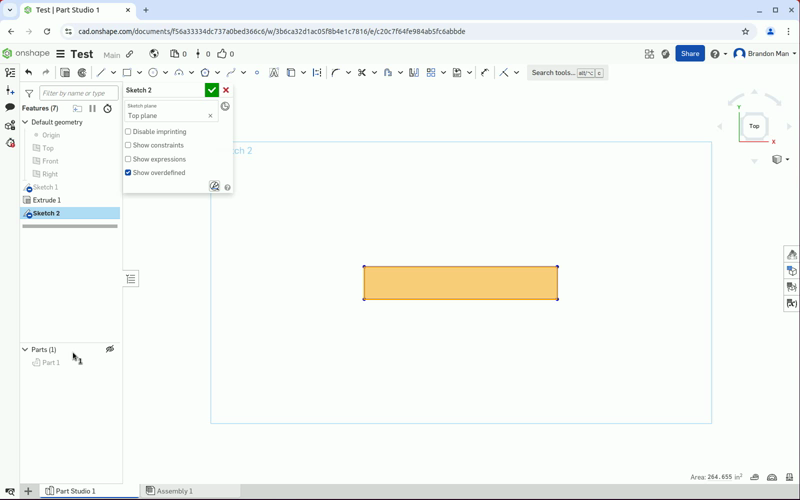
key(shift+y)
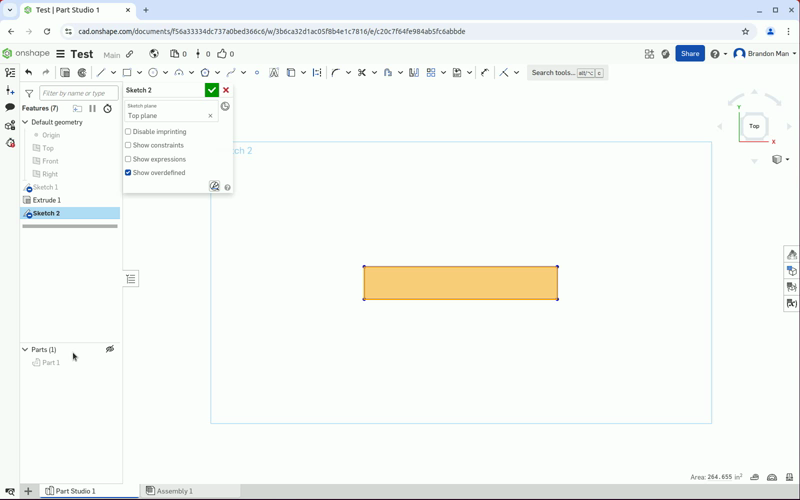
key(shift+e)
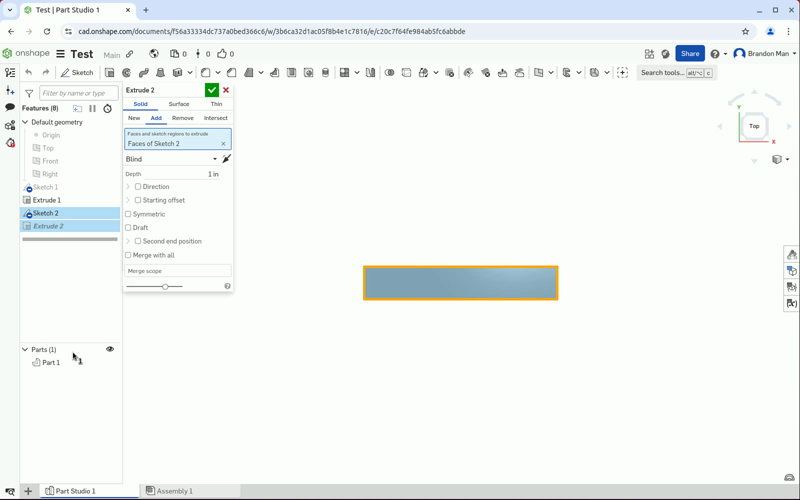
mouse_move(143, 106)
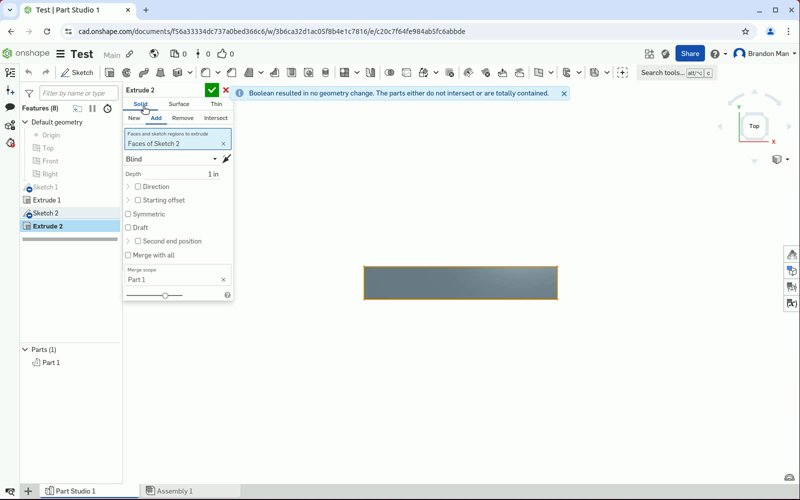
click(143, 106)
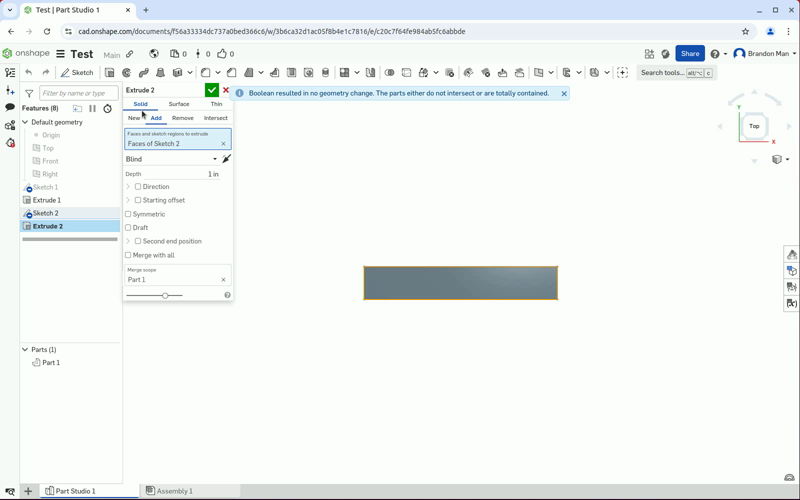
mouse_move(137, 120)
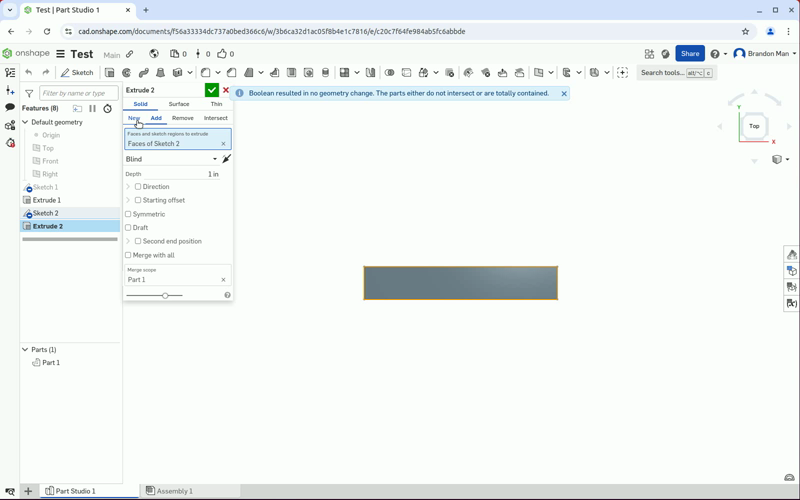
click(137, 120)
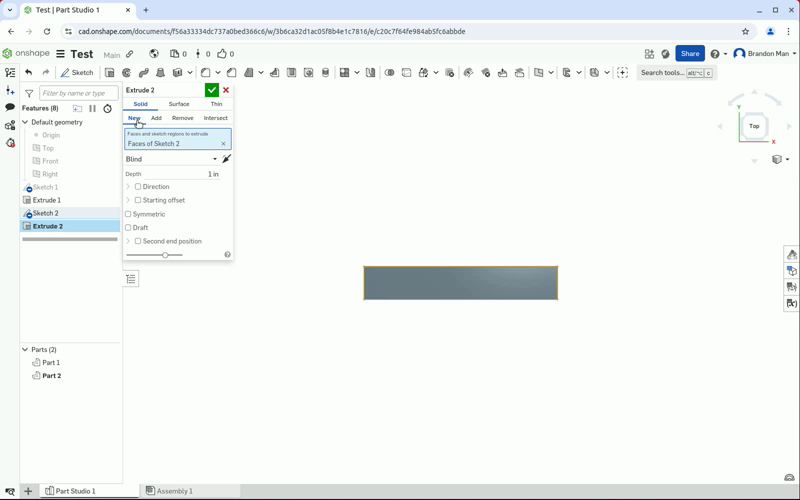
key(tab, 4)
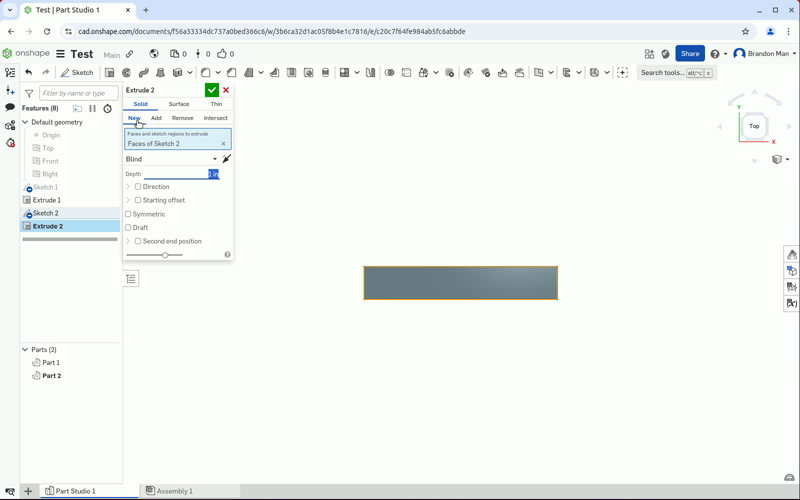
text(6.499)
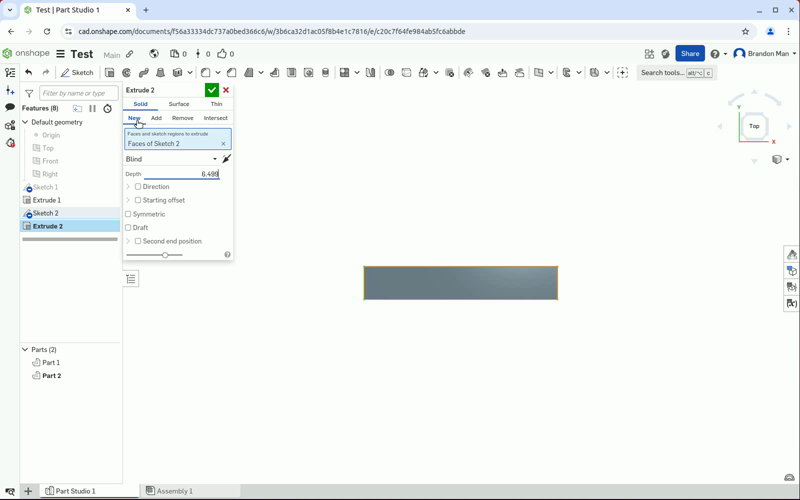
key(enter)
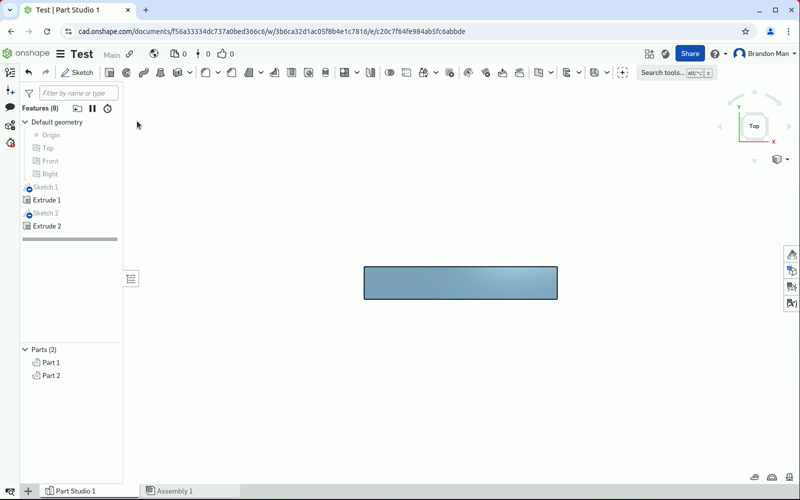
key(shift+h)
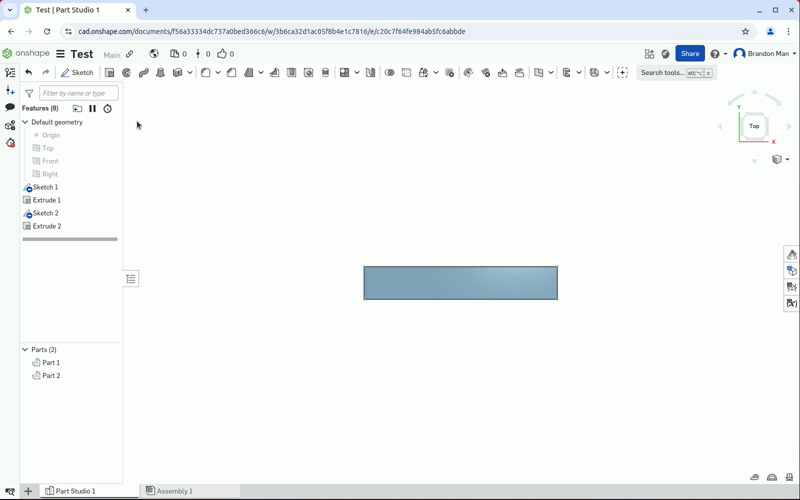
key(shift+h)
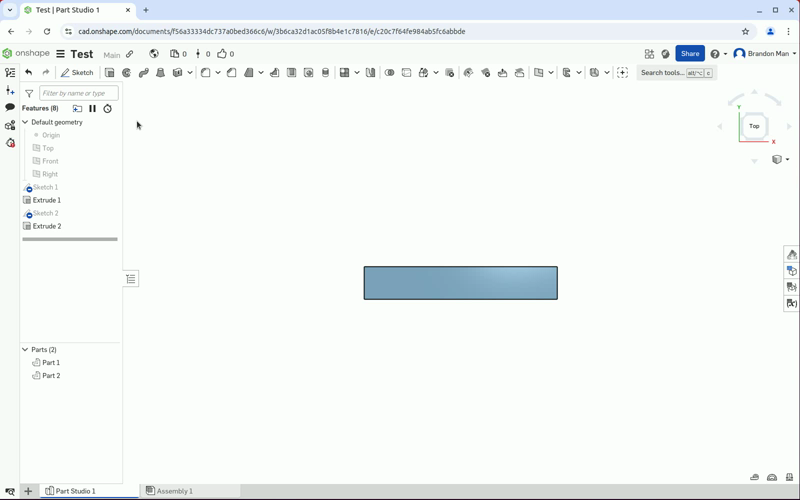
mouse_move(73, 189)
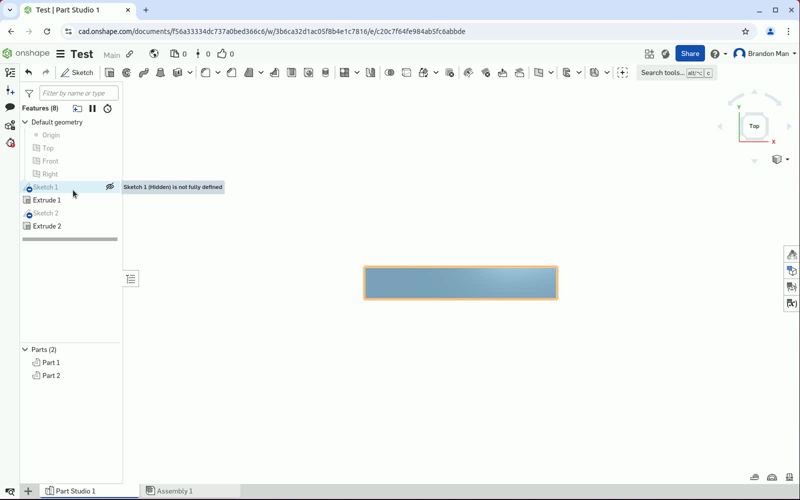
click(73, 189)
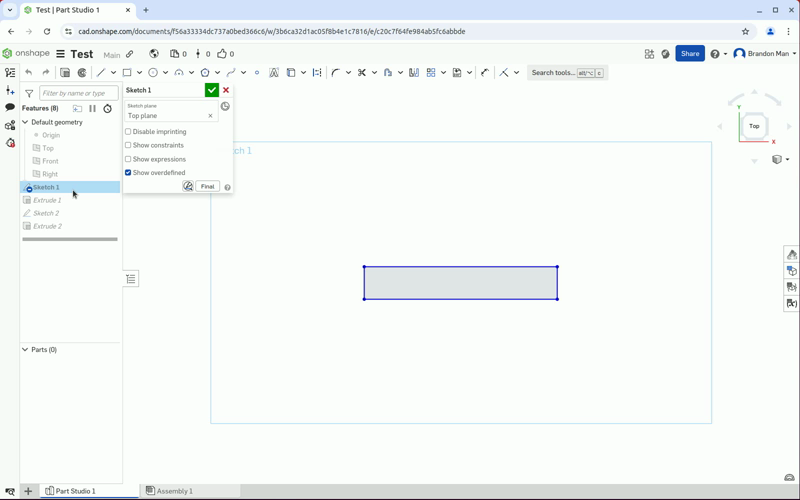
mouse_move(229, 92)
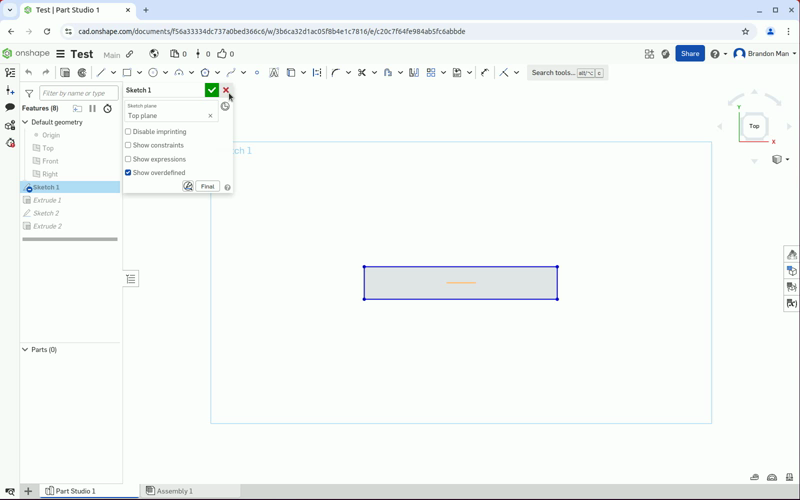
click(229, 92)
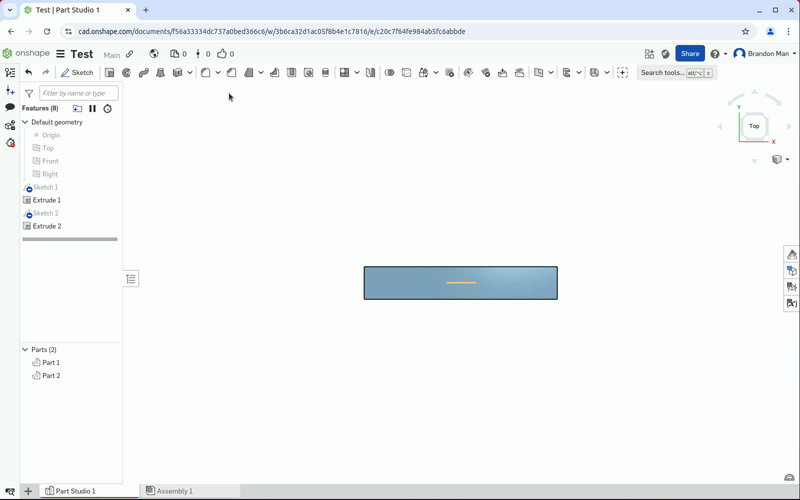
mouse_move(73, 352)
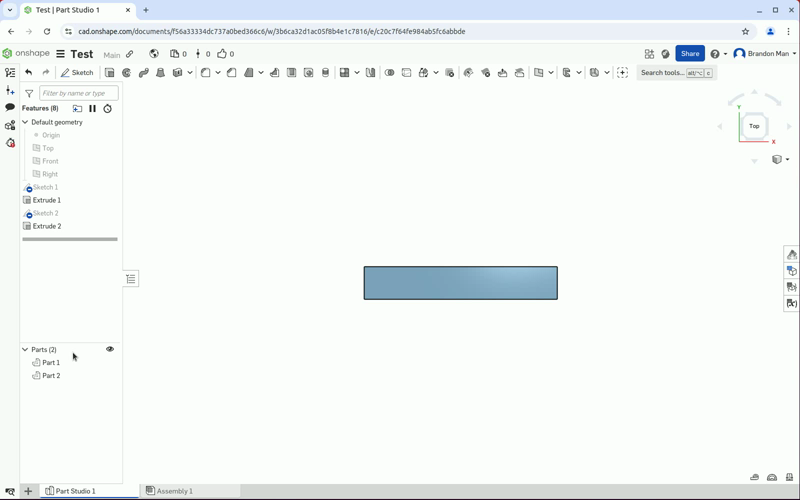
key(y)
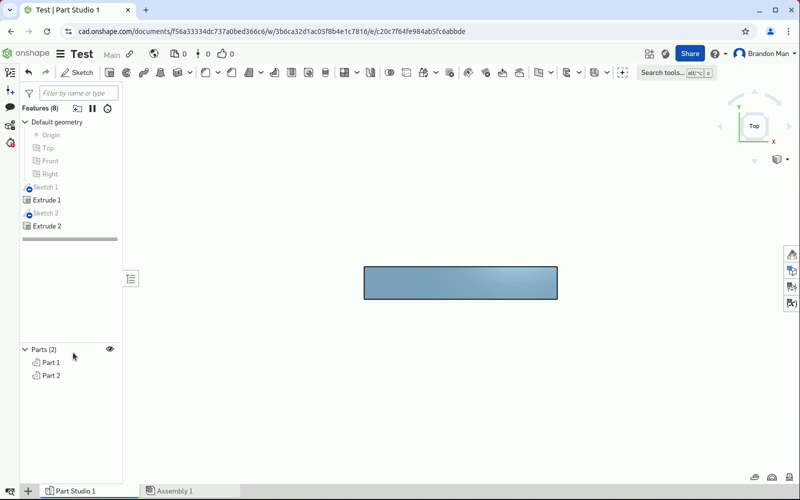
key(shift+p)
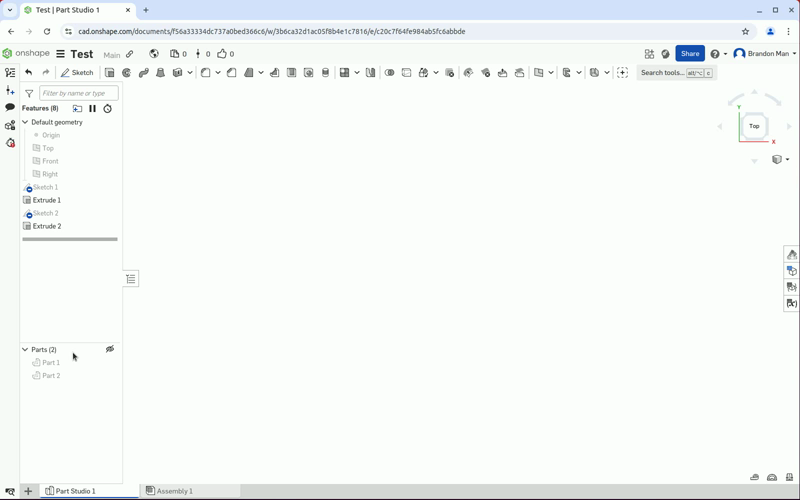
key(space)
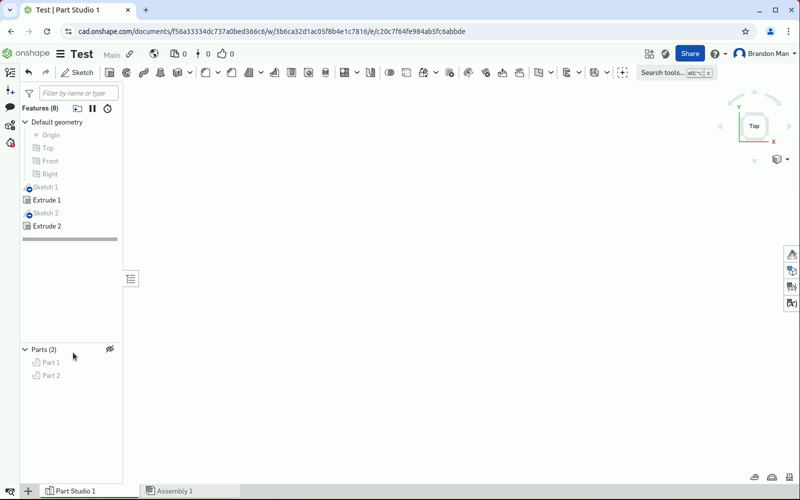
key_down(shift)
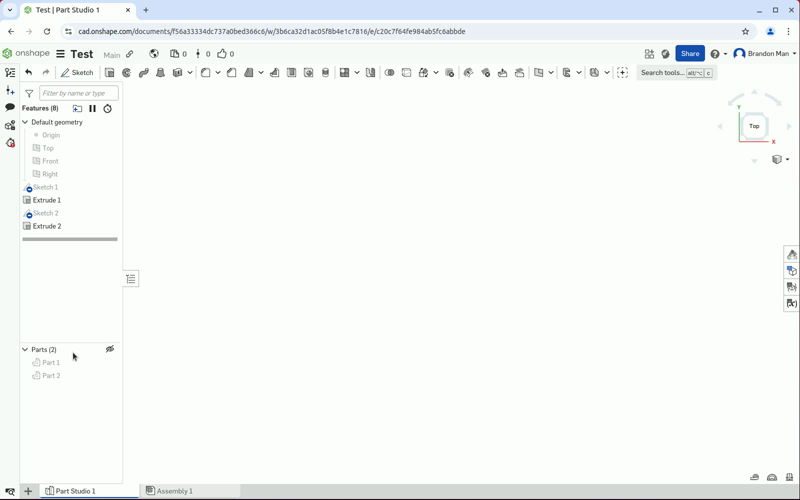
key(up)
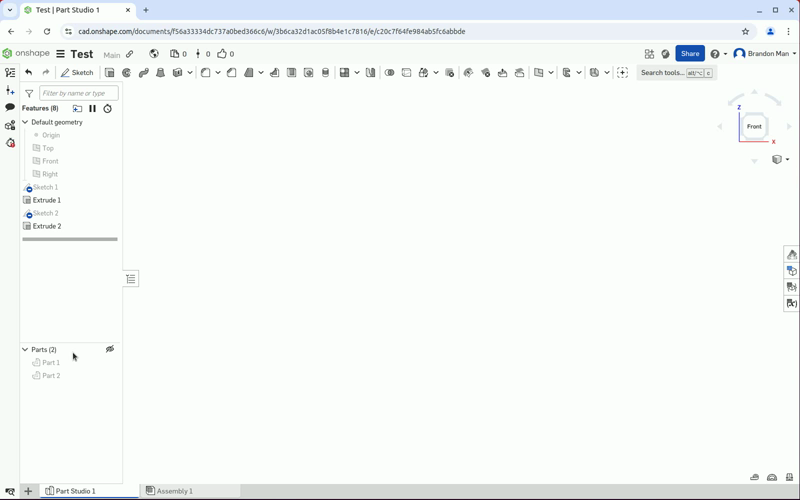
key_up(shift)
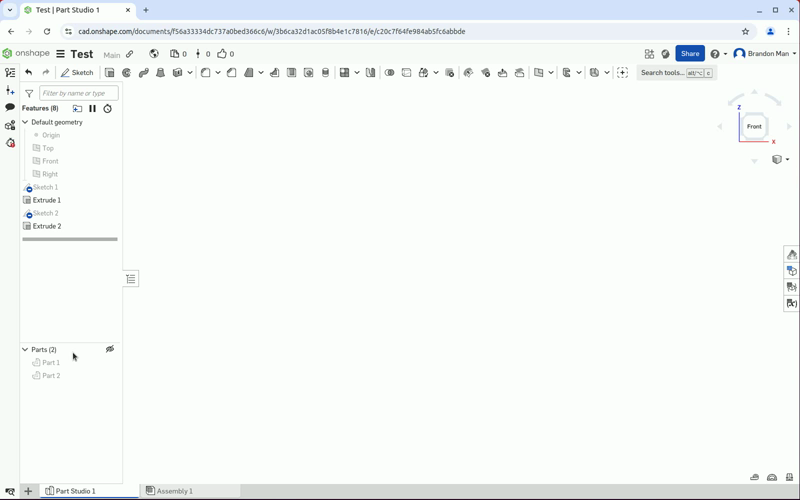
key(space)
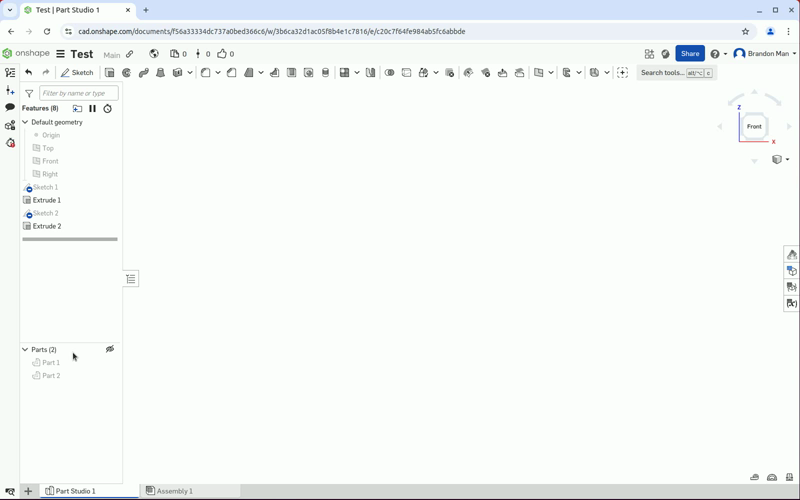
key_down(shift)
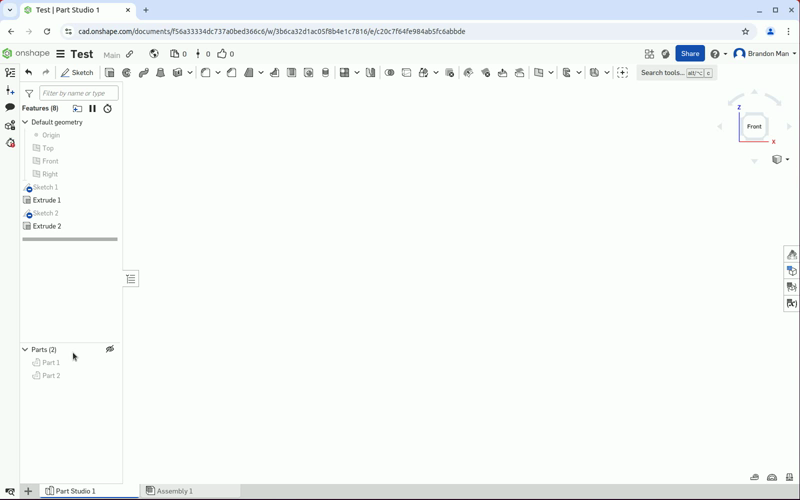
key(left)
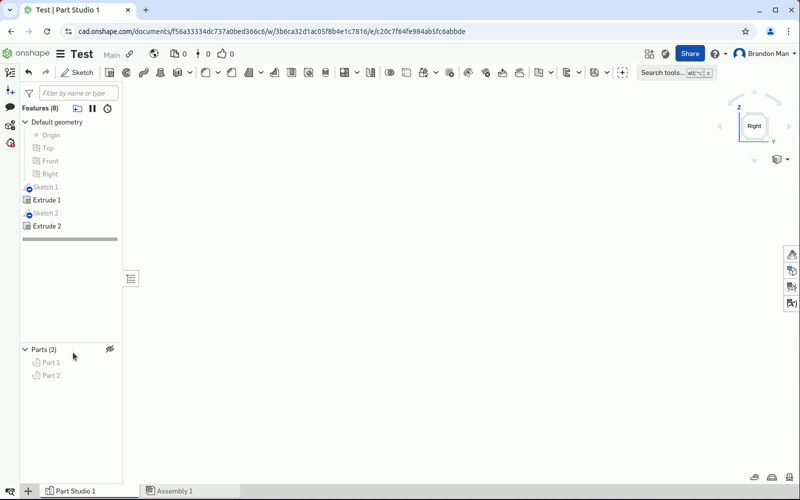
key_up(shift)
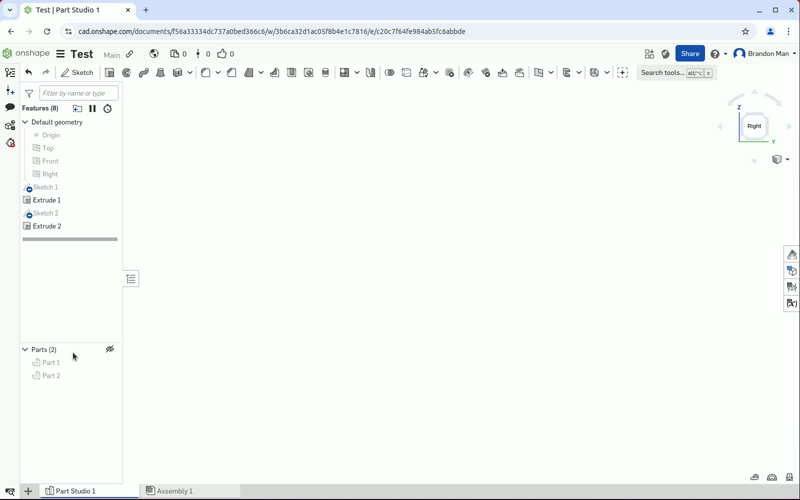
mouse_move(73, 352)
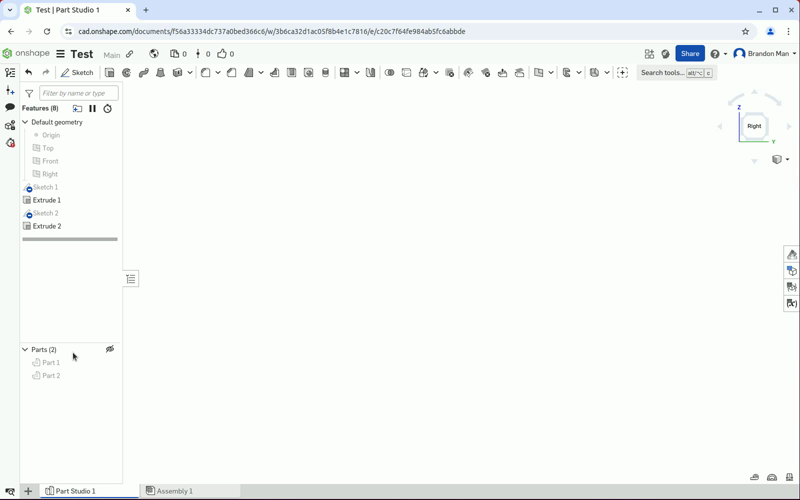
key(shift+y)
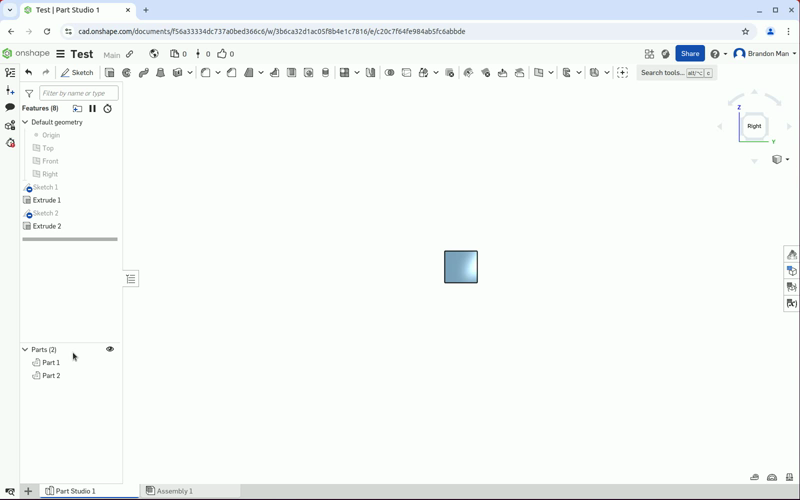
mouse_move(541, 75)
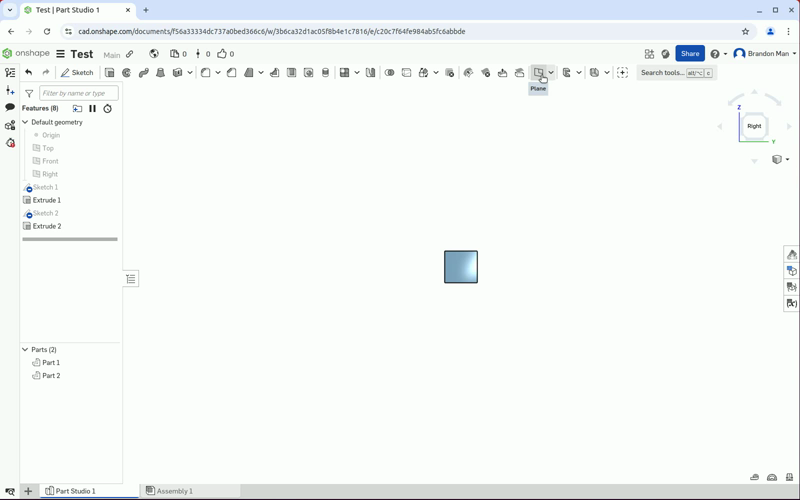
click(541, 75)
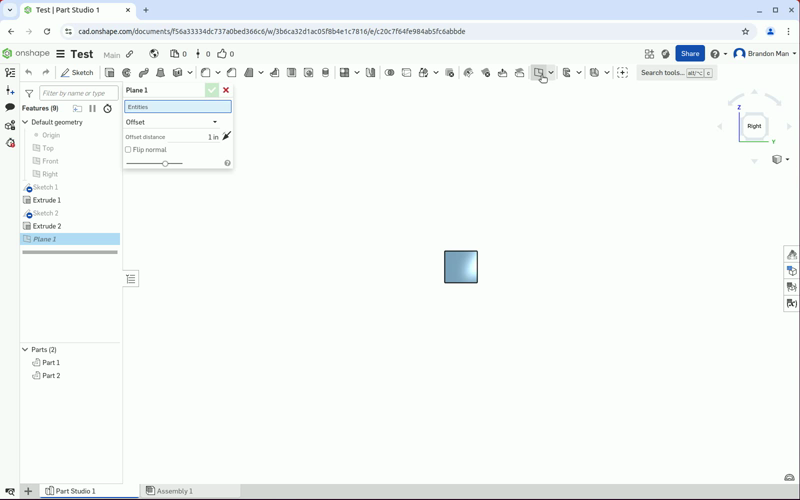
mouse_move(73, 176)
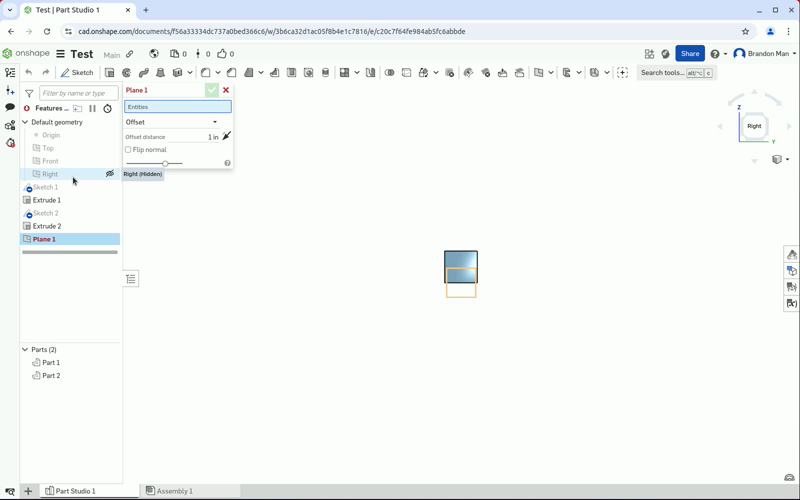
click(73, 176)
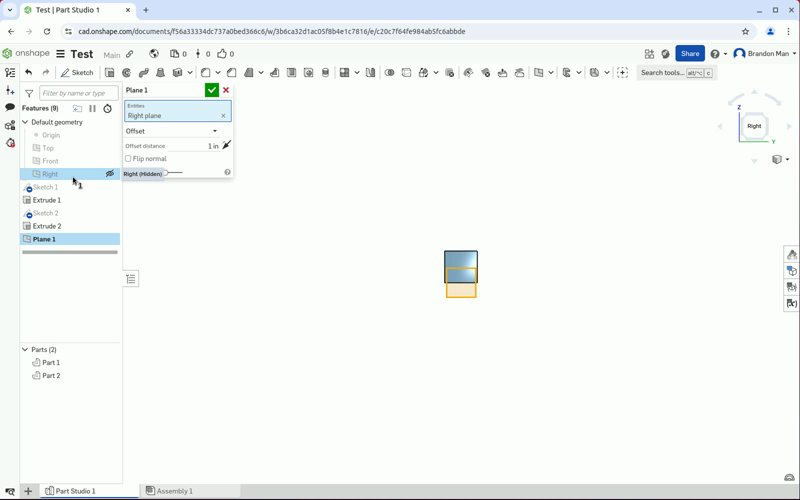
key(tab, 2)
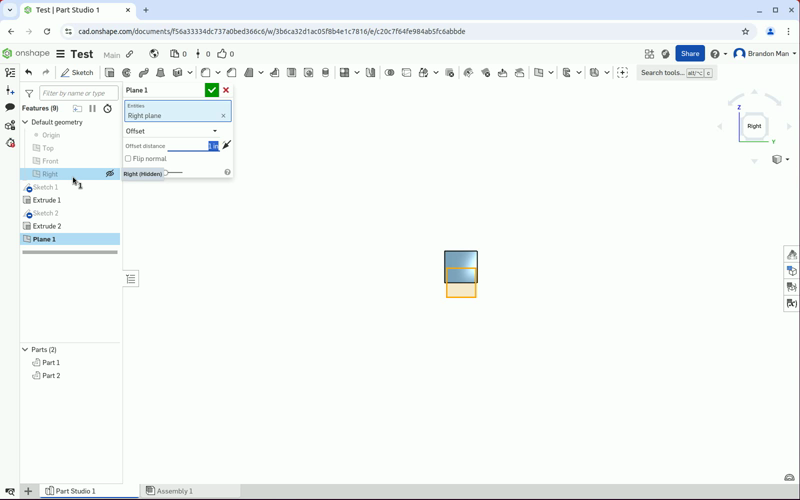
text(19.75)
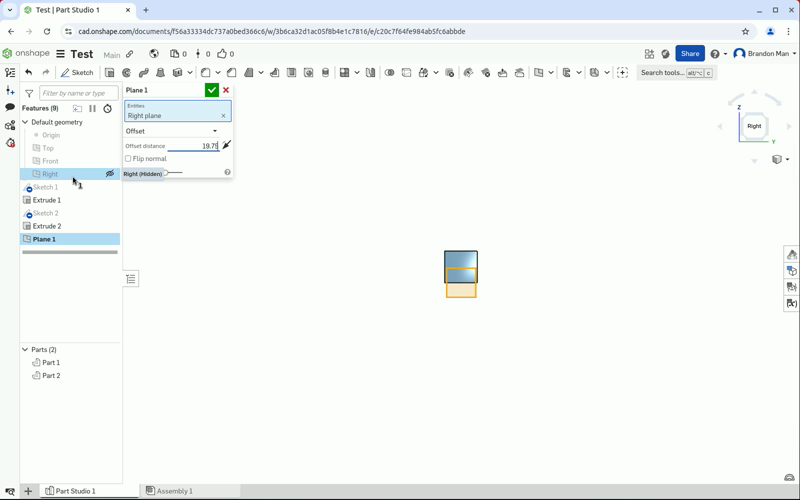
key(enter, 2)
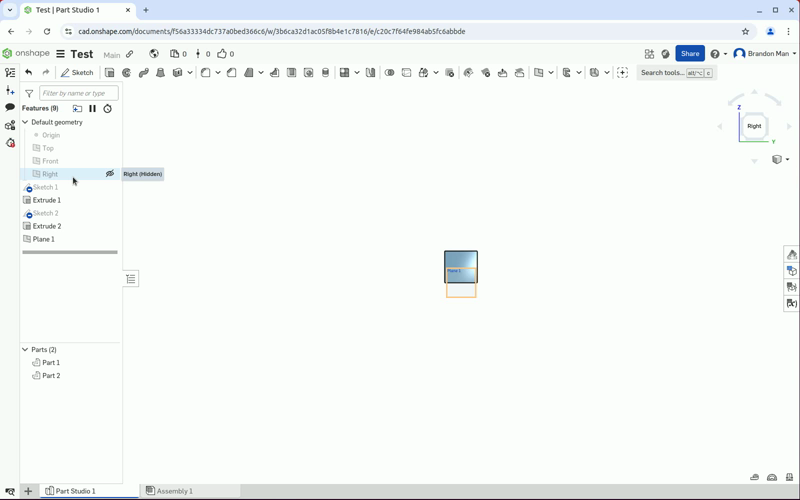
key(shift+s)
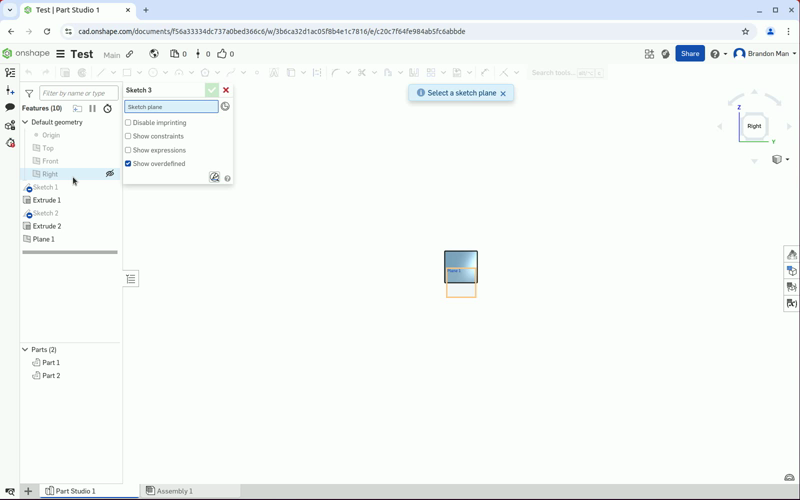
mouse_move(73, 241)
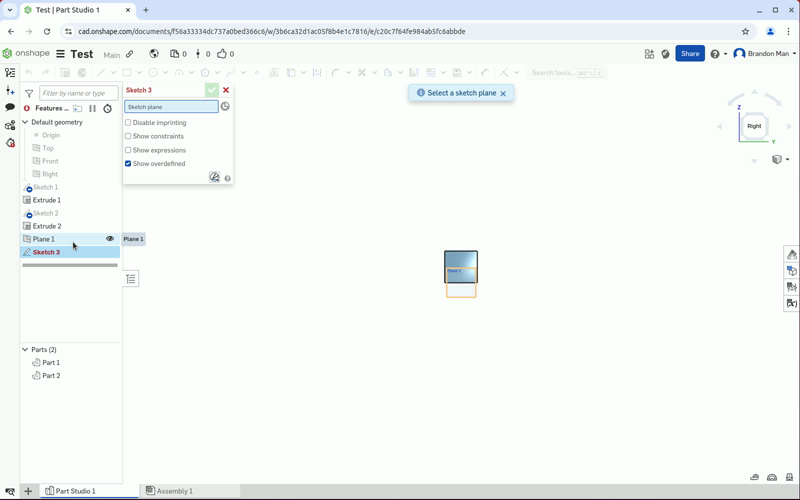
click(73, 241)
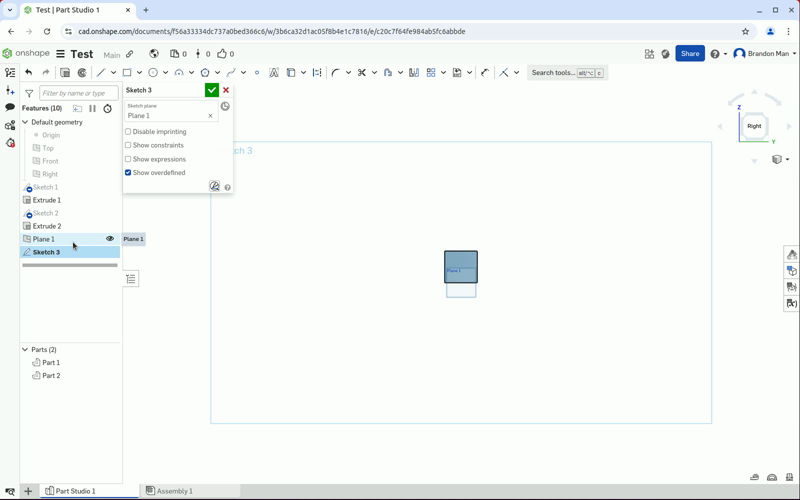
mouse_move(73, 352)
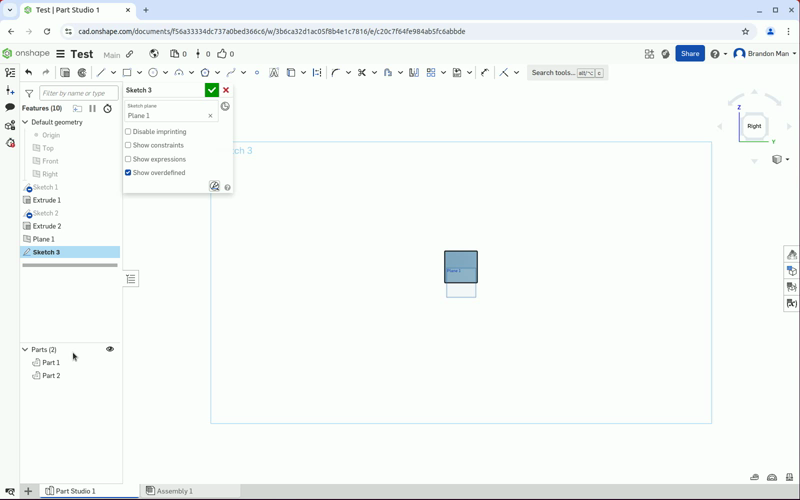
key(y)
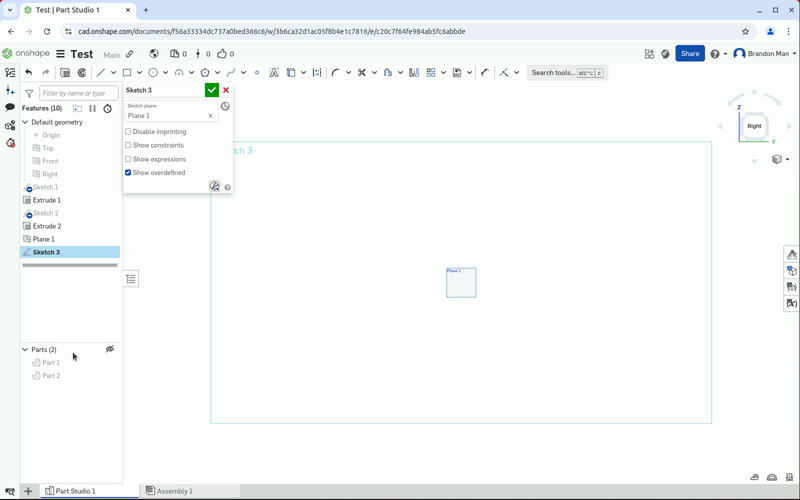
key(l)
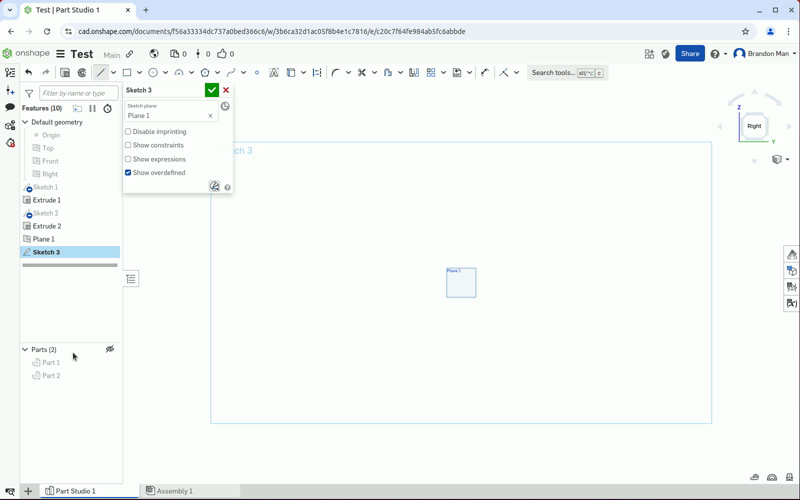
key_down(shift)
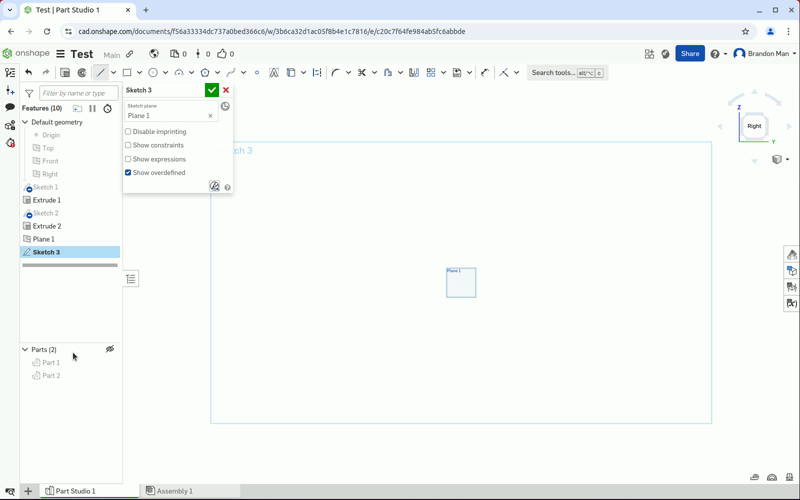
mouse_move(457, 270)
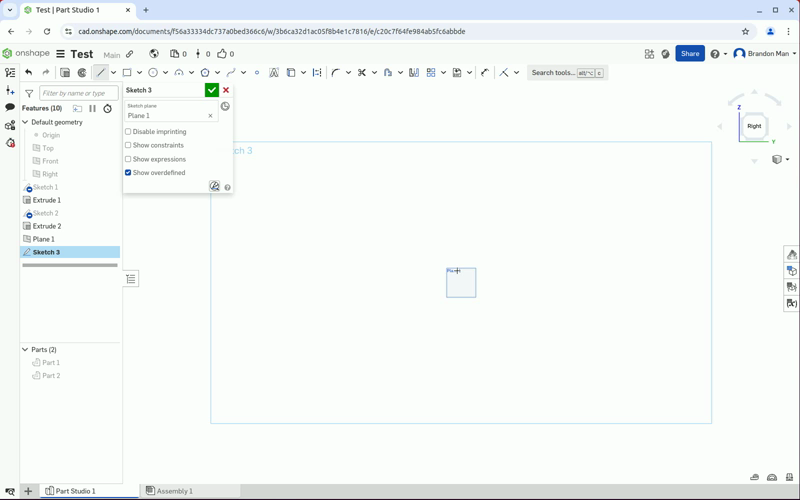
click(457, 270)
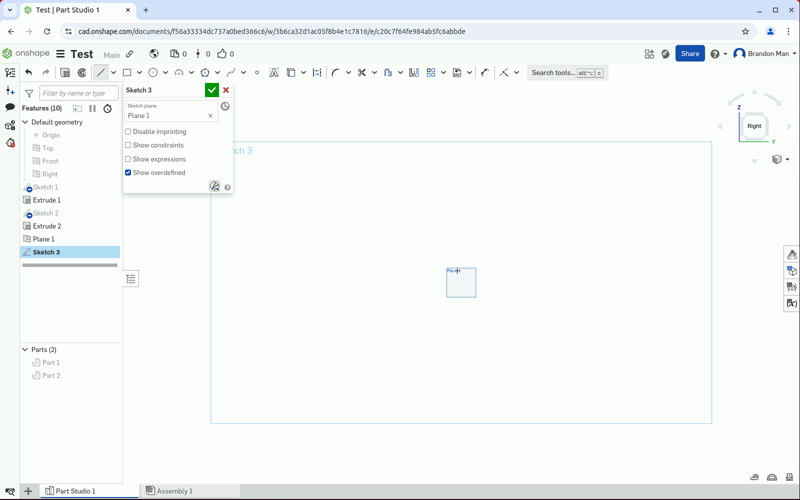
key_up(shift)
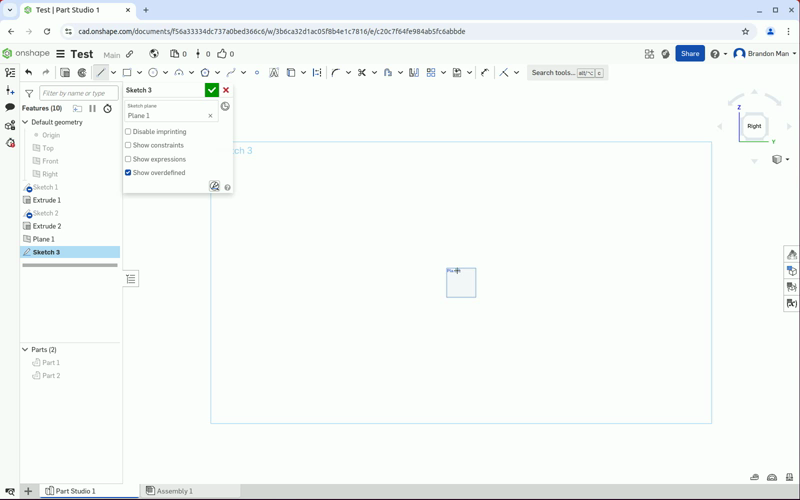
key_down(shift)
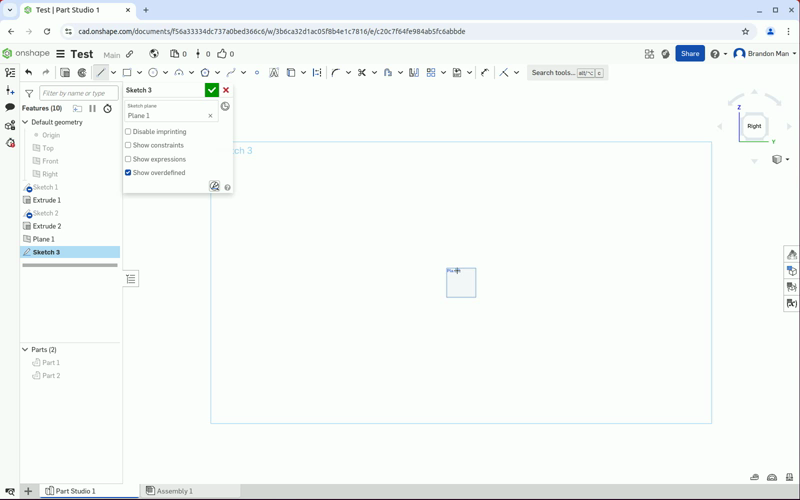
mouse_move(487, 270)
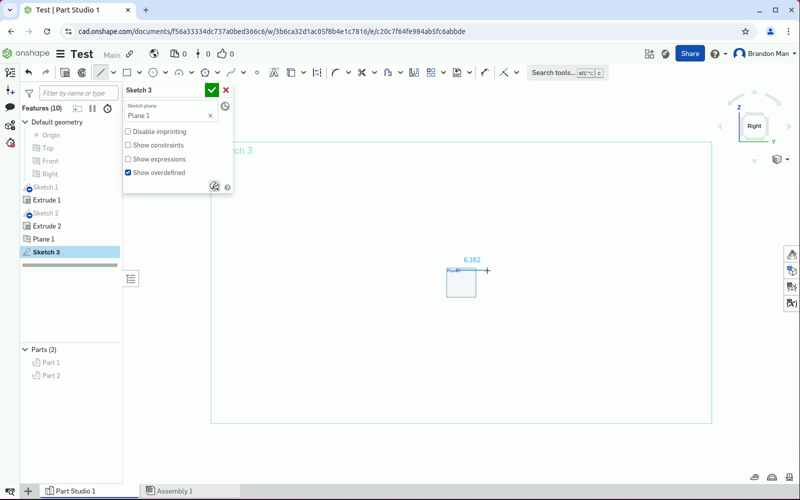
mouse_move(464, 270)
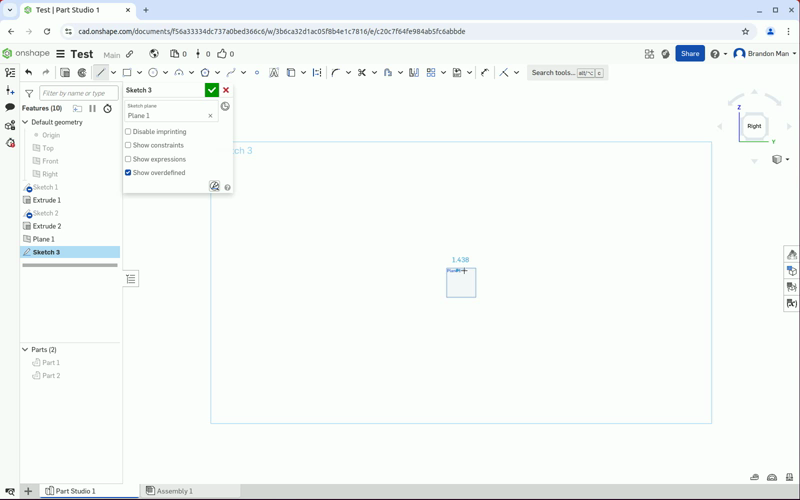
scroll(6)
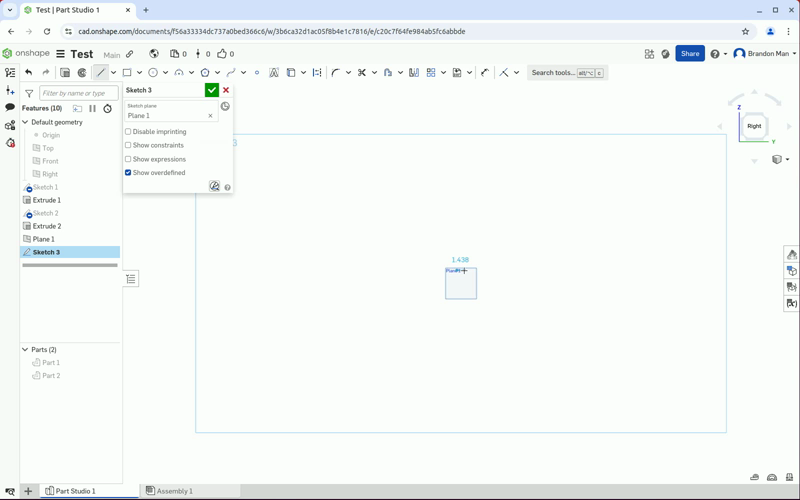
scroll(6)
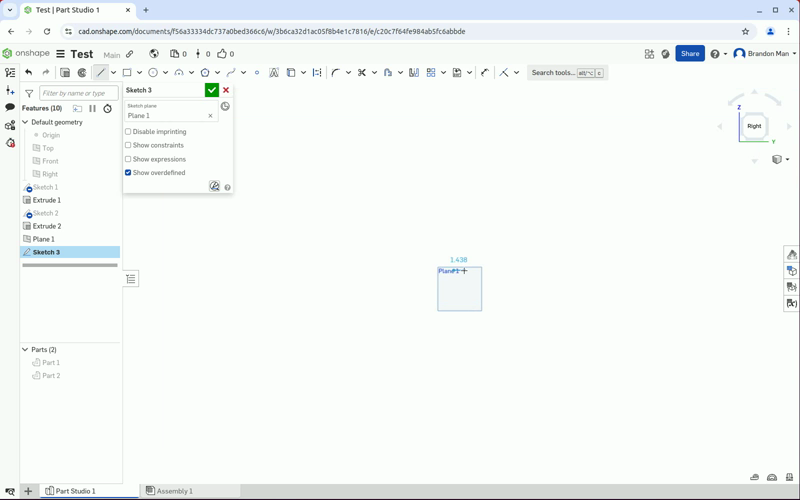
scroll(6)
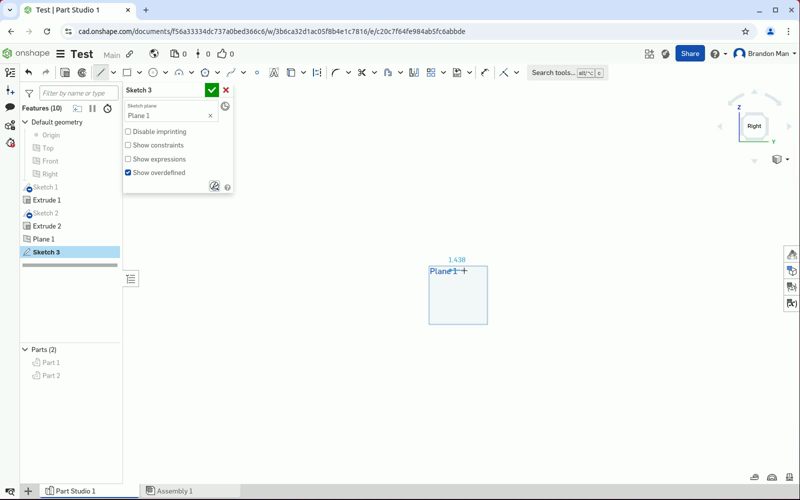
scroll(6)
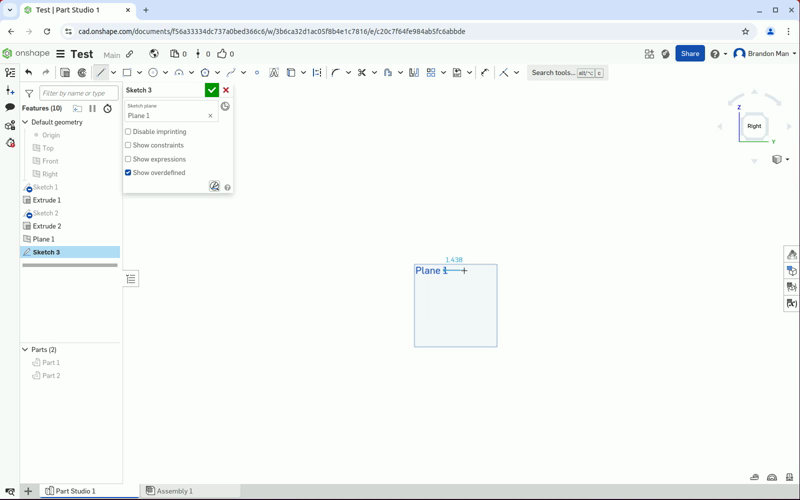
scroll(6)
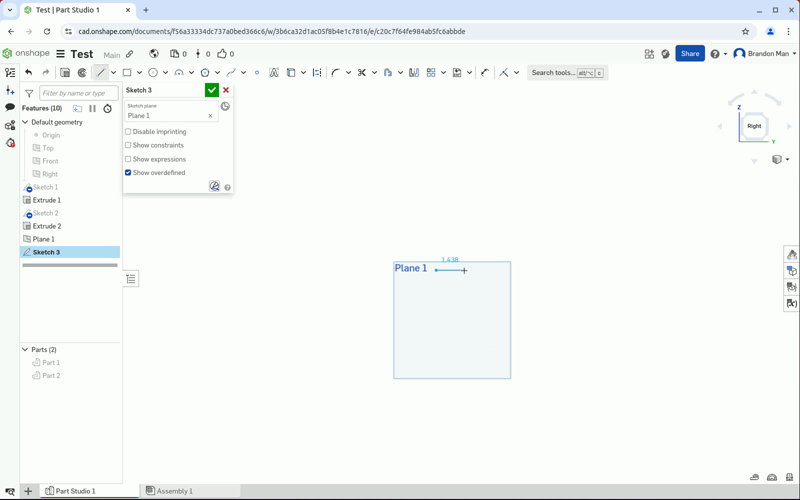
scroll(6)
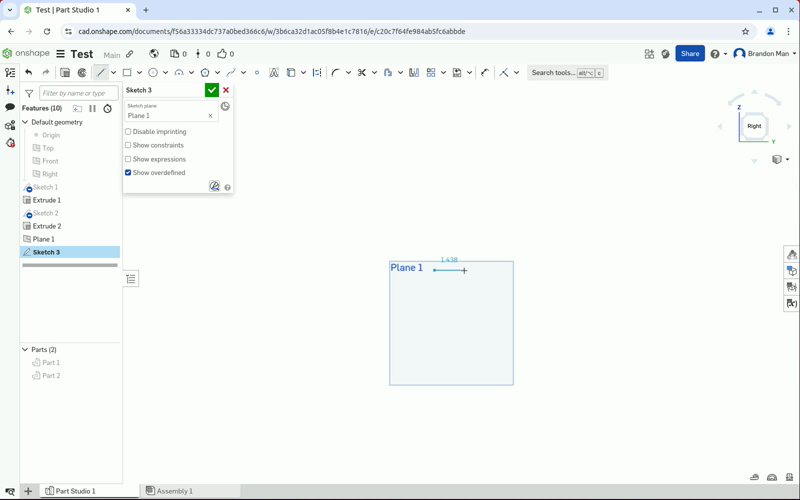
scroll(6)
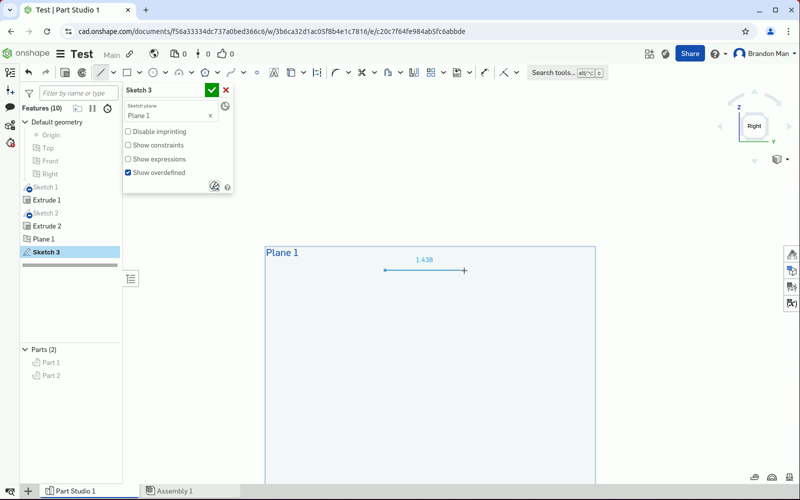
click(464, 270)
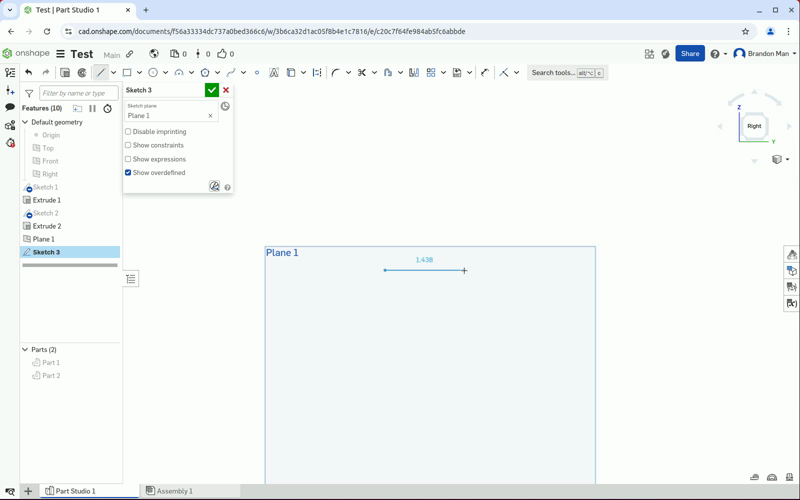
scroll(-6)
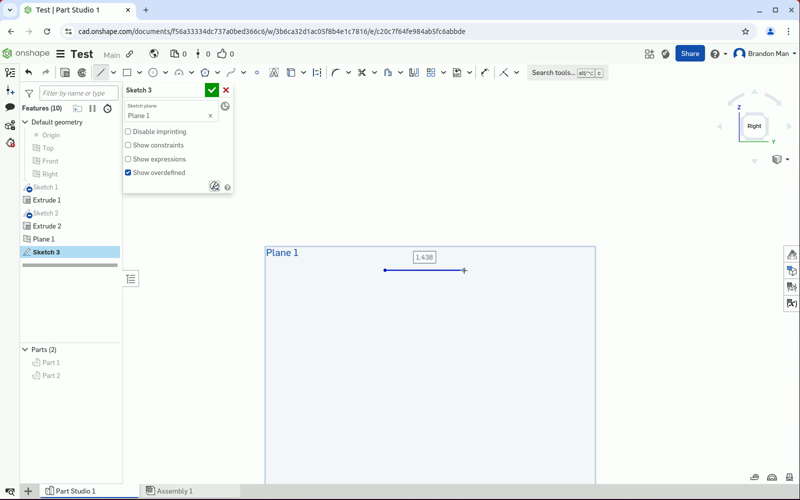
scroll(-6)
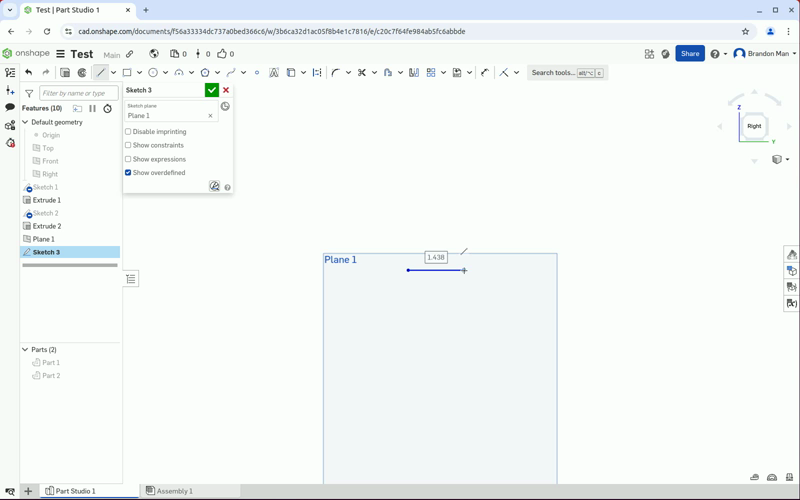
scroll(-6)
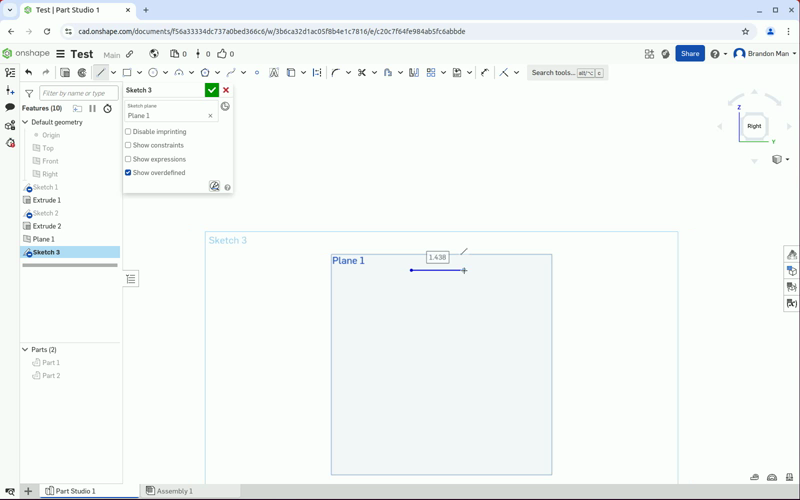
scroll(-6)
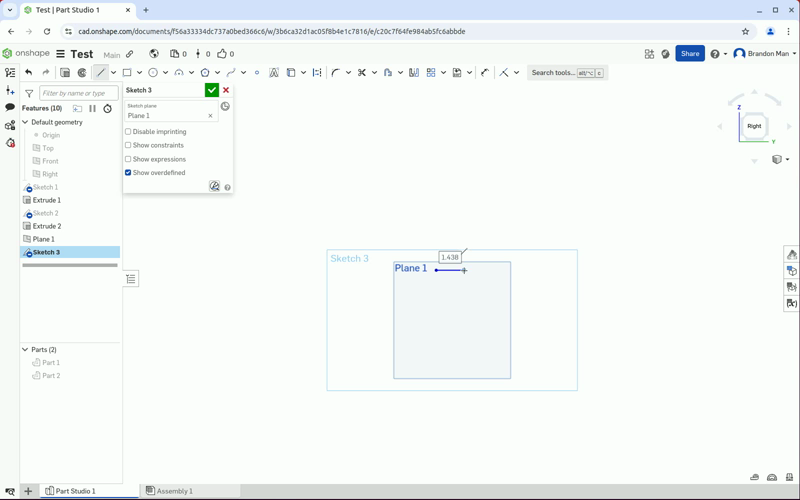
scroll(-6)
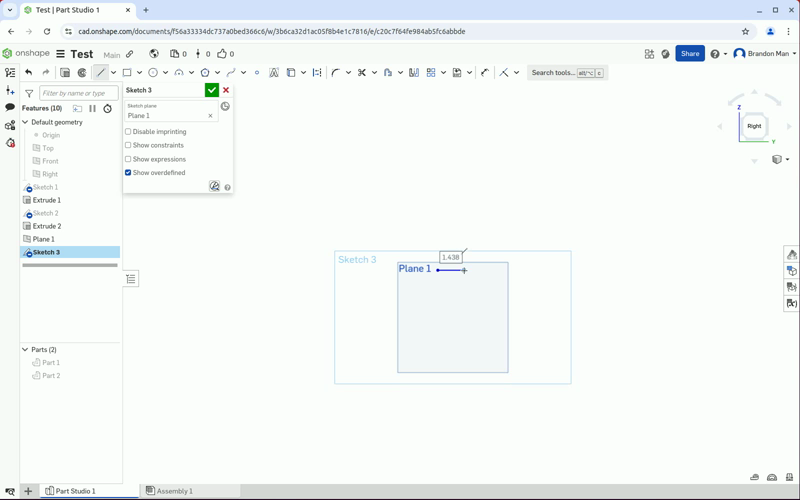
scroll(-6)
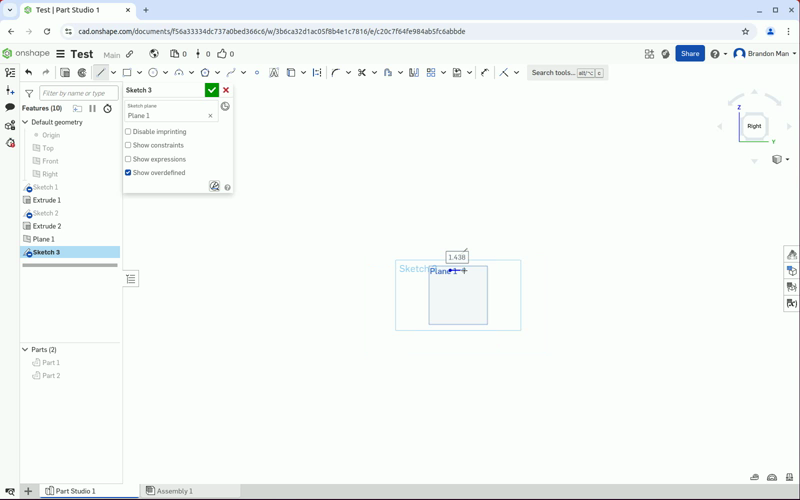
scroll(-6)
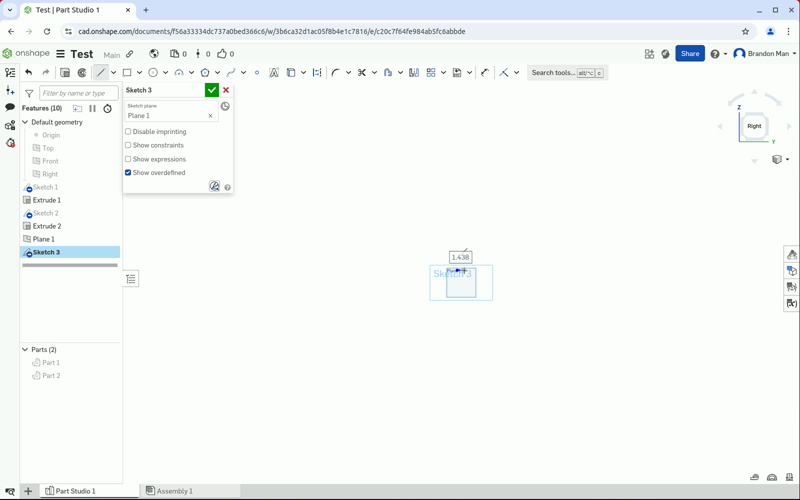
key_up(shift)
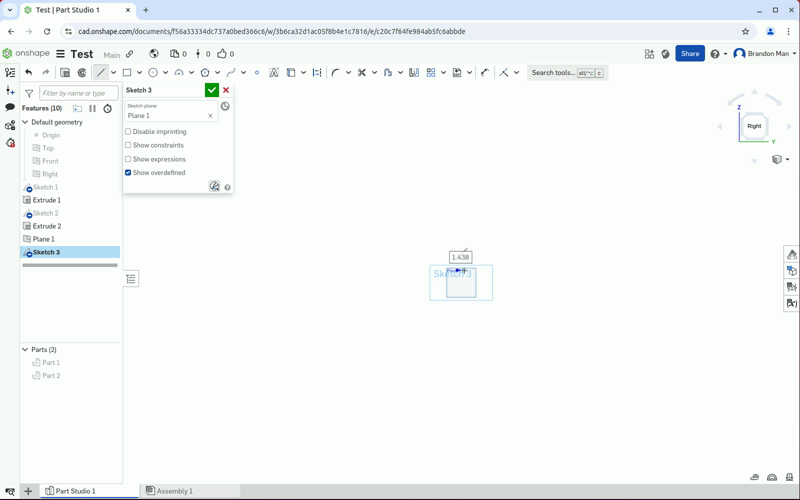
key_down(shift)
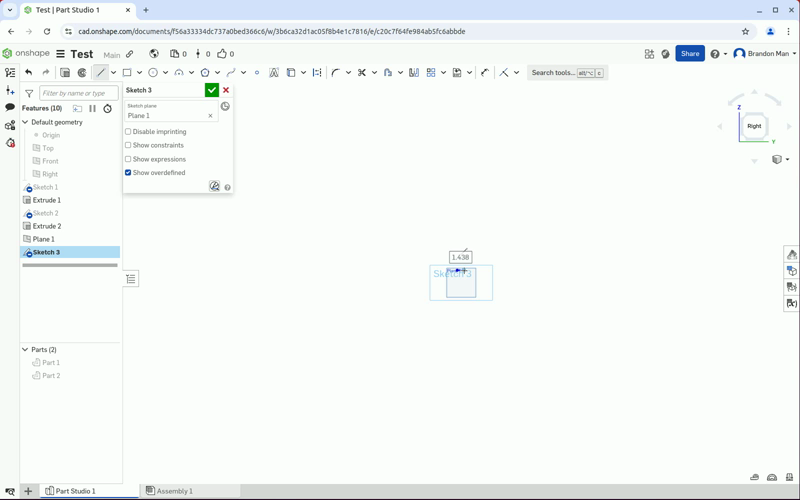
mouse_move(494, 270)
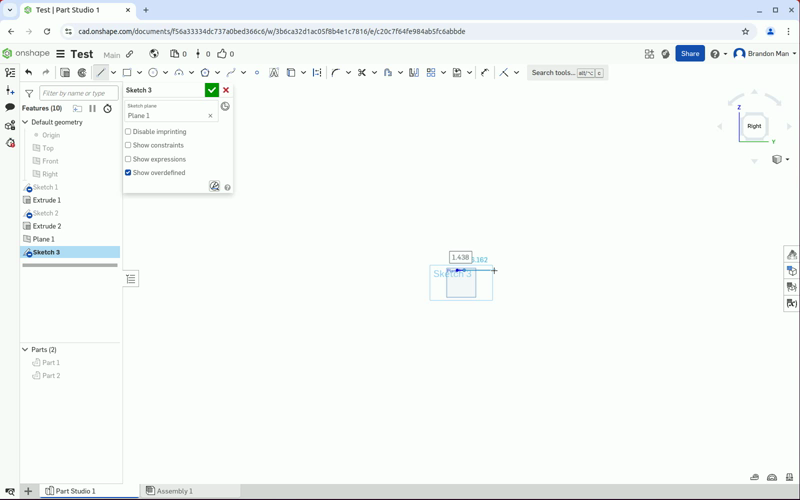
mouse_move(464, 263)
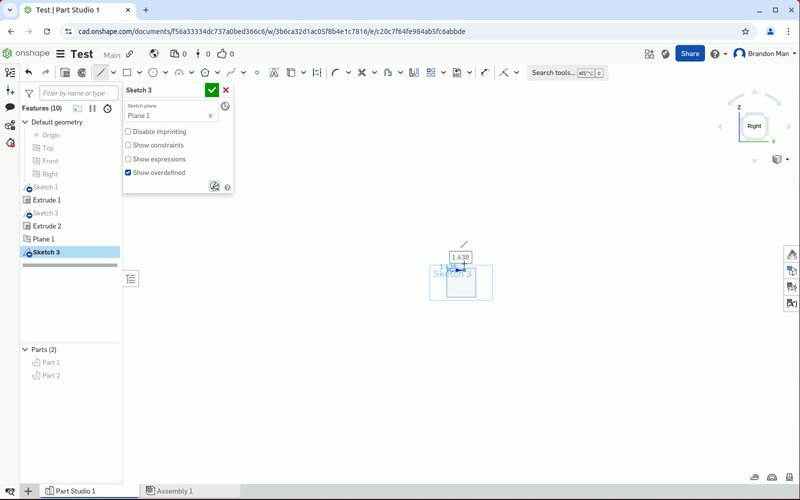
scroll(6)
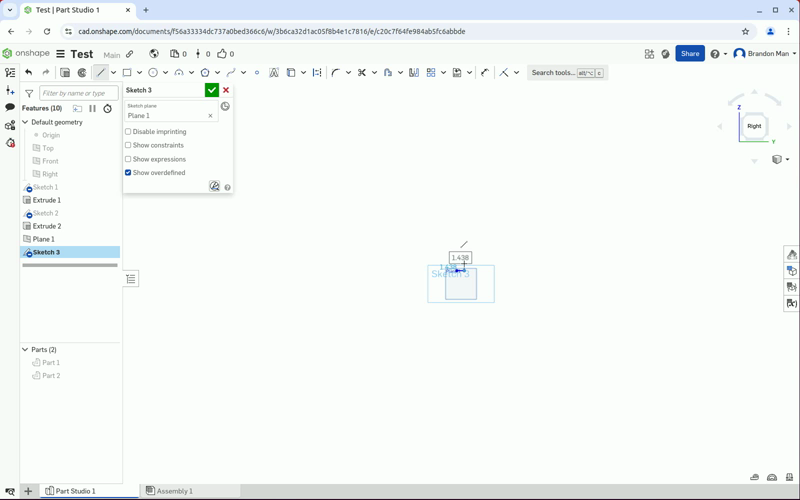
scroll(6)
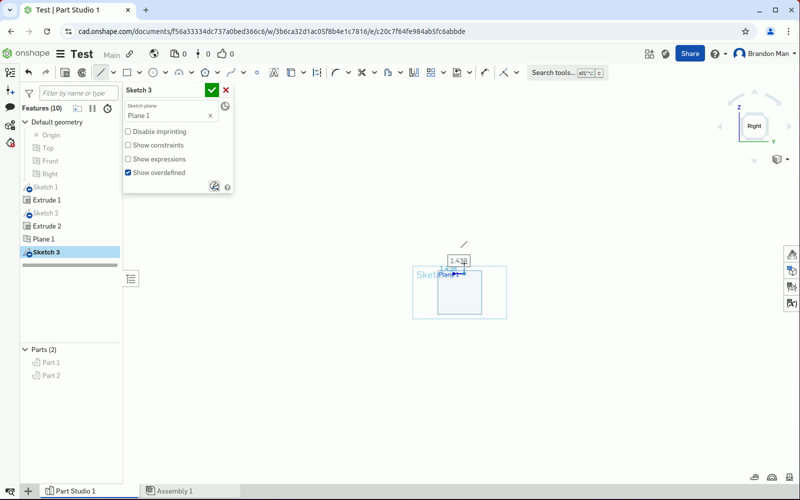
scroll(6)
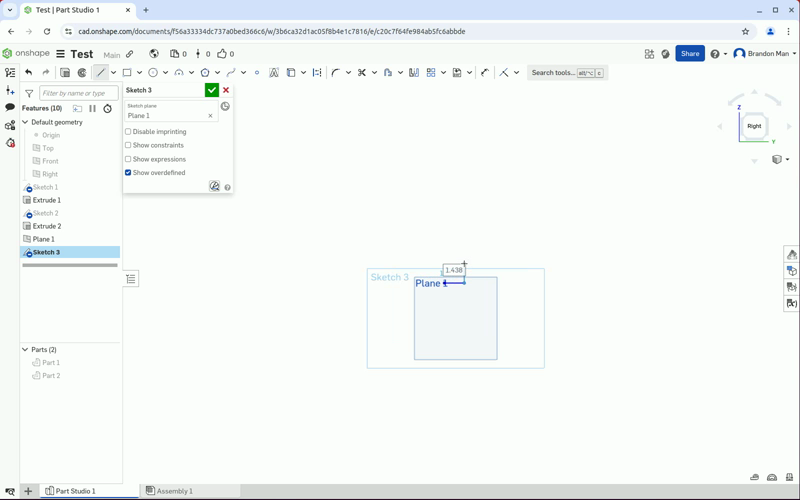
scroll(6)
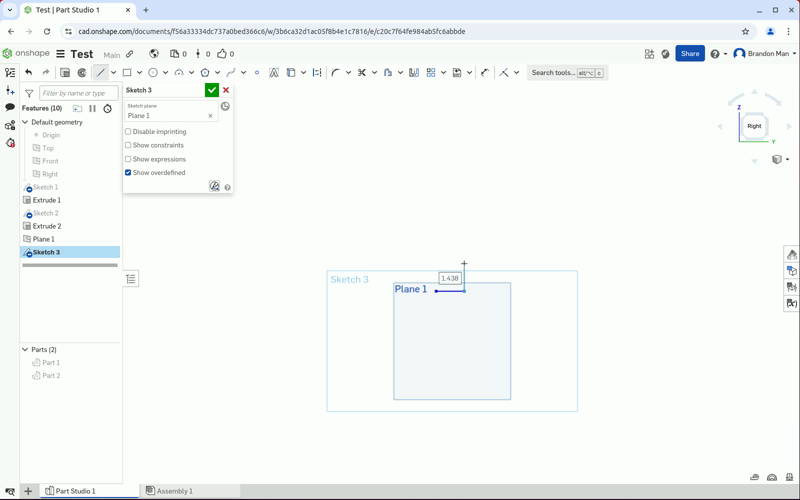
scroll(6)
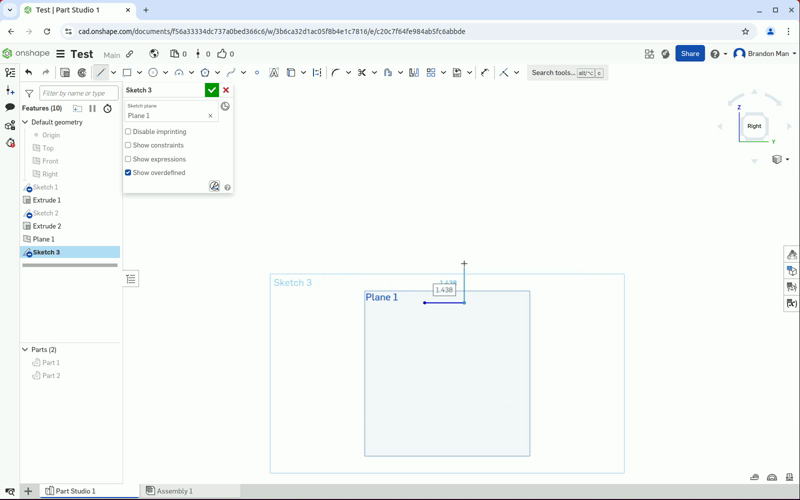
scroll(6)
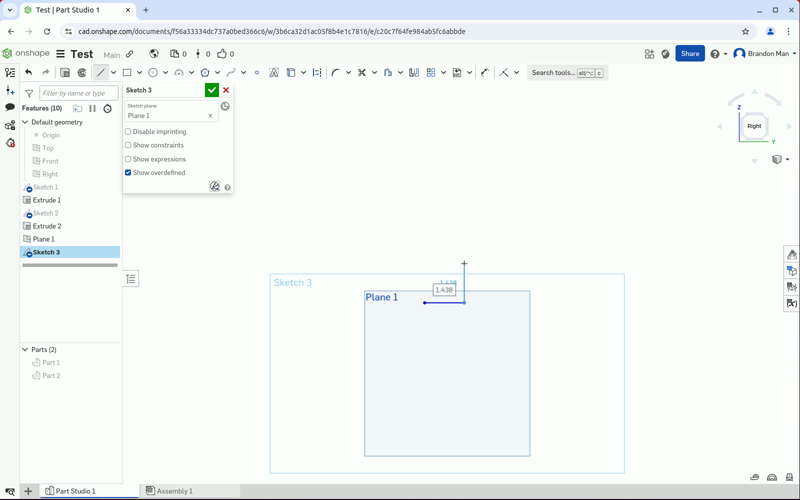
scroll(6)
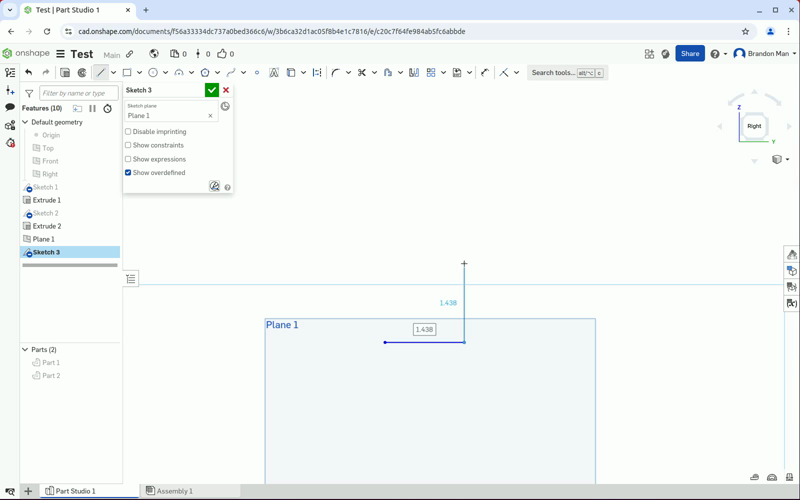
click(464, 263)
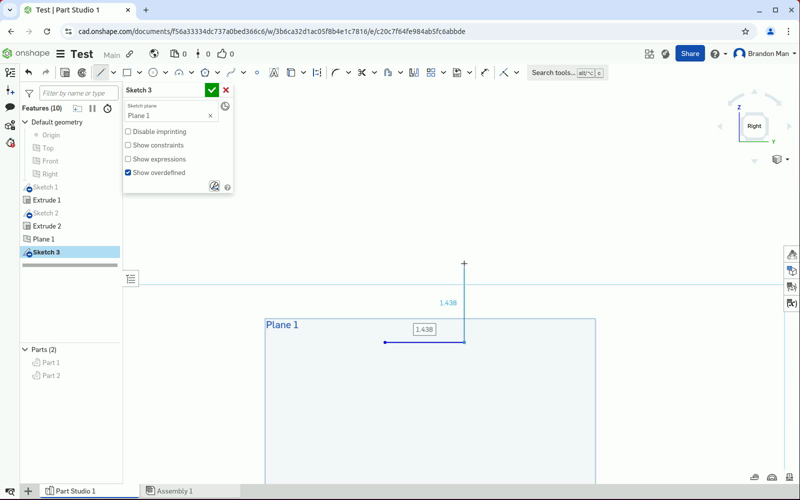
scroll(-6)
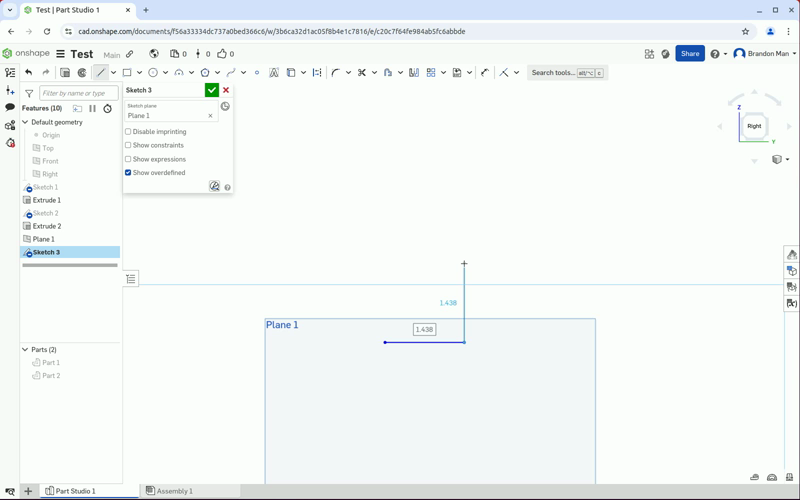
scroll(-6)
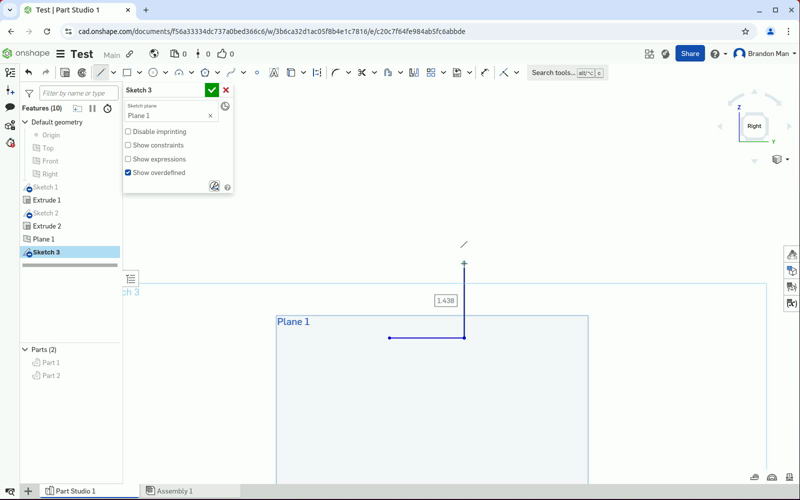
scroll(-6)
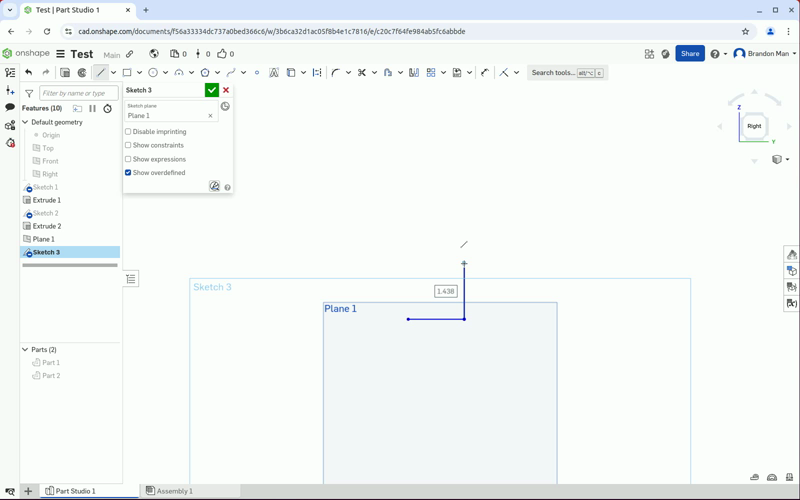
scroll(-6)
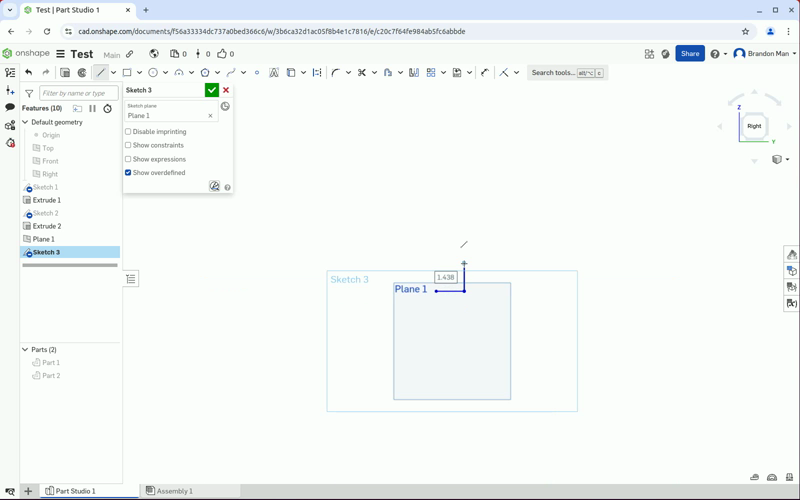
scroll(-6)
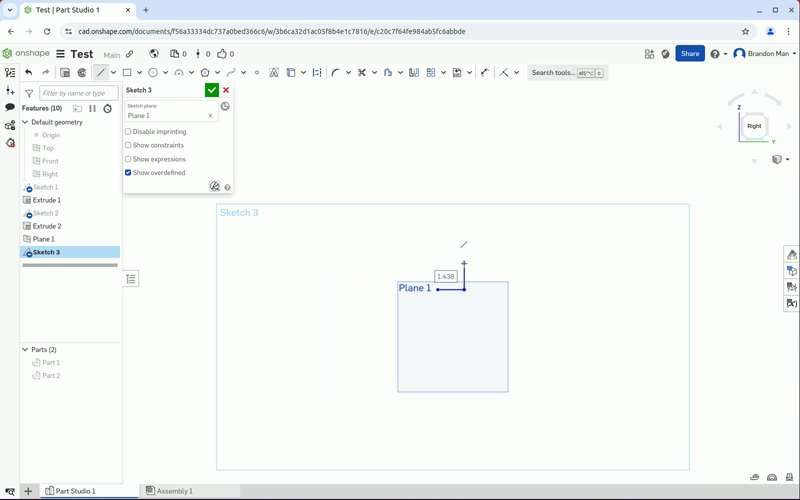
scroll(-6)
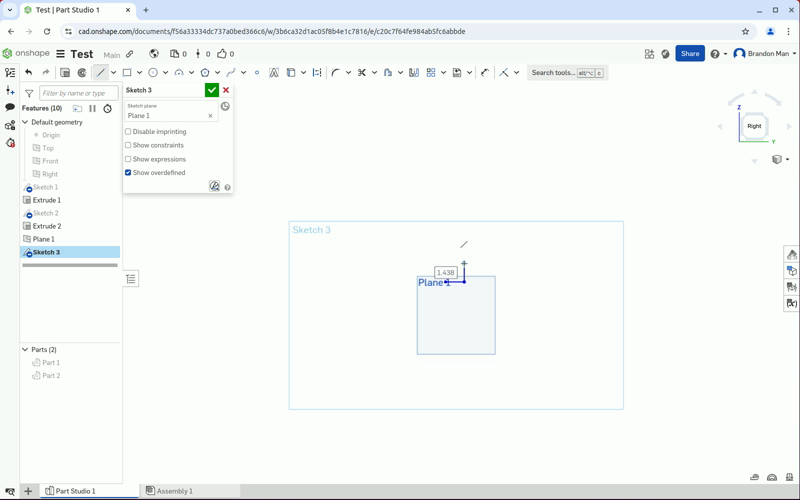
scroll(-6)
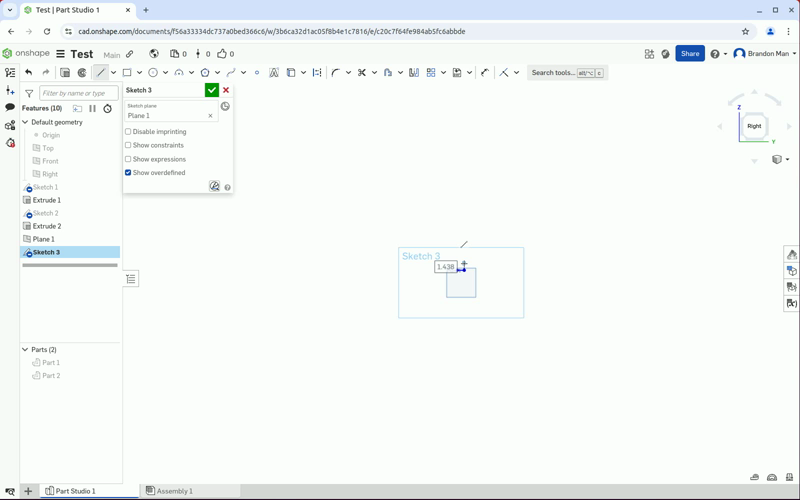
key_up(shift)
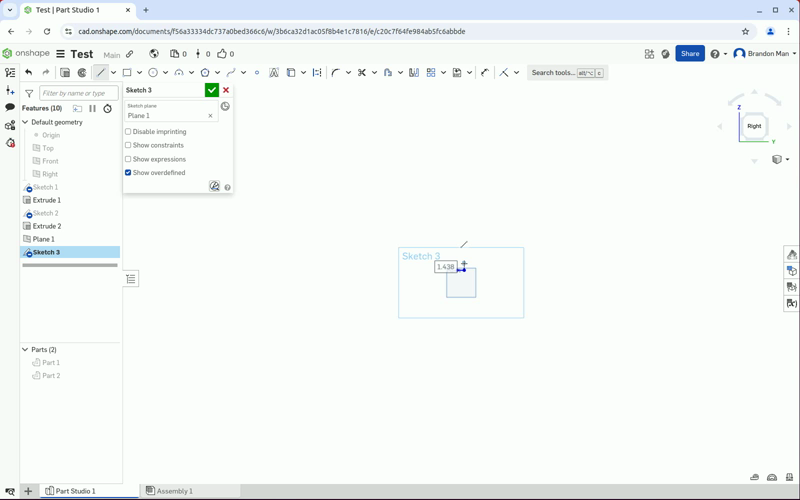
key_down(shift)
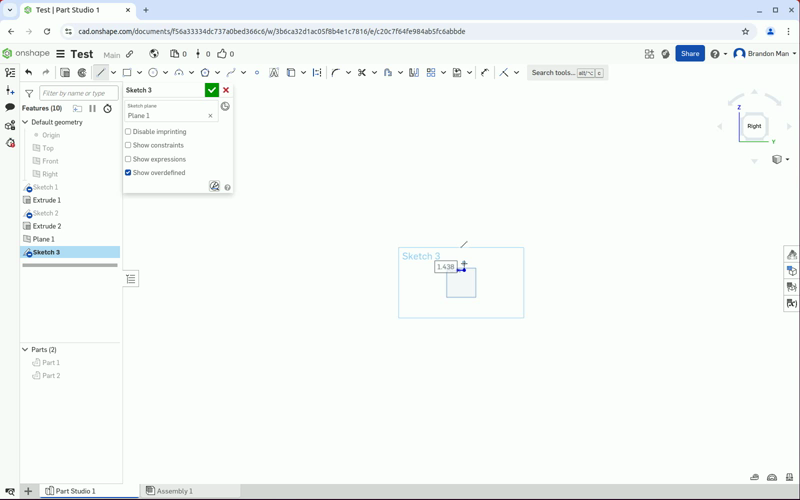
mouse_move(494, 263)
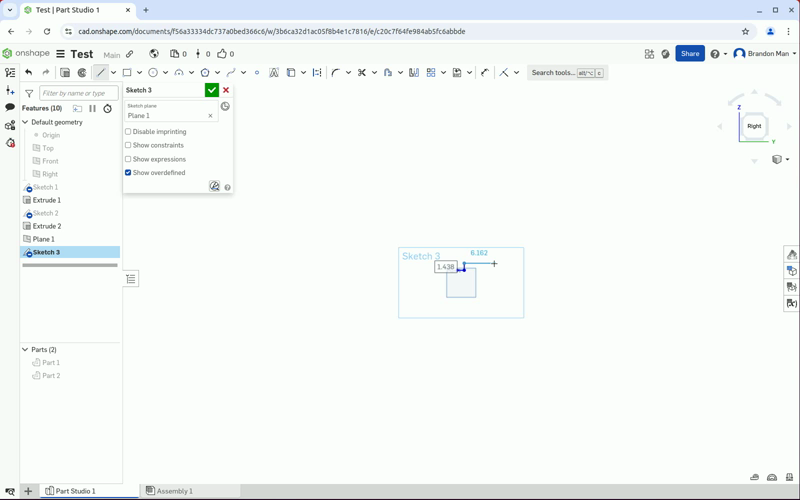
mouse_move(457, 263)
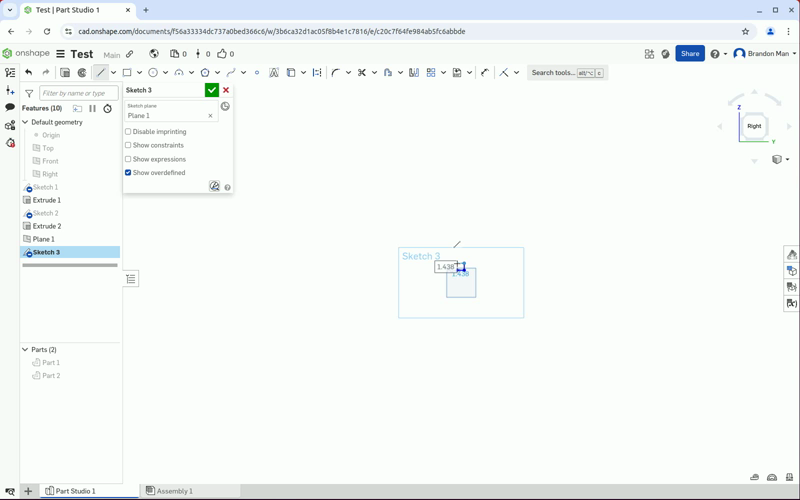
scroll(6)
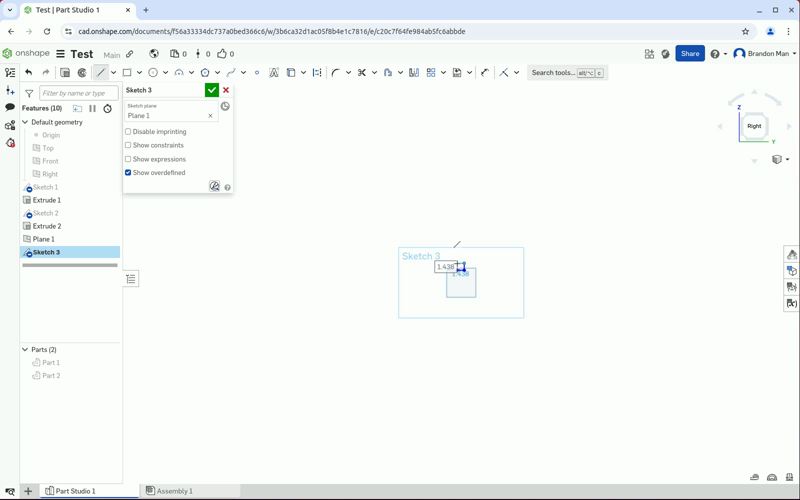
scroll(6)
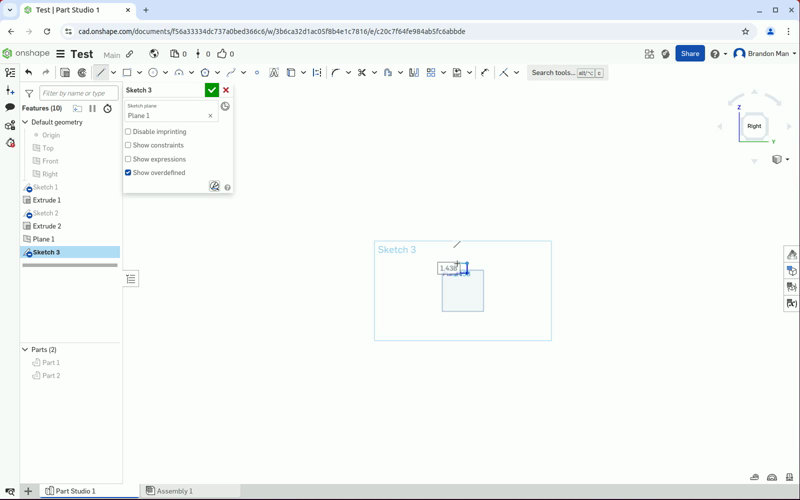
scroll(6)
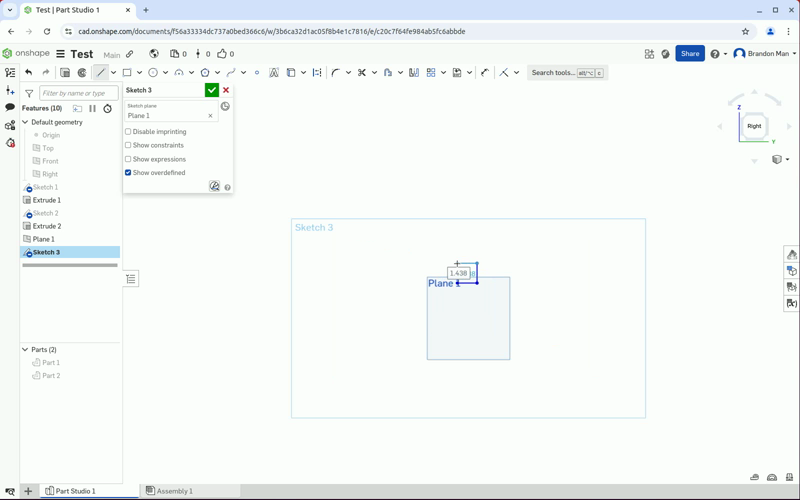
scroll(6)
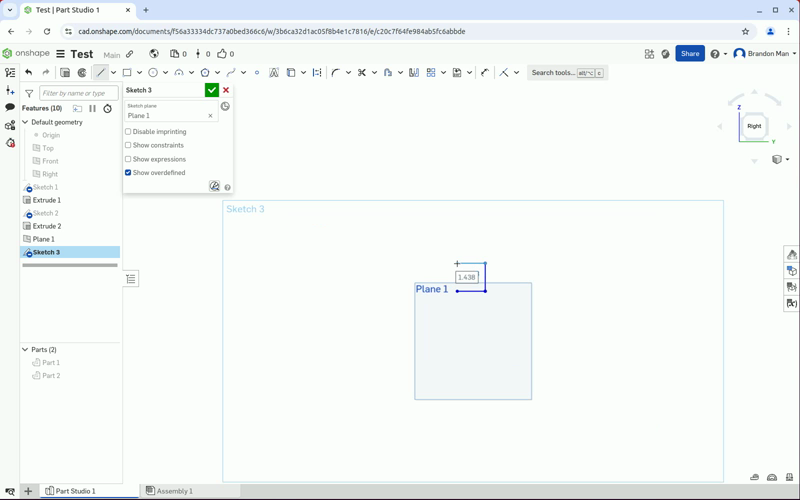
scroll(6)
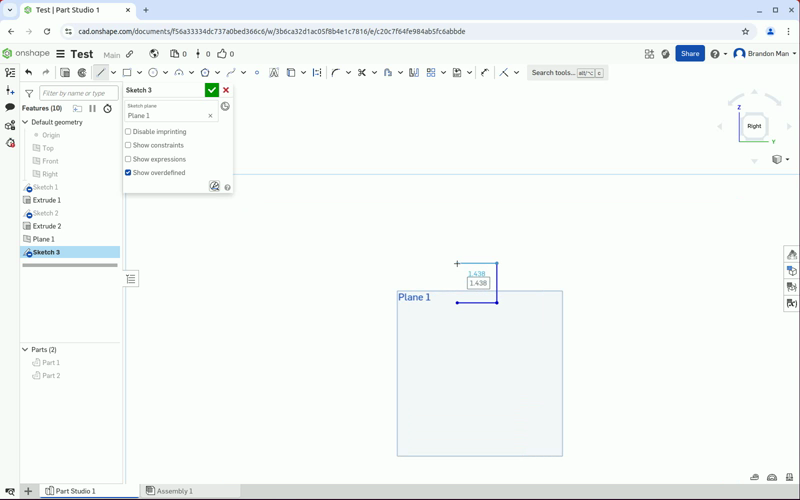
scroll(6)
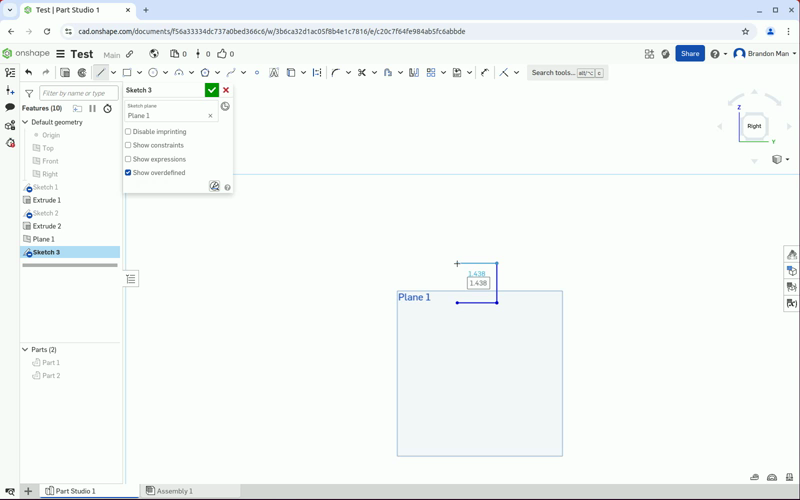
scroll(6)
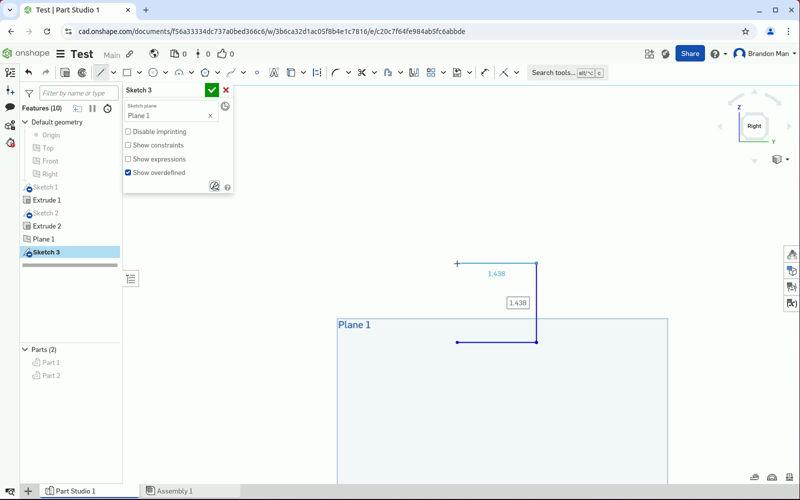
click(457, 263)
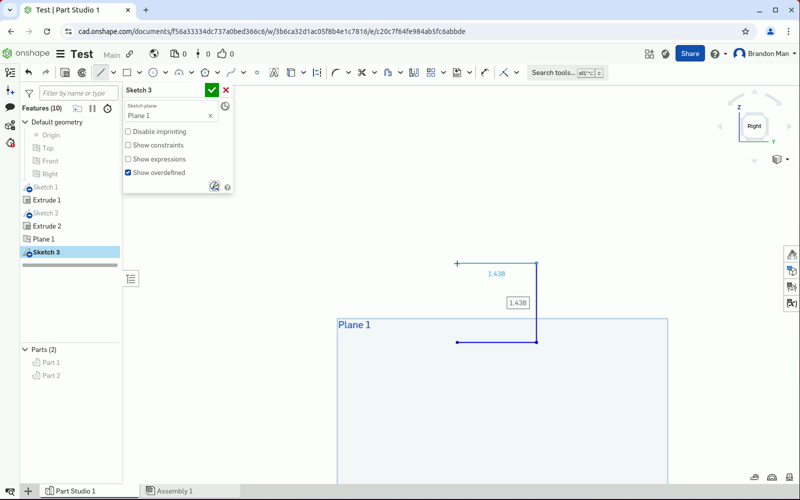
scroll(-6)
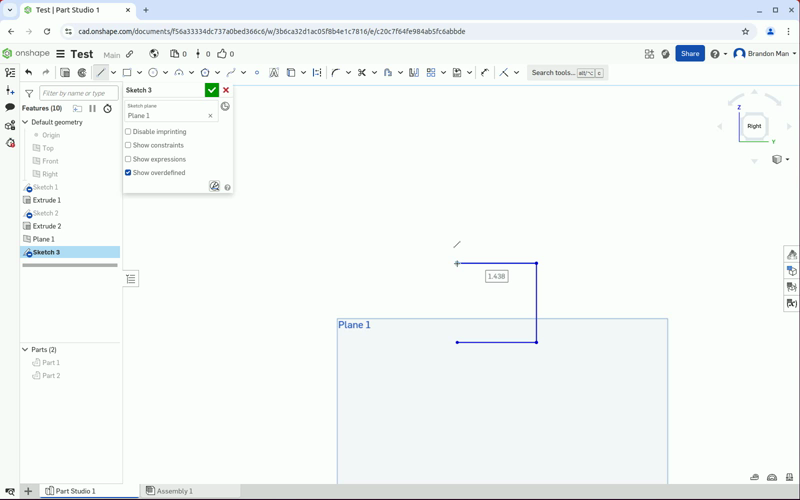
scroll(-6)
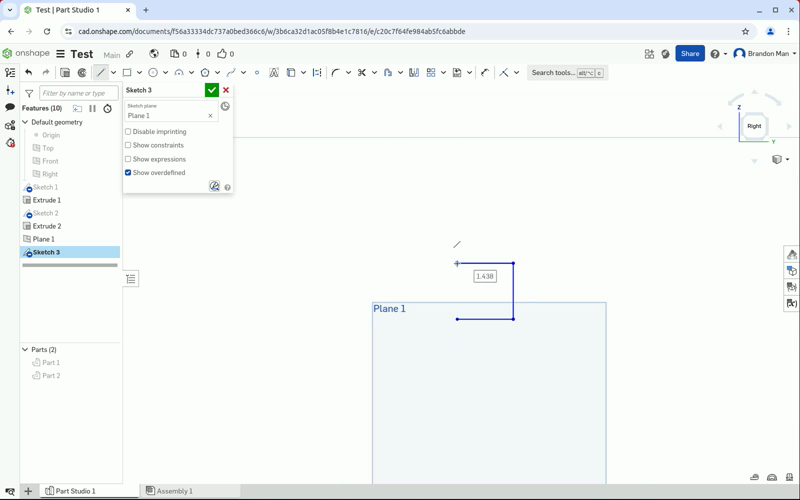
scroll(-6)
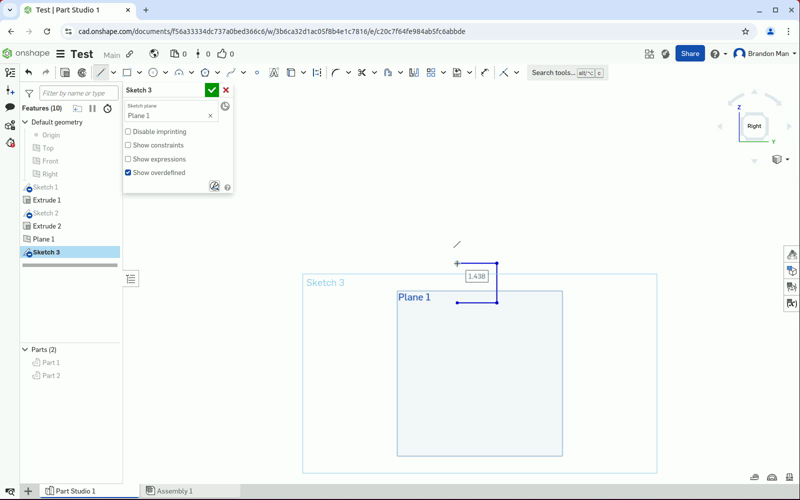
scroll(-6)
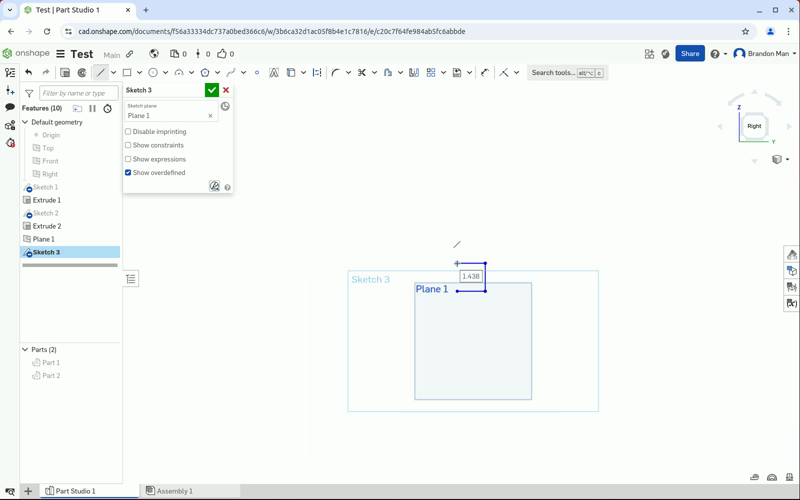
scroll(-6)
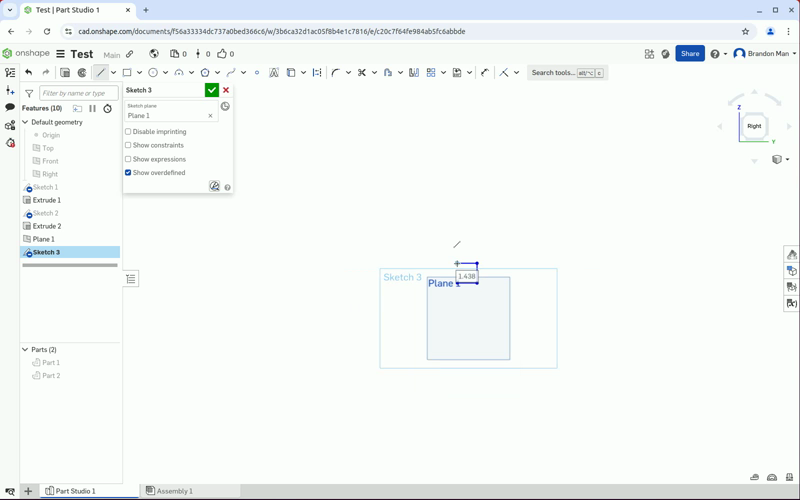
scroll(-6)
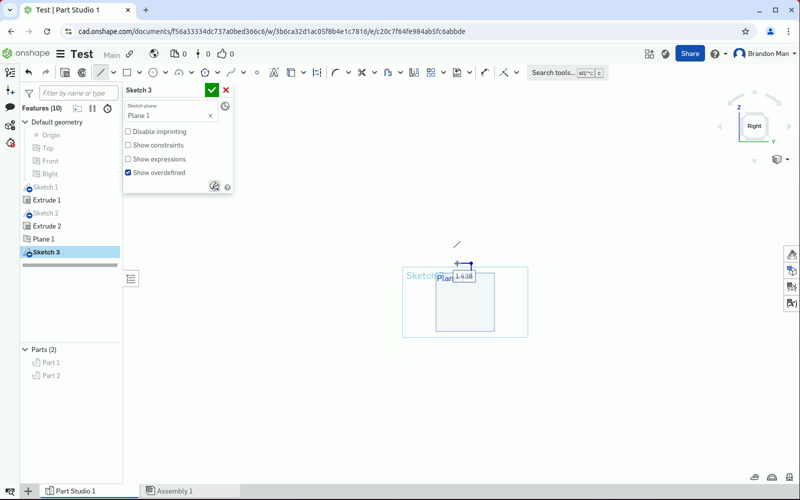
scroll(-6)
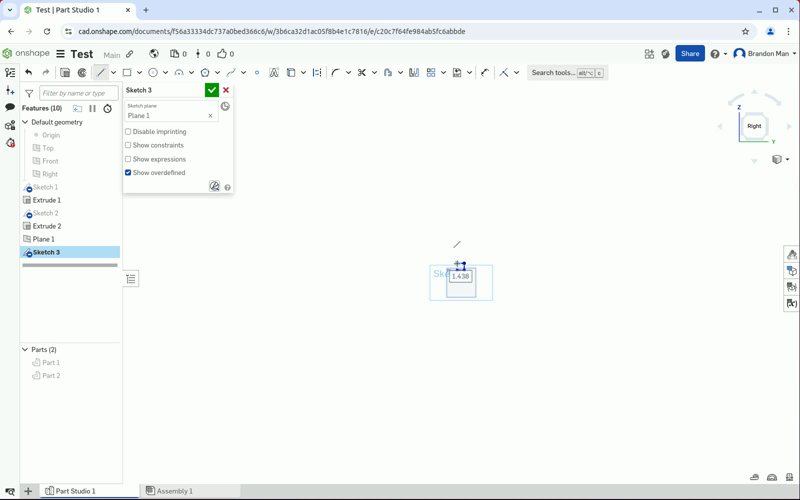
key_up(shift)
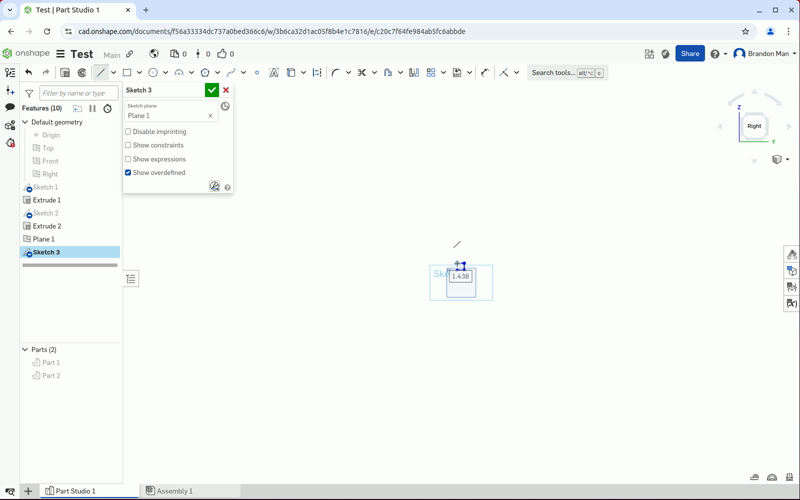
mouse_move(487, 263)
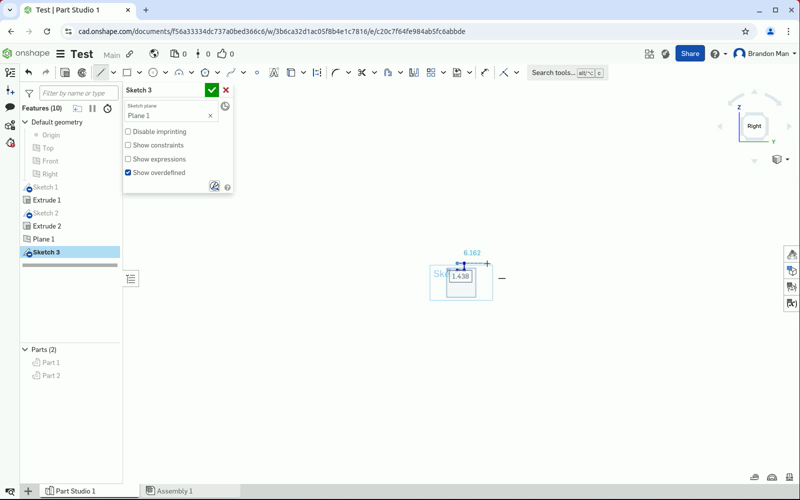
key_down(shift)
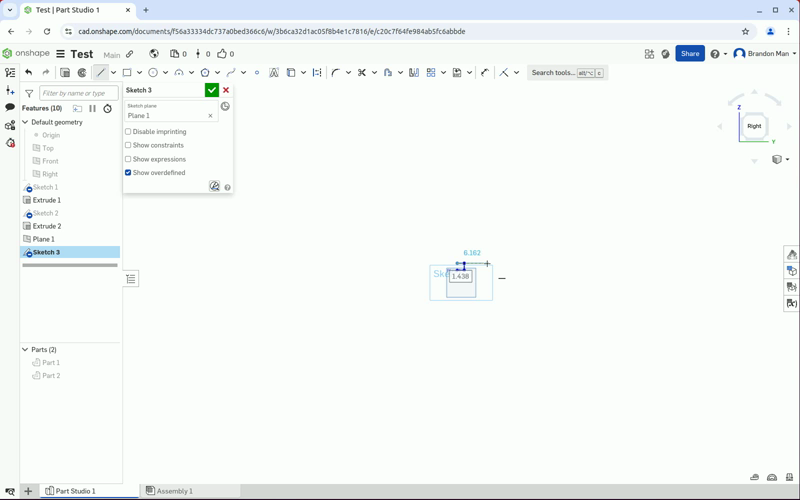
mouse_move(457, 270)
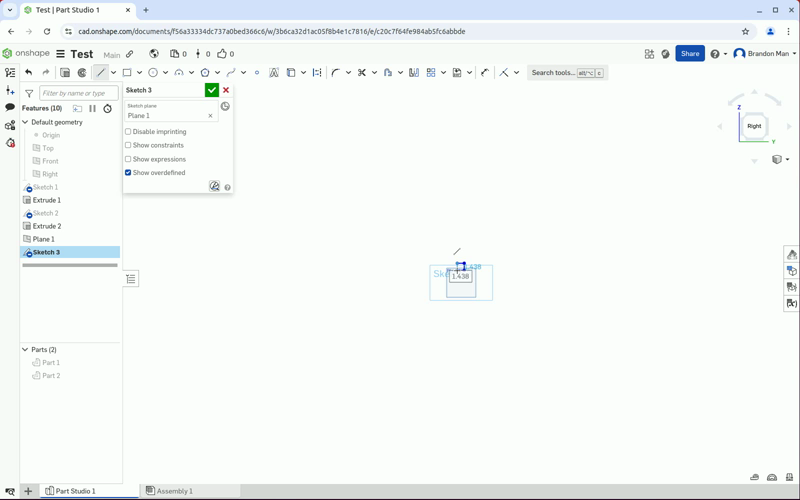
scroll(6)
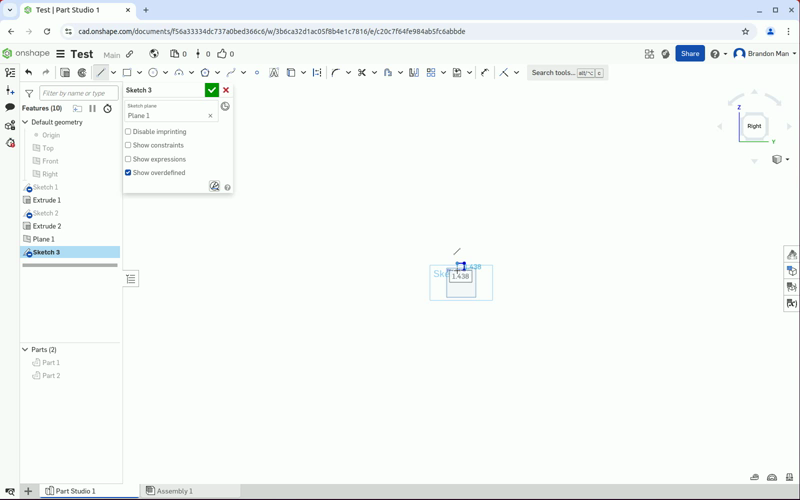
scroll(6)
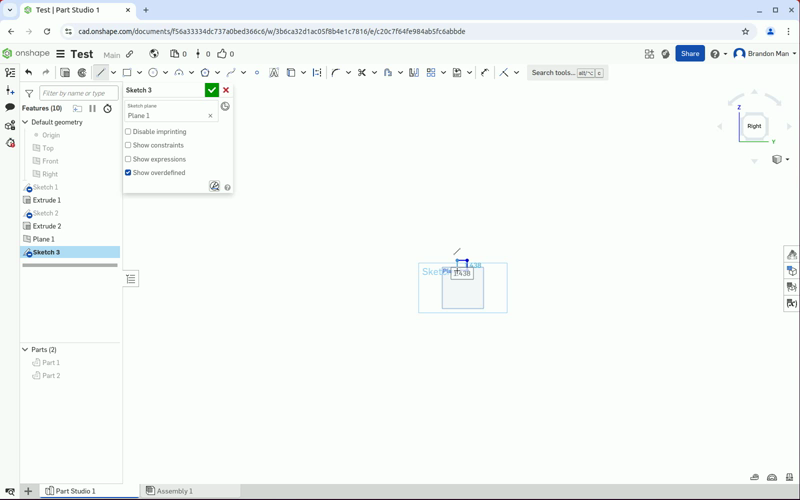
scroll(6)
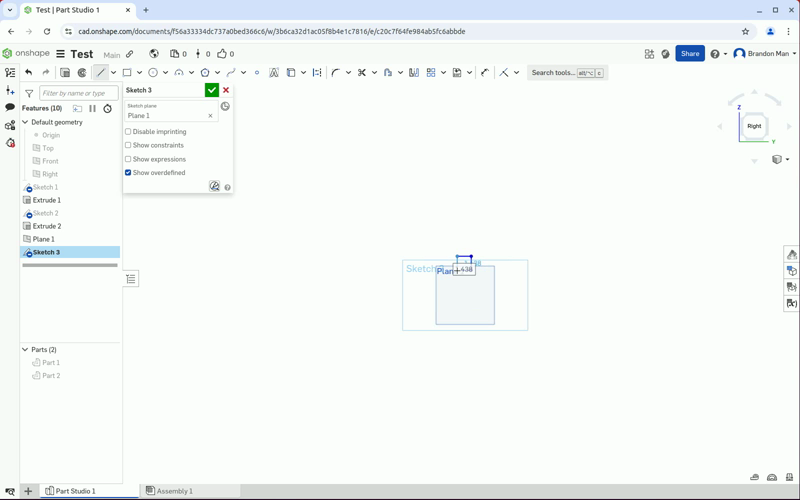
scroll(6)
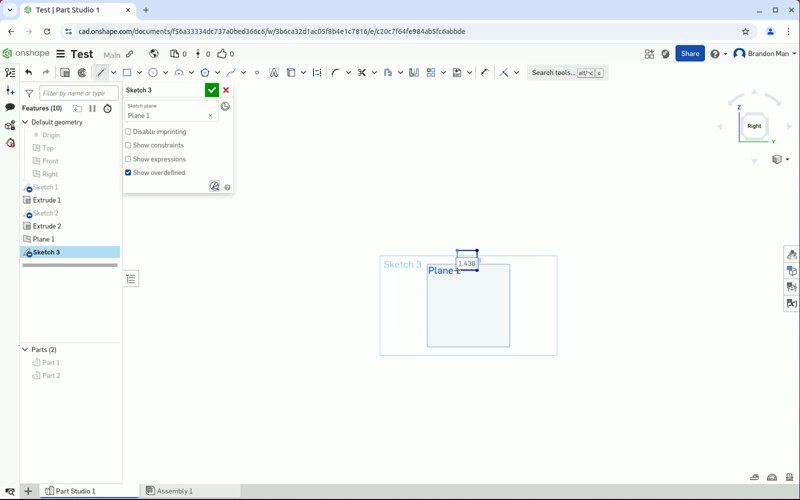
scroll(6)
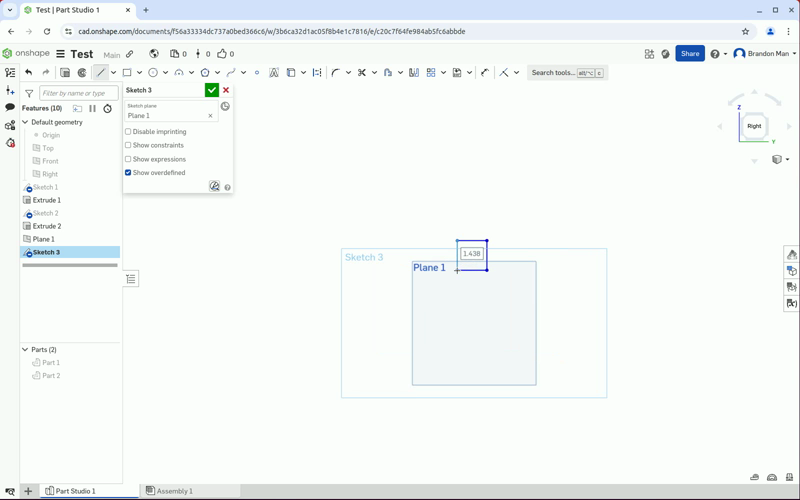
scroll(6)
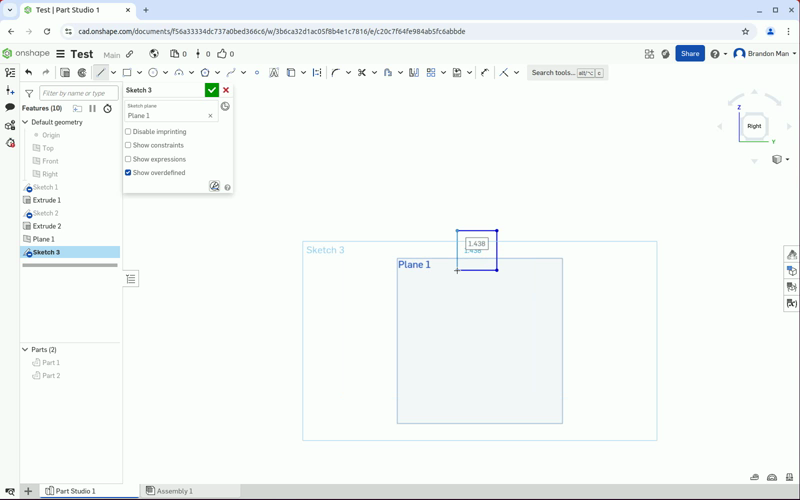
scroll(6)
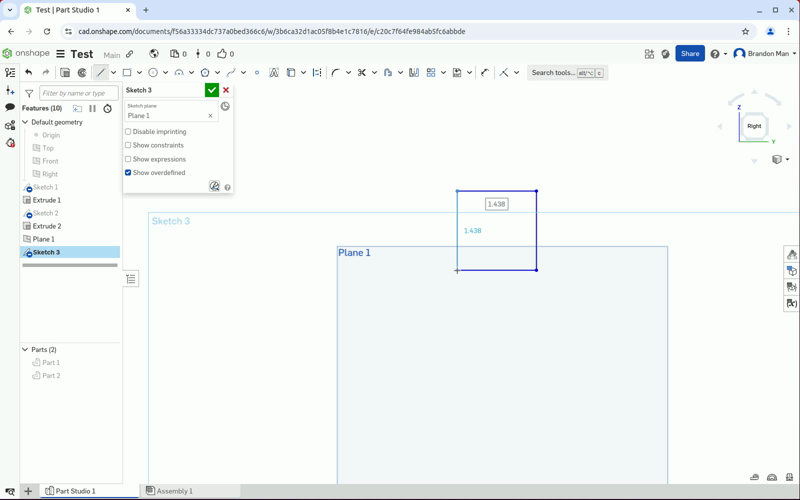
key_up(shift)
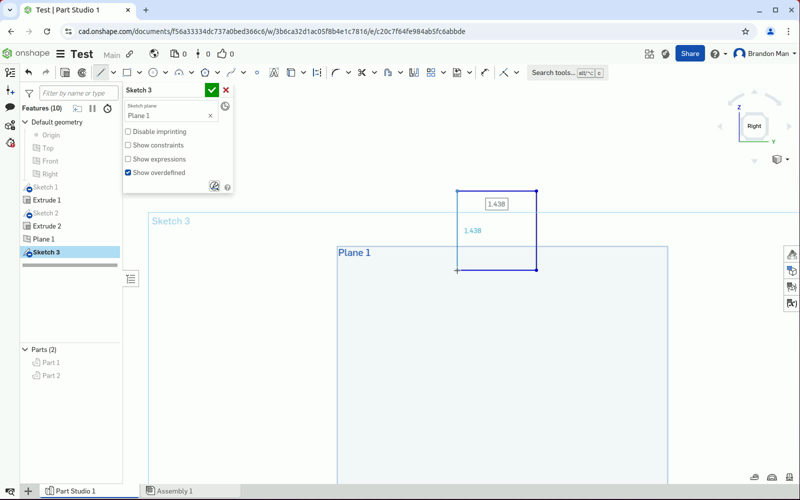
click(457, 270)
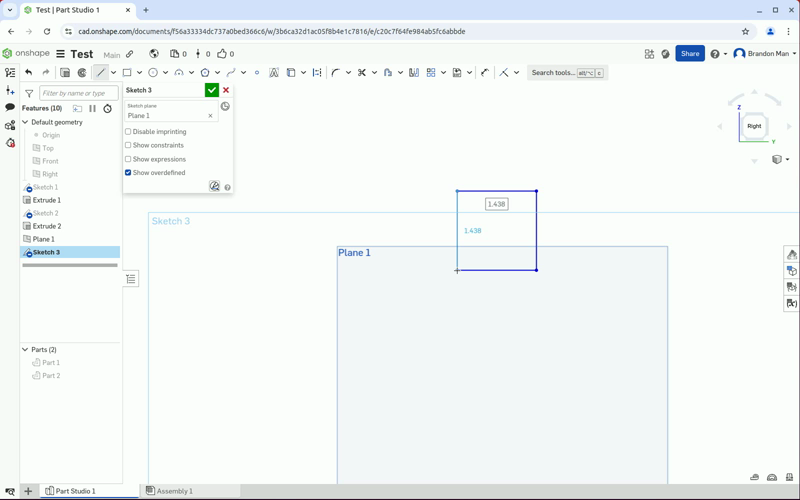
scroll(-6)
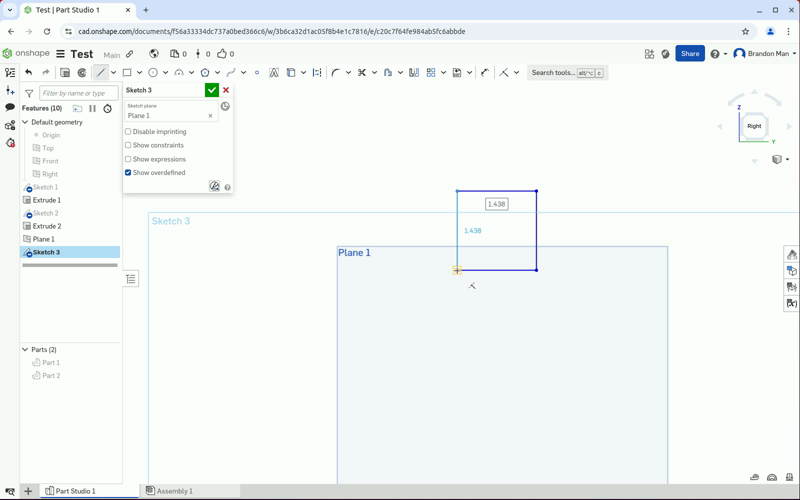
scroll(-6)
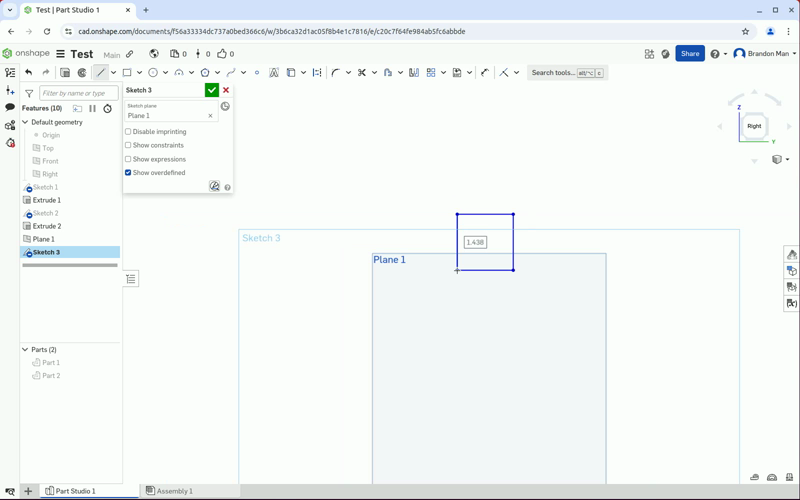
scroll(-6)
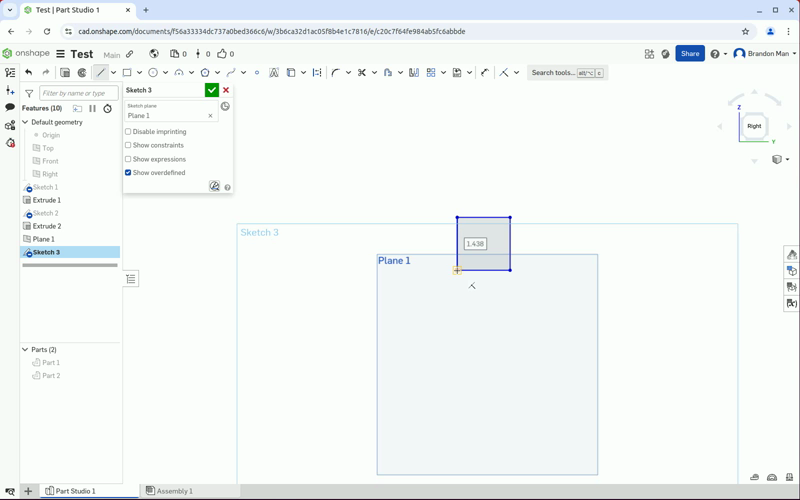
scroll(-6)
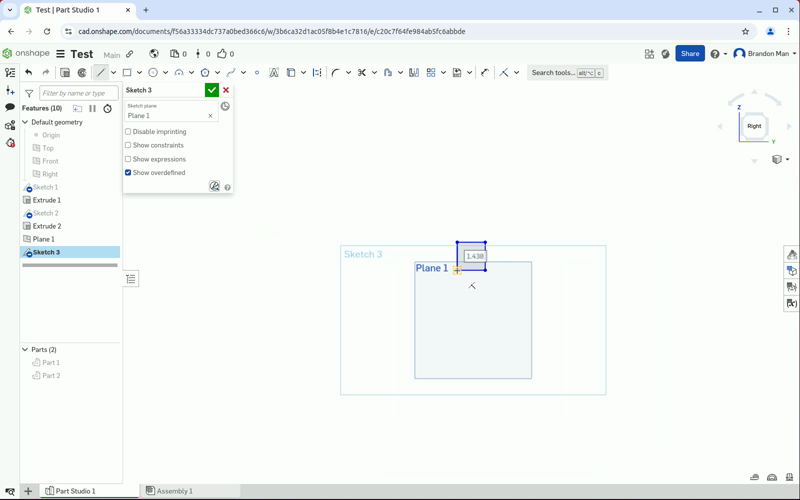
scroll(-6)
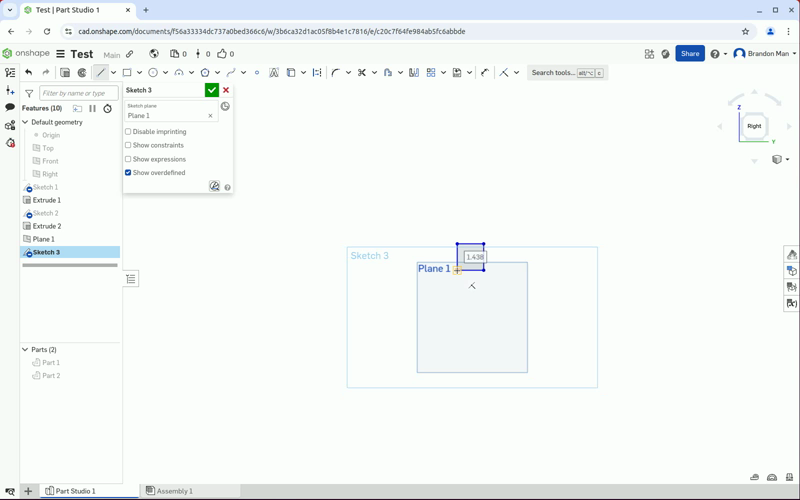
scroll(-6)
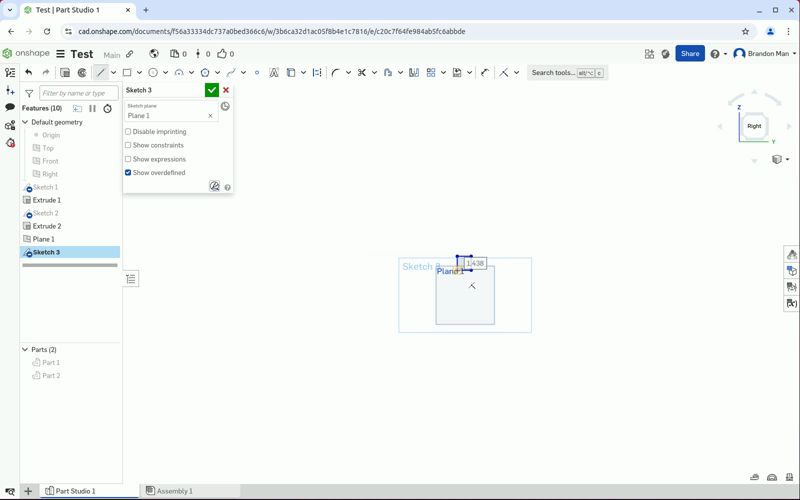
scroll(-6)
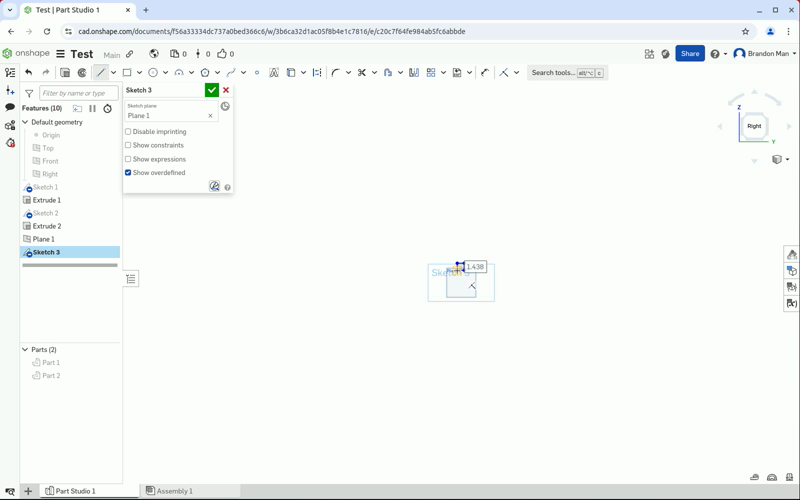
key(esc)
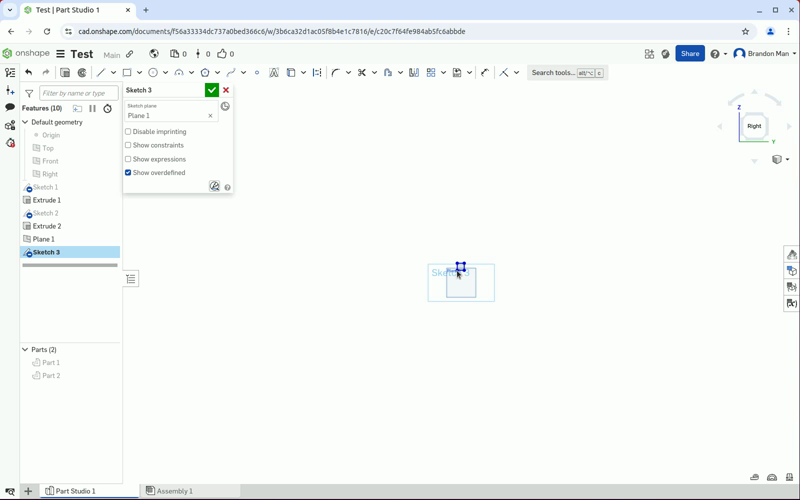
mouse_move(460, 268)
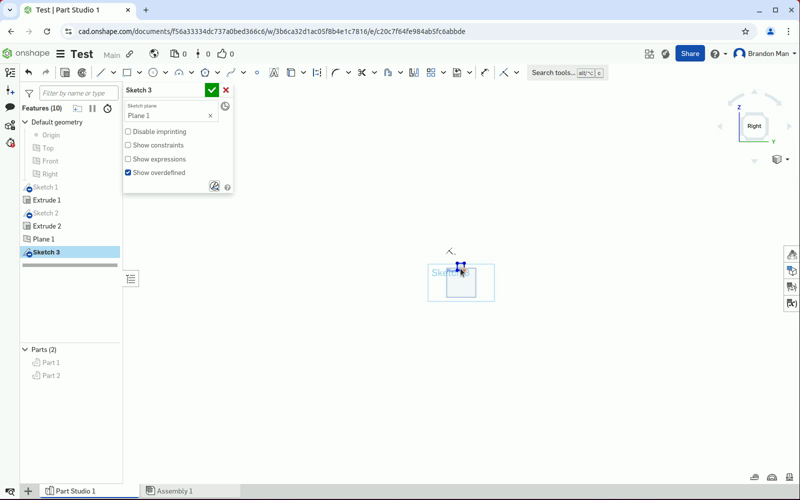
scroll(6)
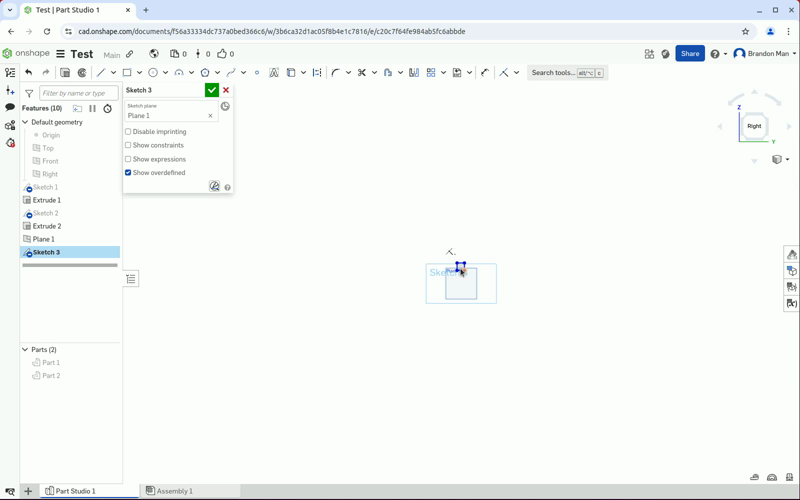
scroll(6)
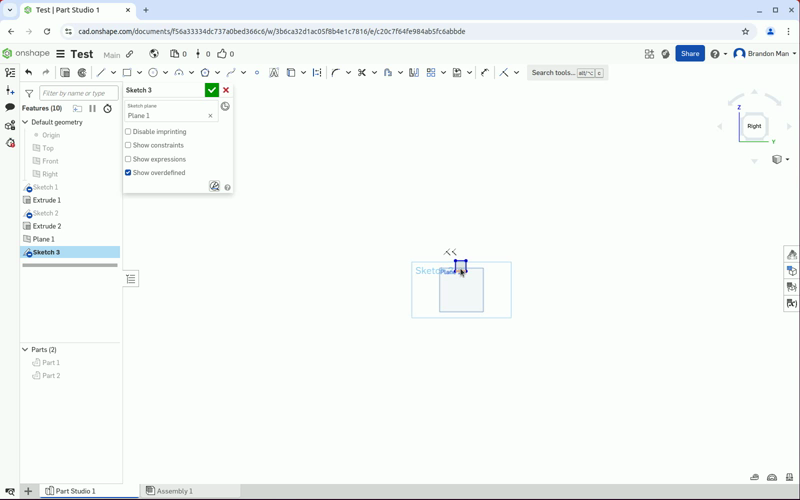
scroll(6)
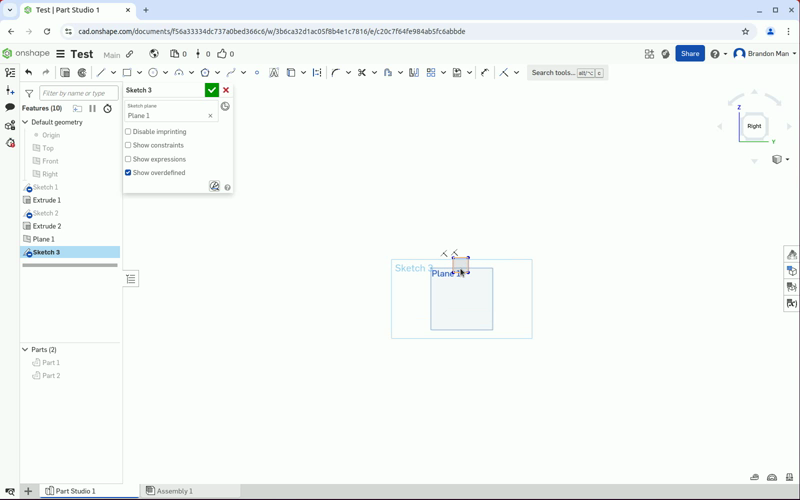
scroll(6)
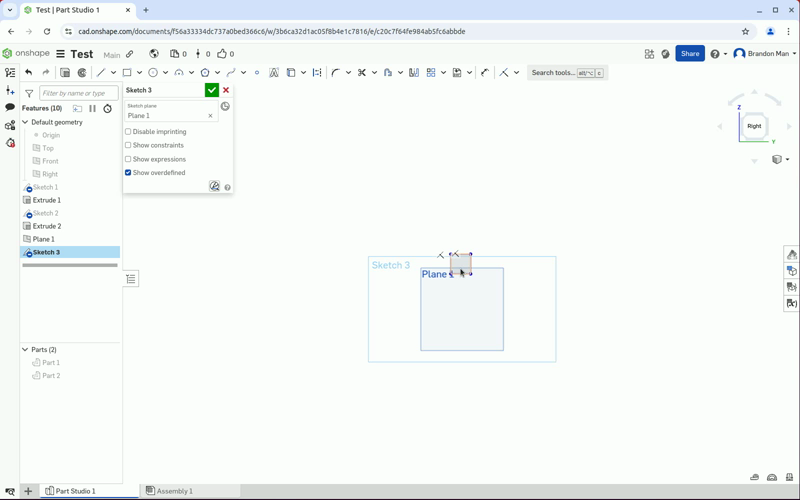
scroll(6)
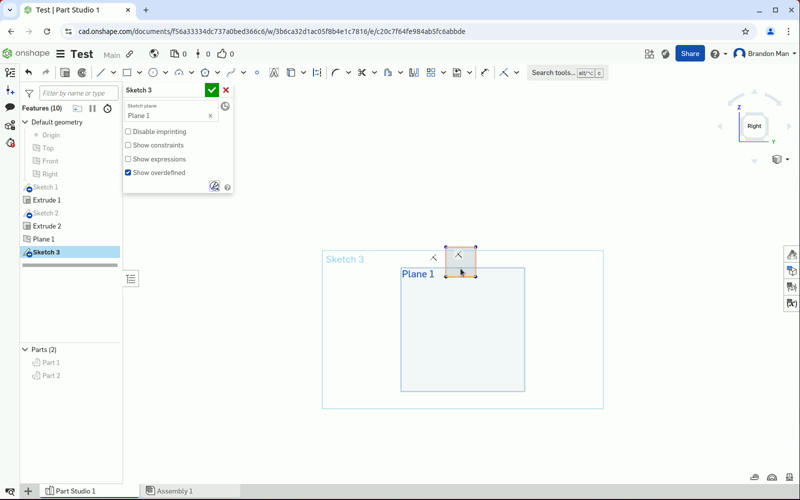
scroll(6)
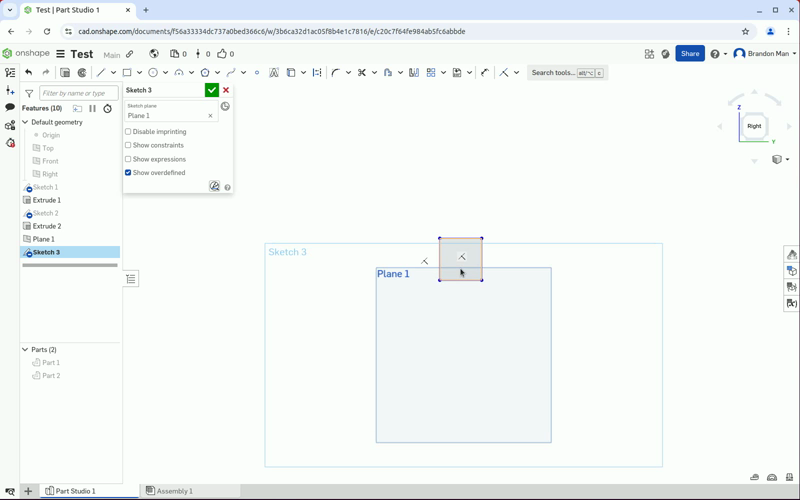
scroll(6)
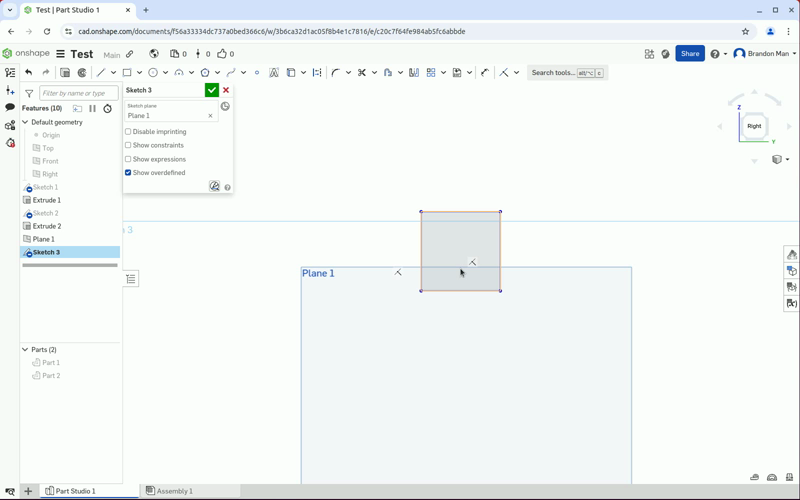
click(460, 268)
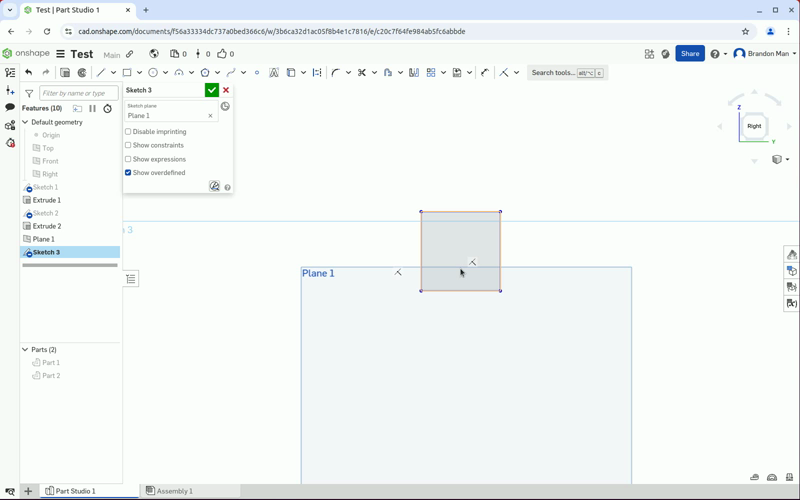
scroll(-6)
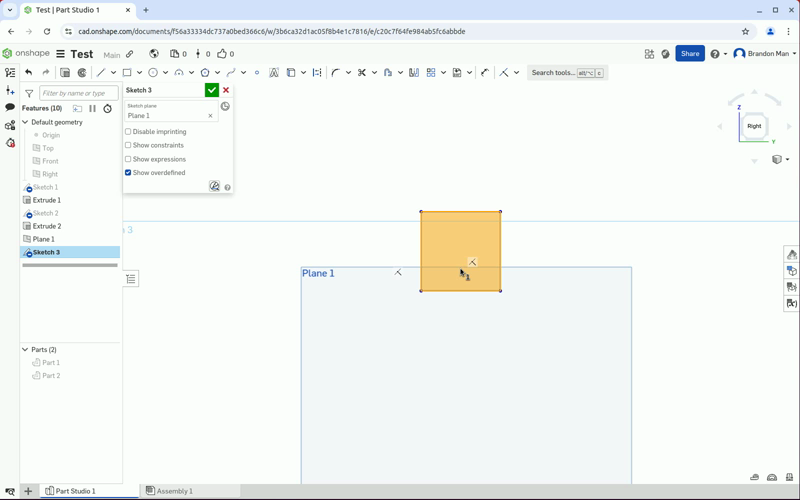
scroll(-6)
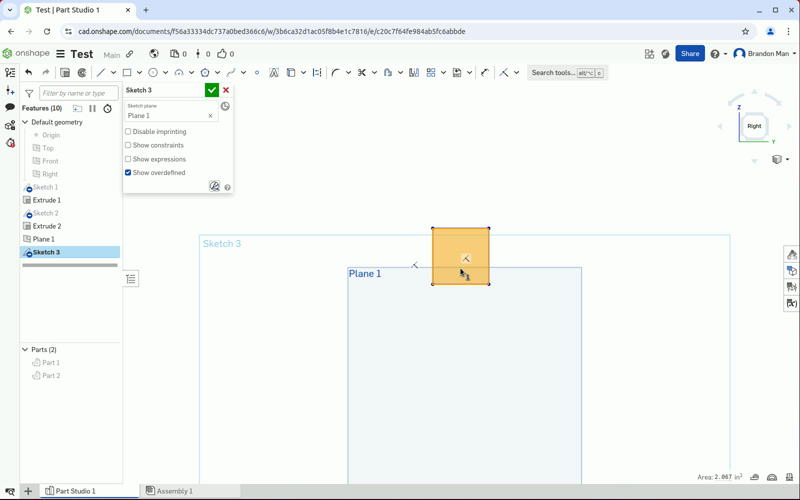
scroll(-6)
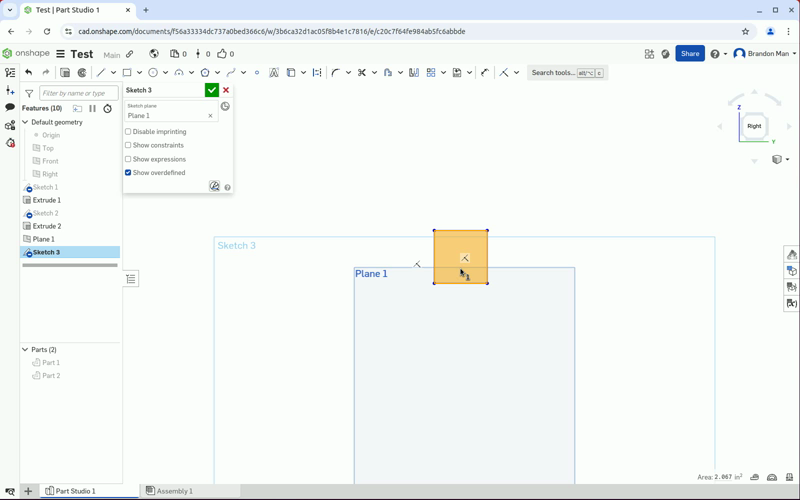
scroll(-6)
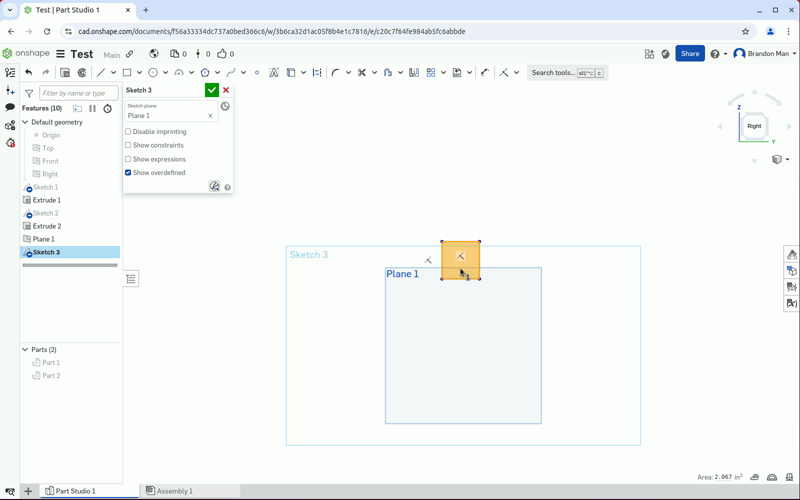
scroll(-6)
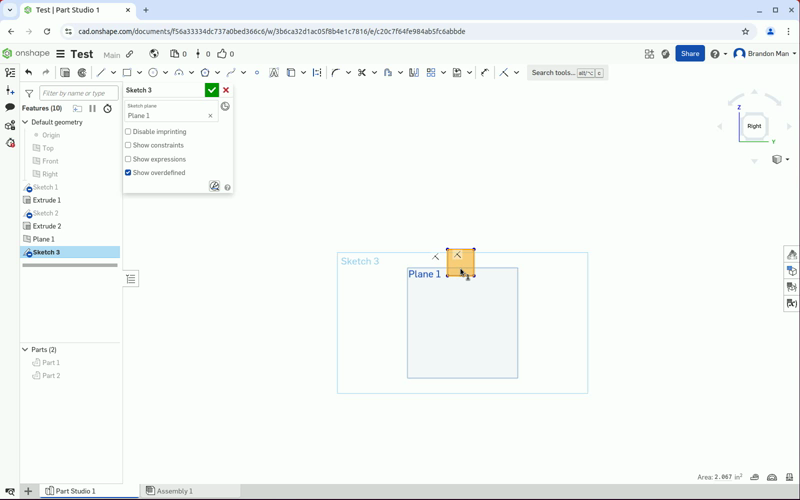
scroll(-6)
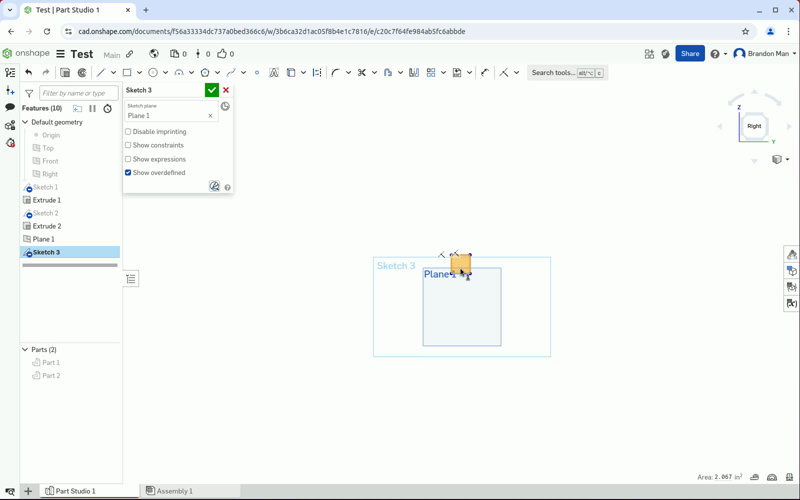
scroll(-6)
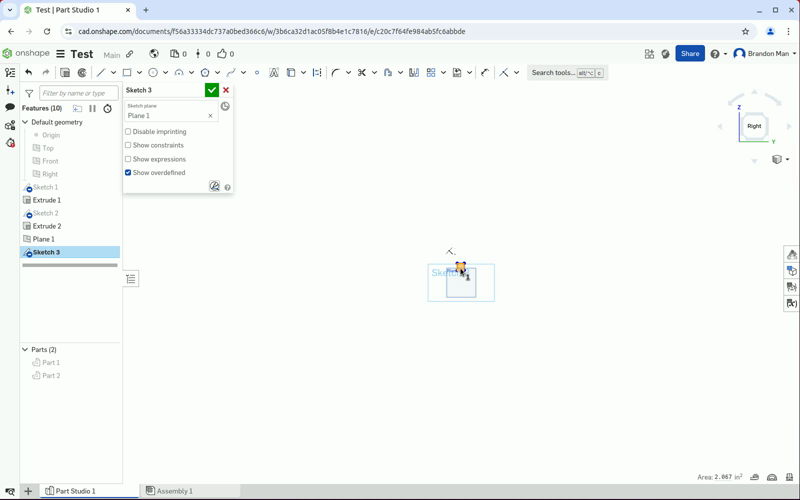
mouse_move(73, 352)
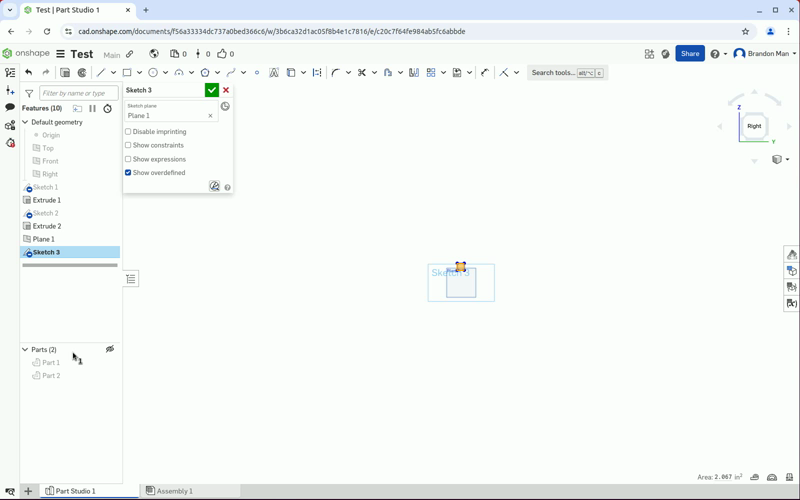
key(shift+y)
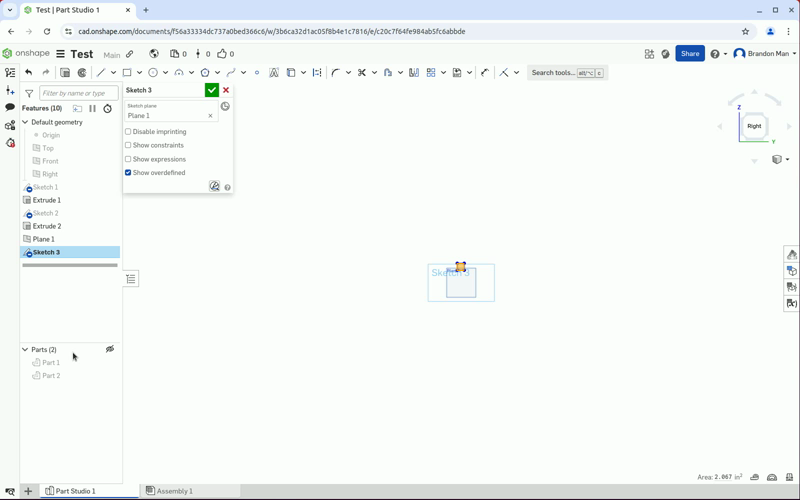
key(shift+e)
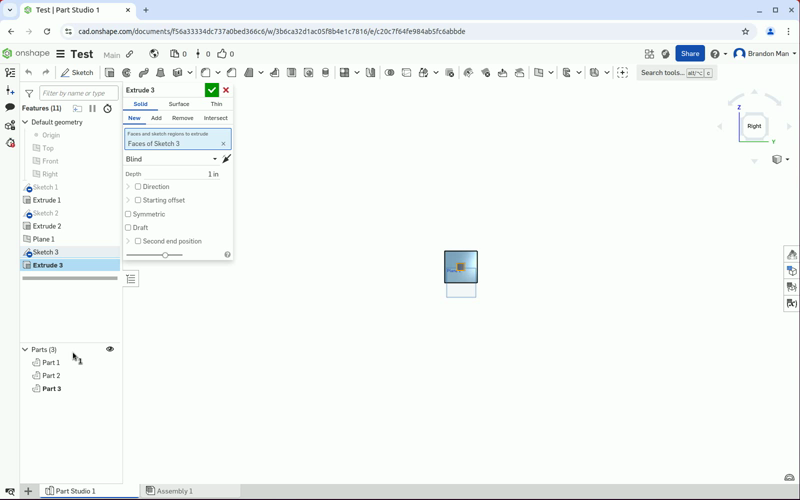
mouse_move(143, 106)
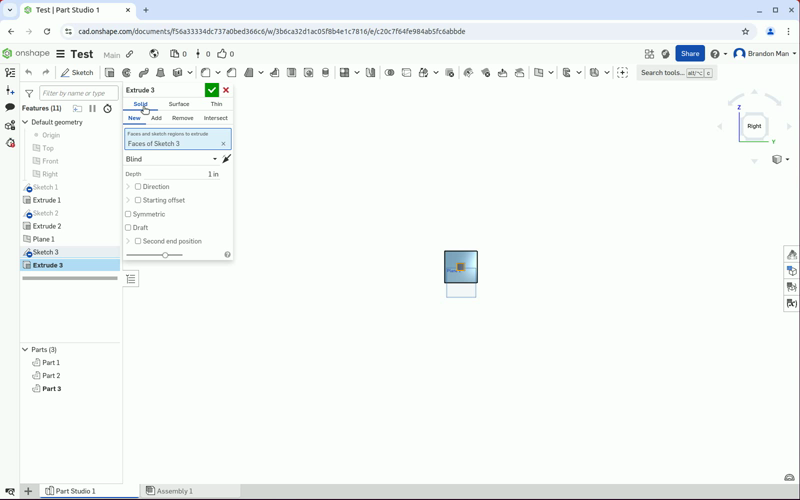
click(143, 106)
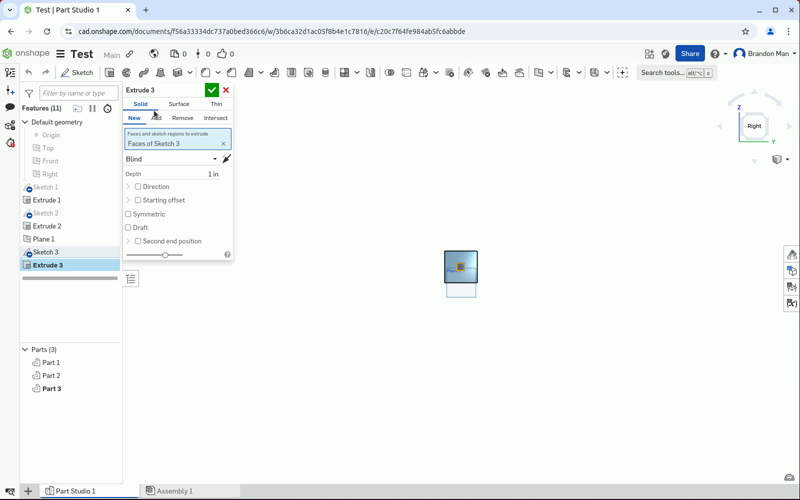
mouse_move(186, 120)
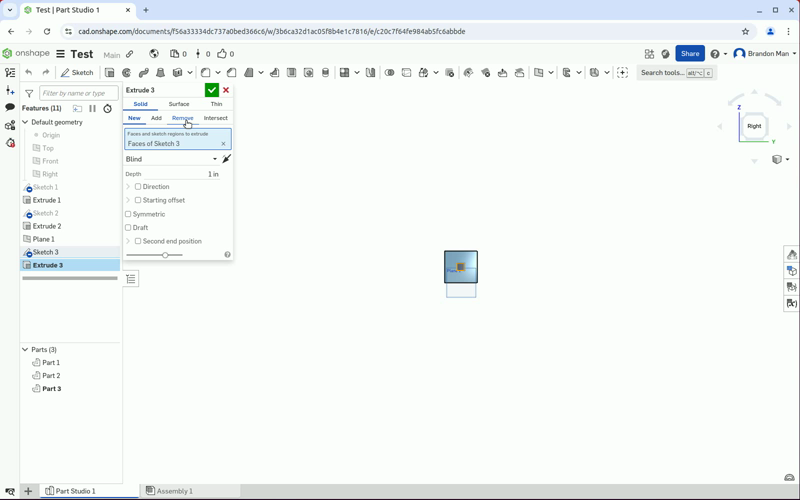
click(186, 120)
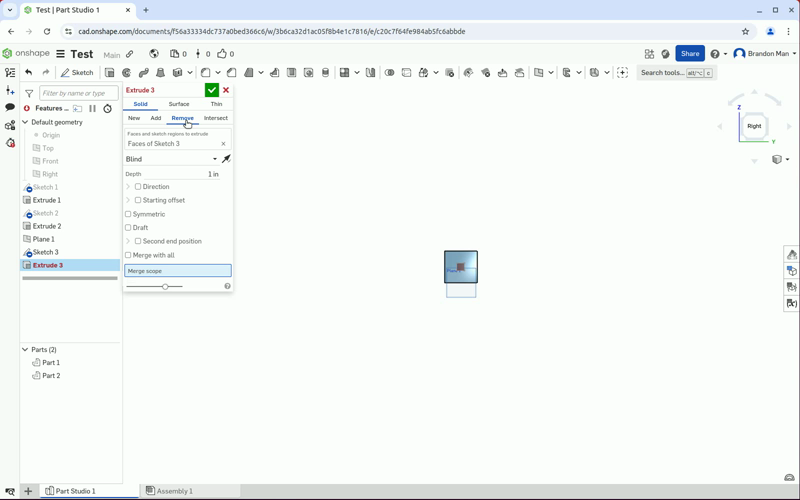
key(tab, 4)
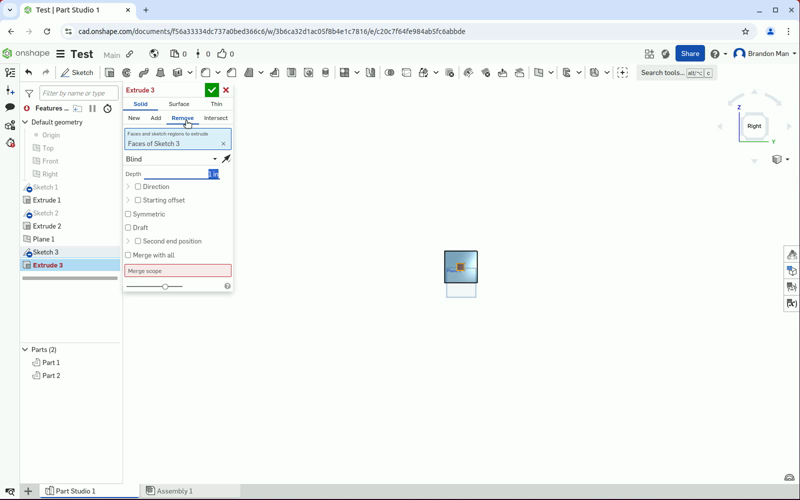
text(3.37)
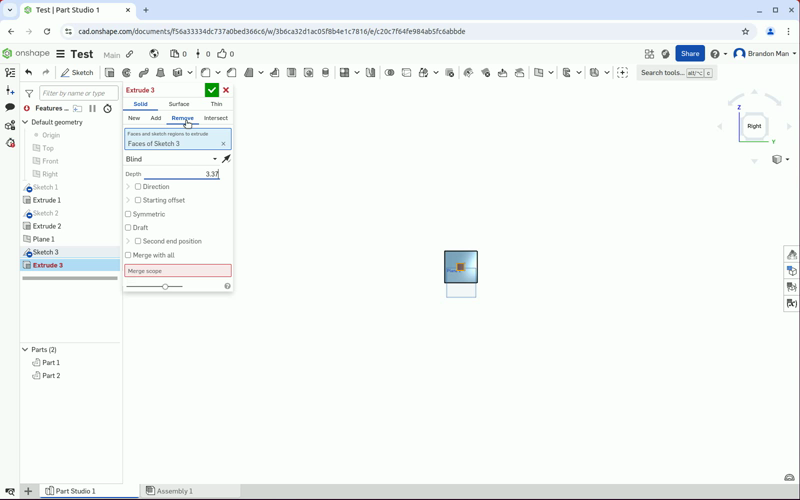
key(tab, 6)
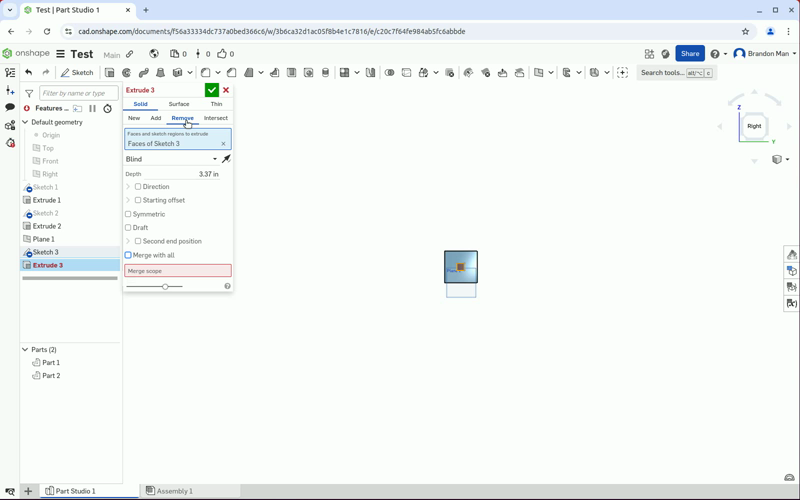
key(space)
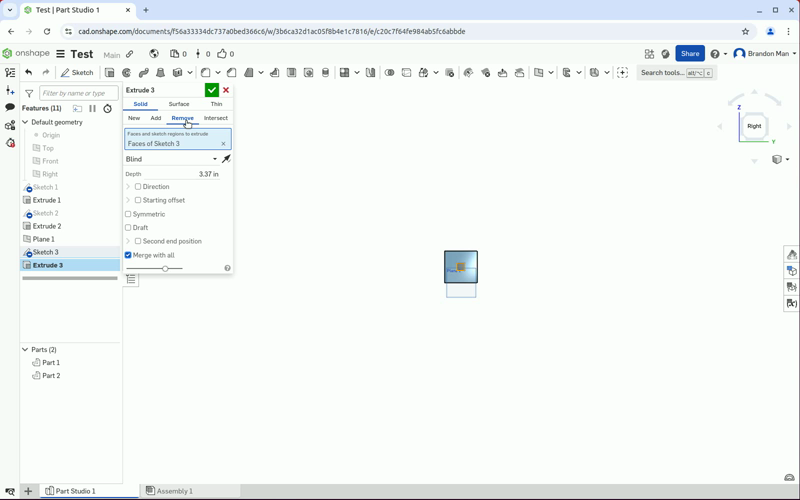
key(enter)
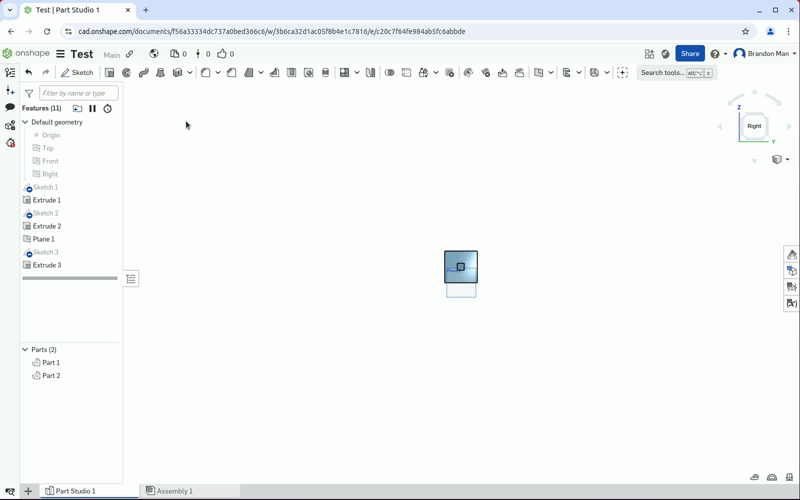
key(shift+h)
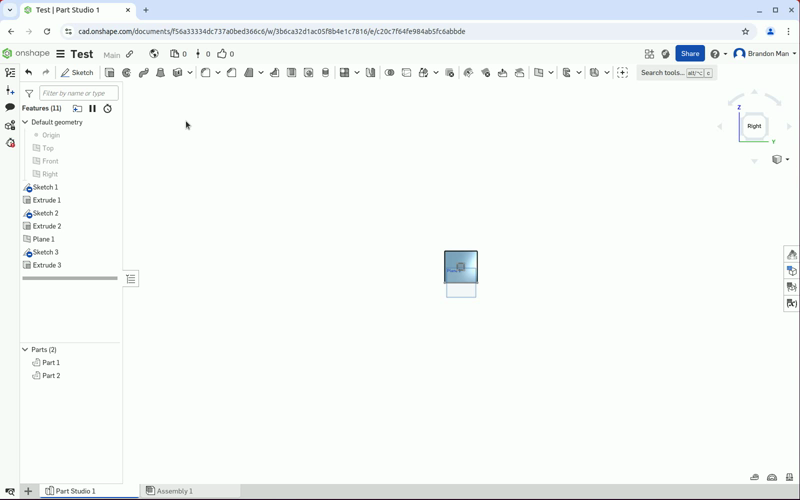
key(shift+h)
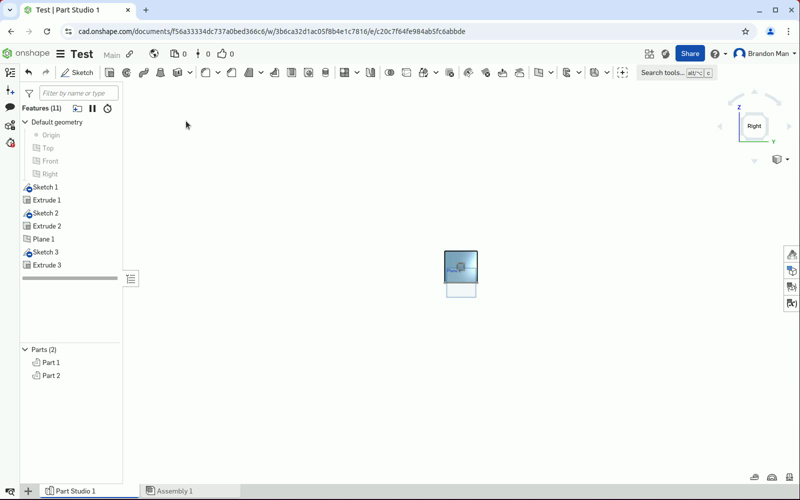
key(shift+7)
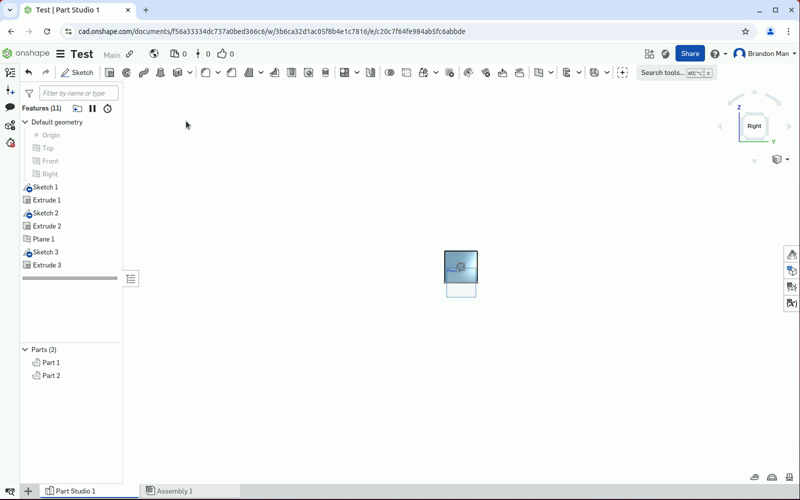
key(right, 2)
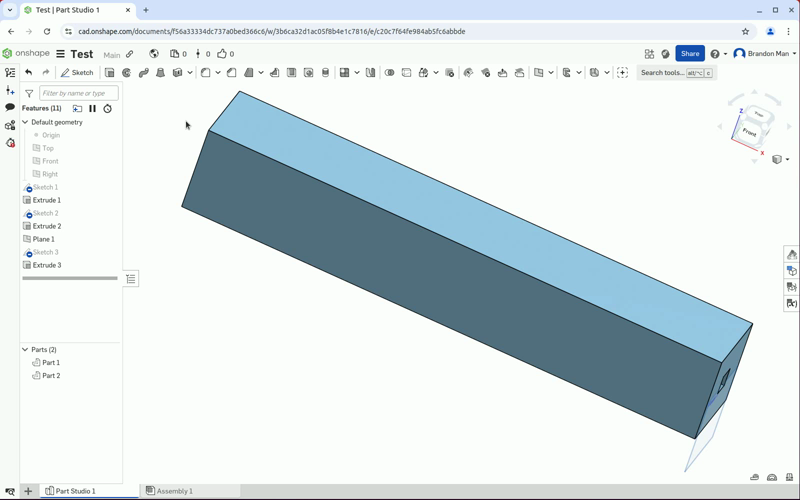
key(down, 2)
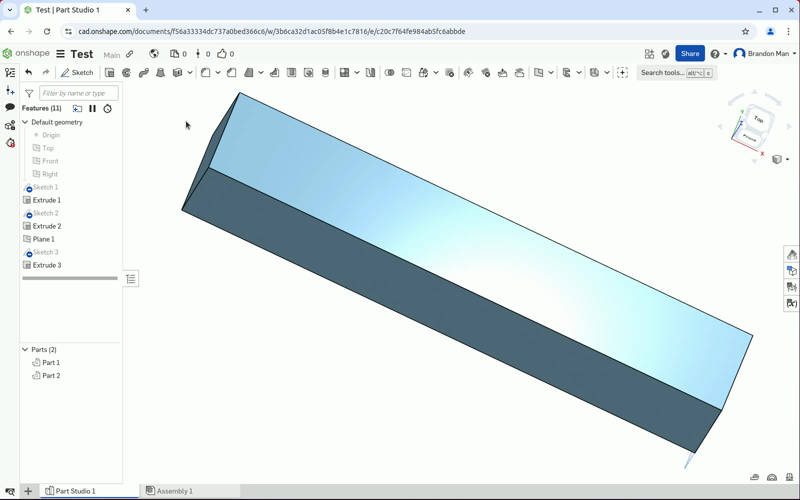
key(up, 2)
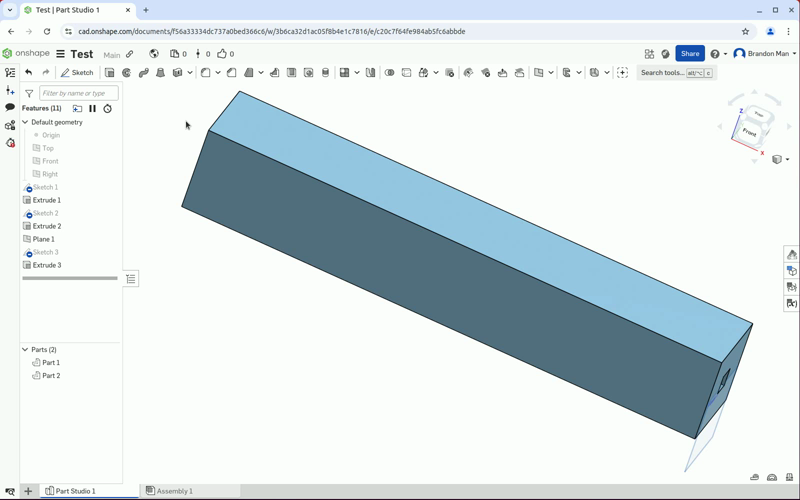
key(left, 2)
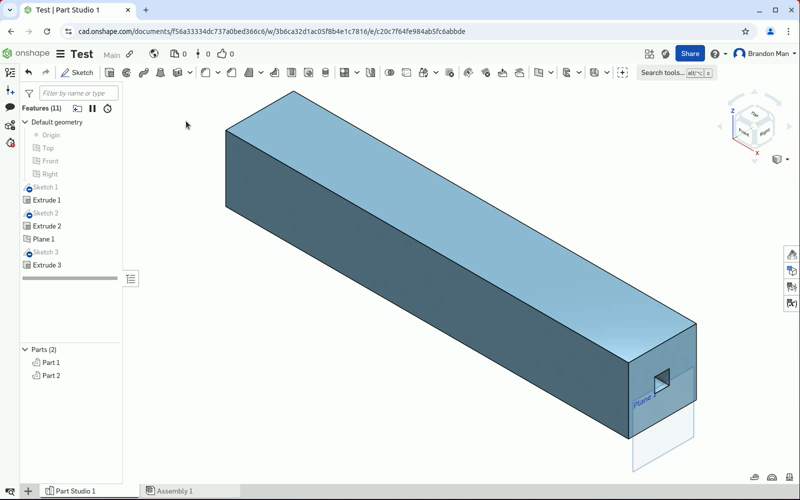
mouse_move(73, 189)
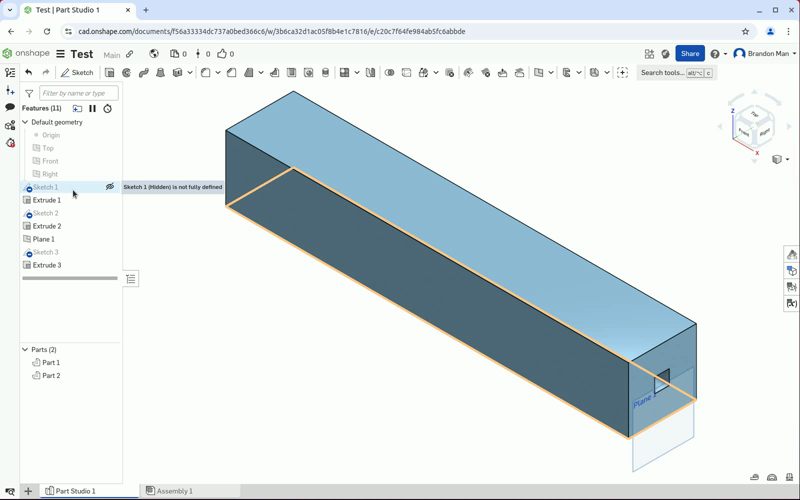
click(73, 189)